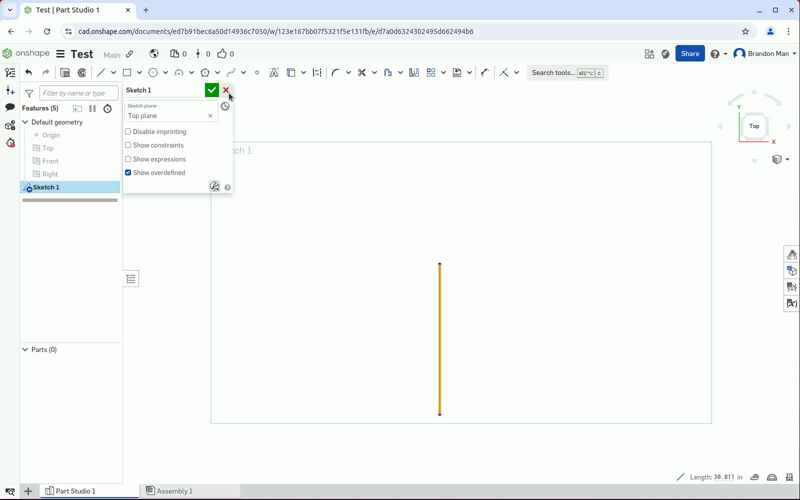
key(shift+h)
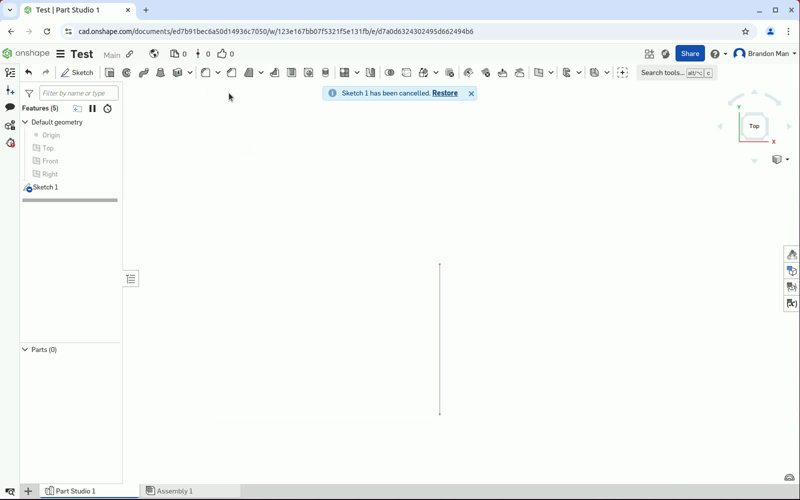
key(shift+s)
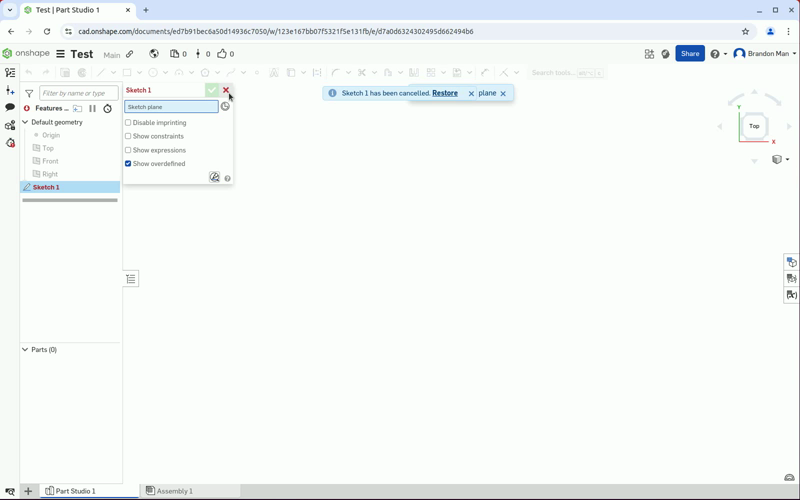
mouse_move(73, 150)
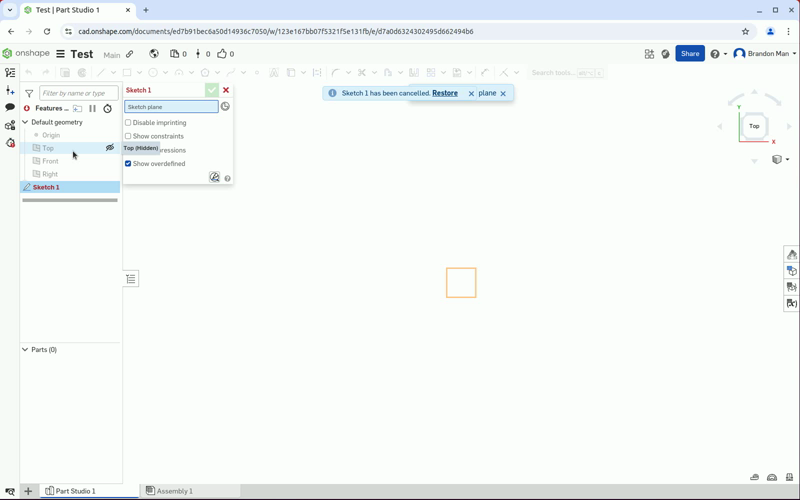
click(73, 150)
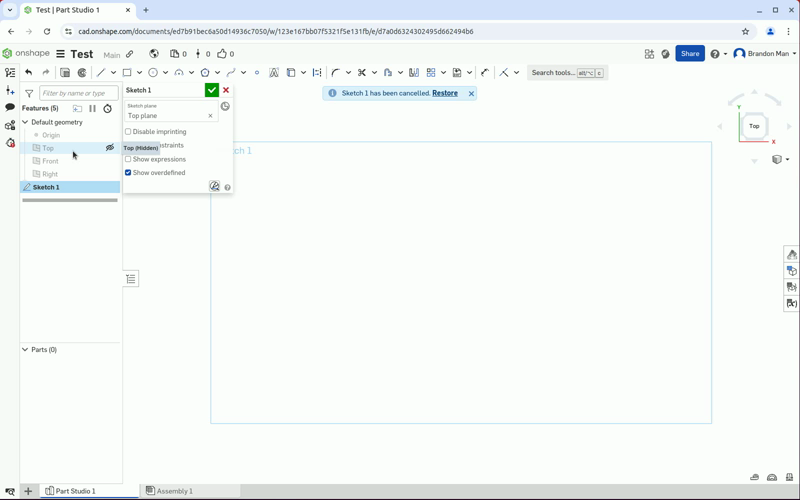
mouse_move(73, 352)
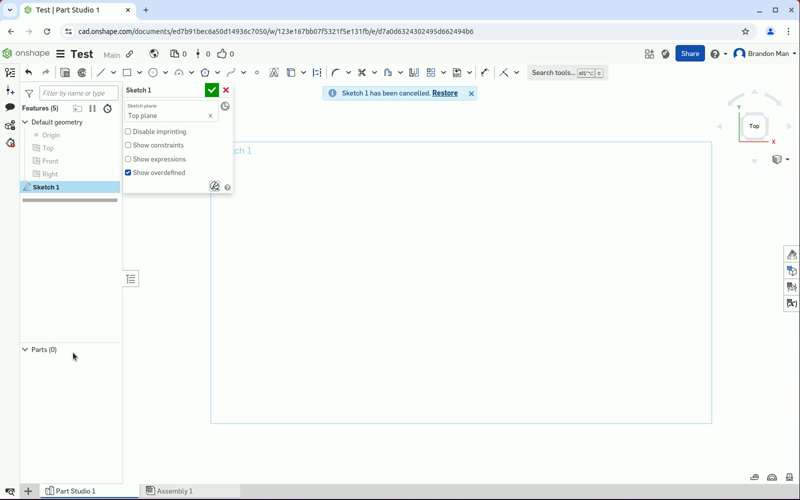
key(y)
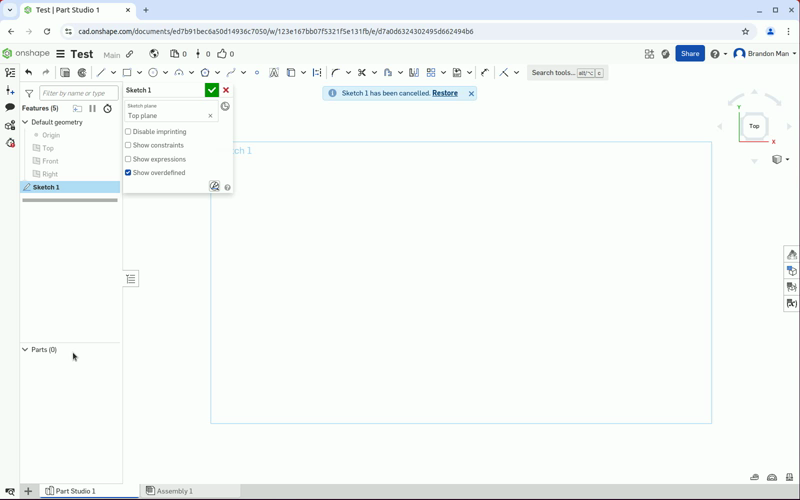
key(l)
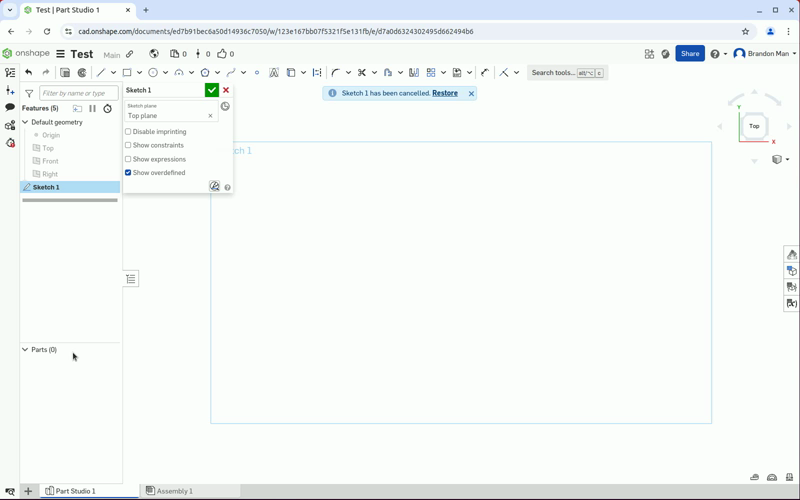
key_down(shift)
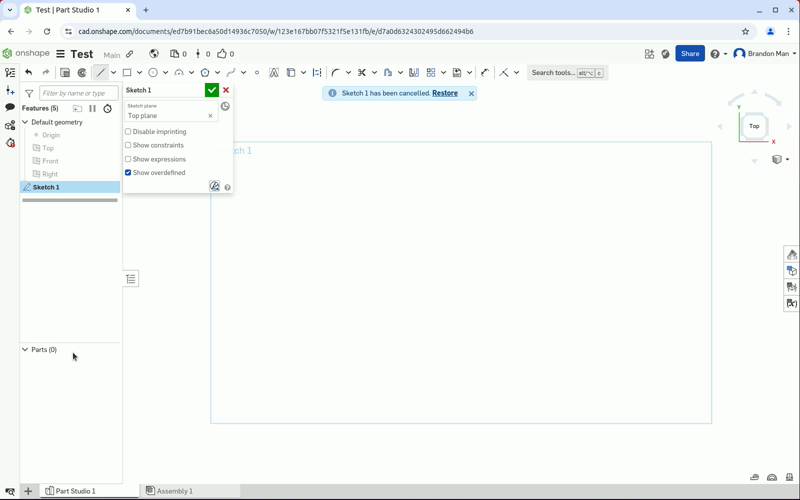
mouse_move(425, 311)
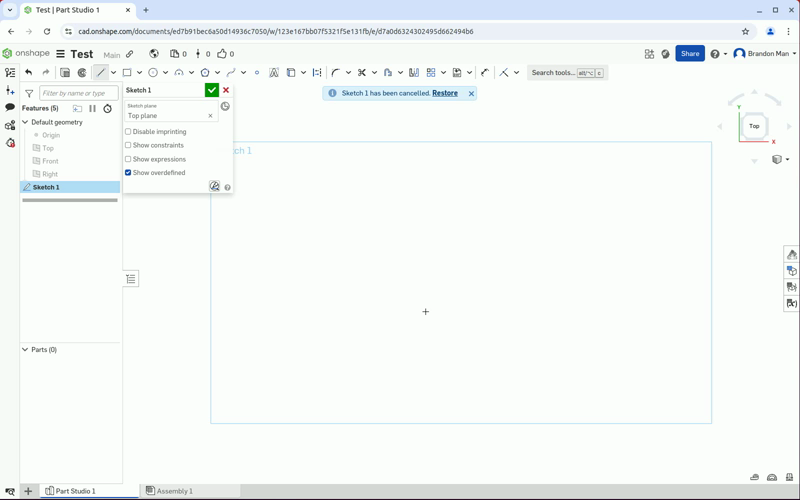
click(425, 311)
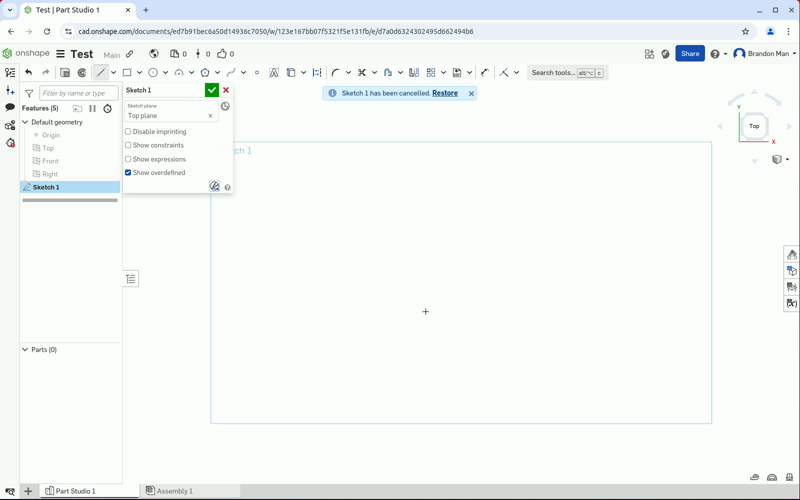
key_up(shift)
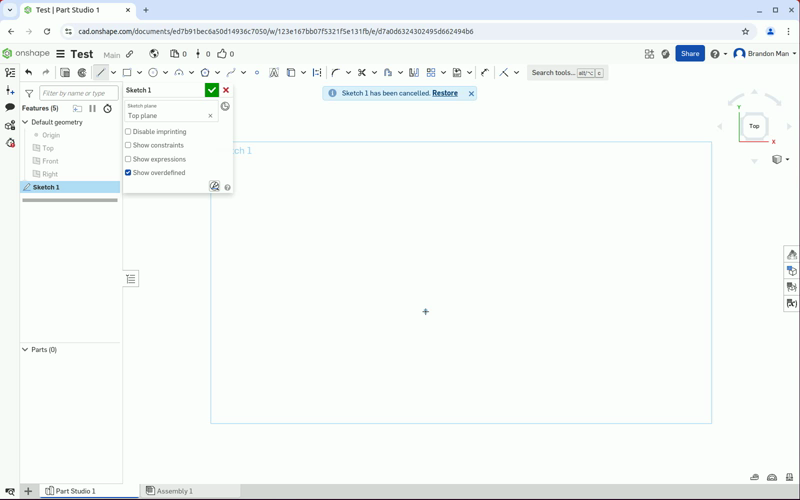
key_down(shift)
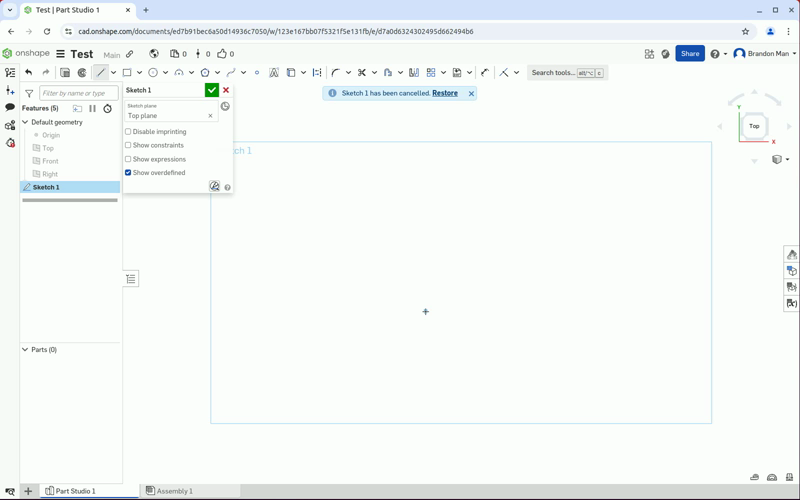
mouse_move(497, 311)
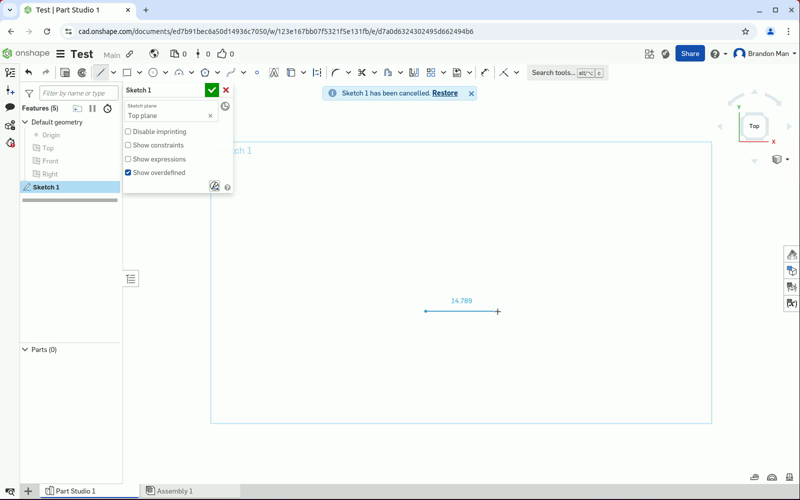
click(497, 311)
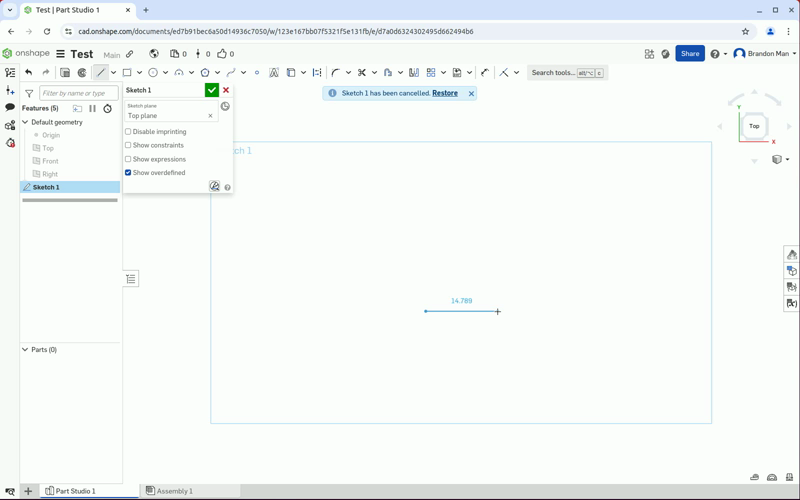
key_up(shift)
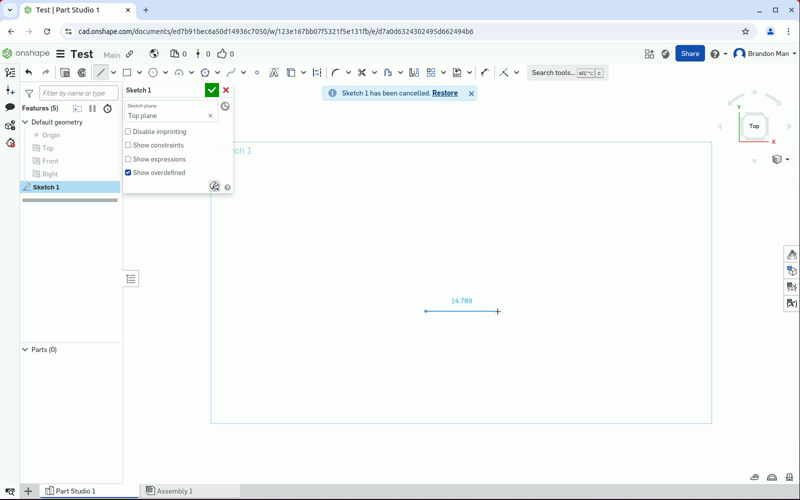
key_down(shift)
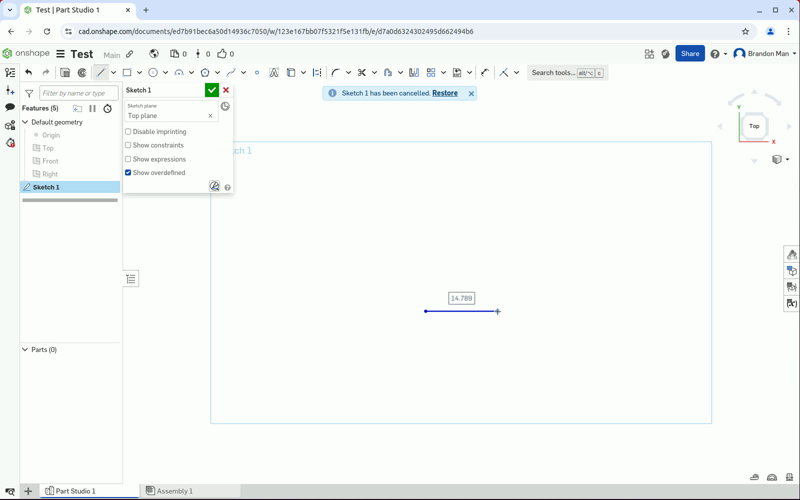
mouse_move(527, 311)
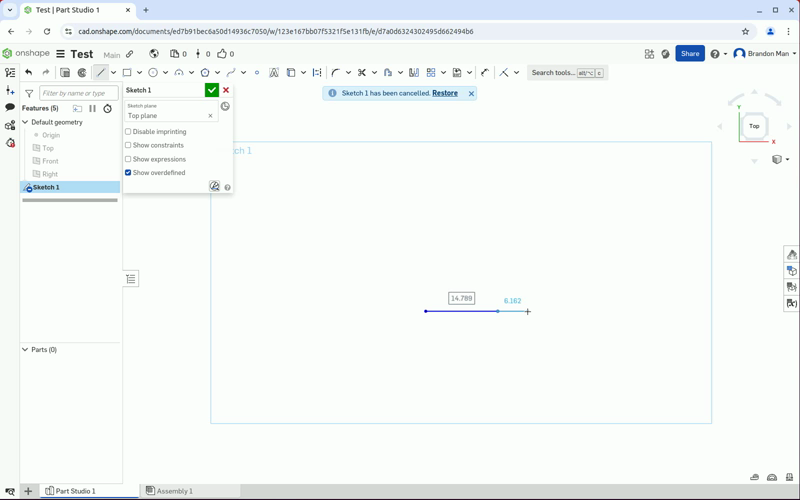
mouse_move(497, 253)
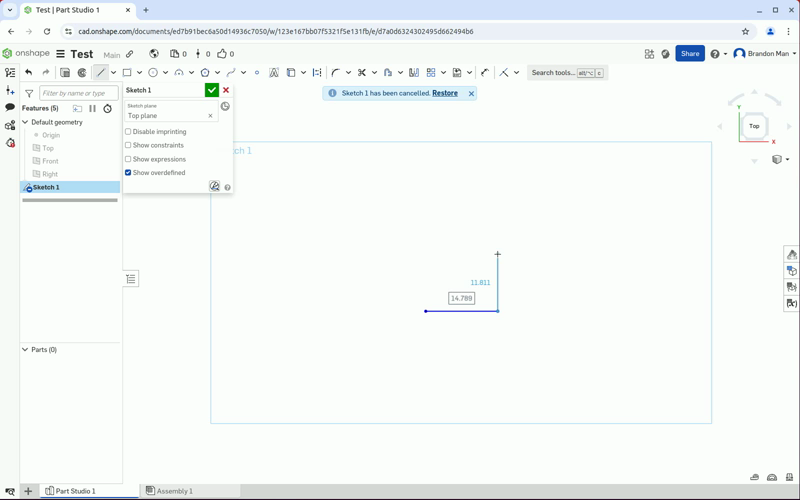
click(497, 253)
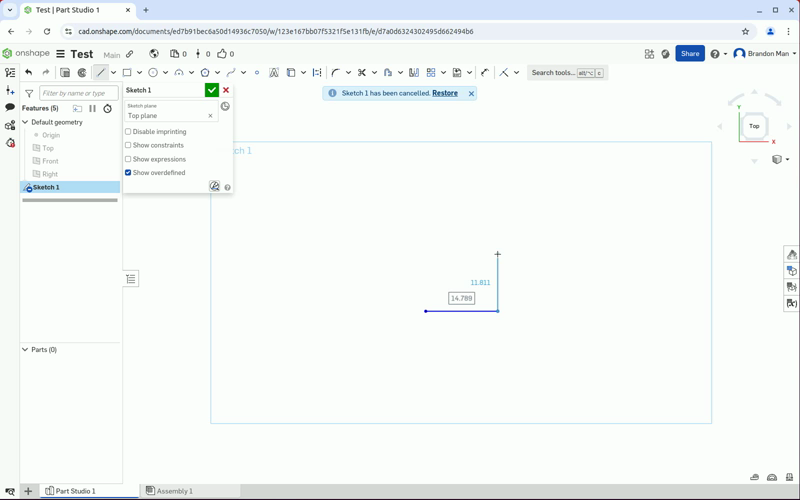
key_up(shift)
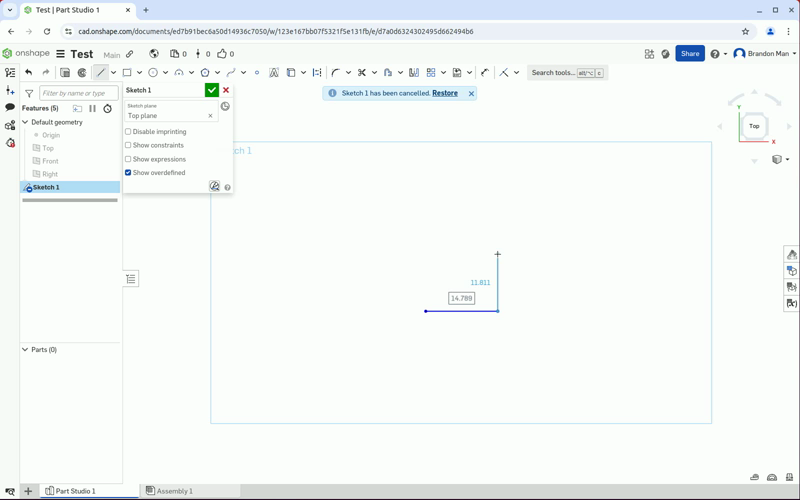
key_down(shift)
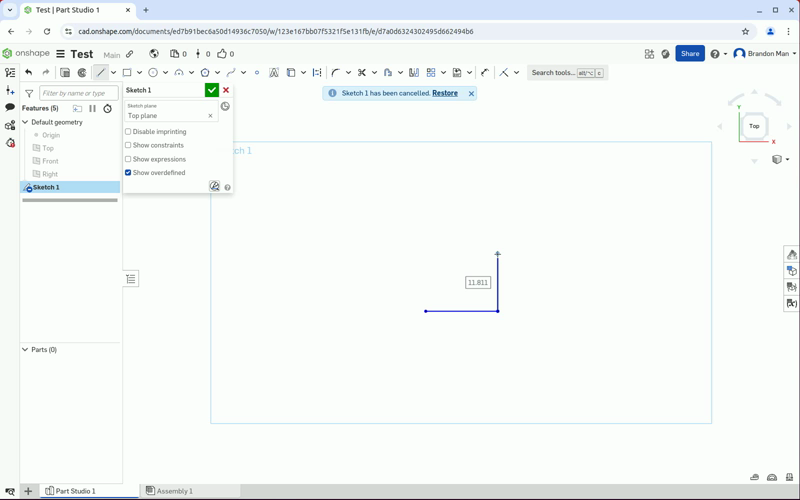
mouse_move(425, 253)
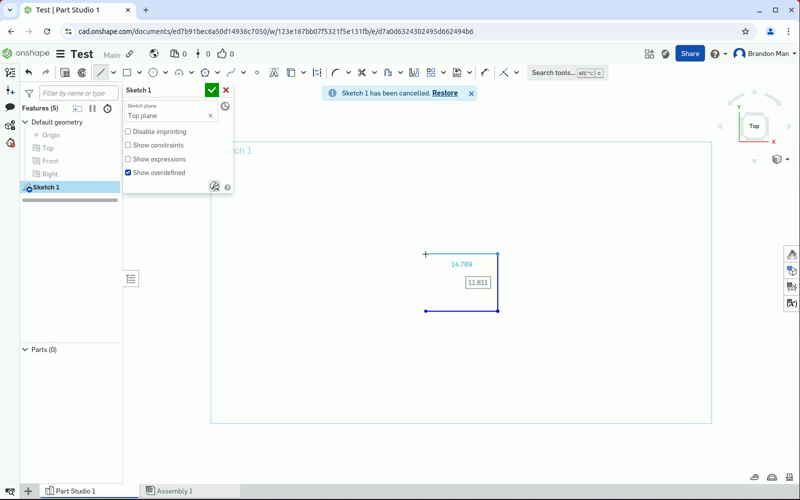
click(425, 253)
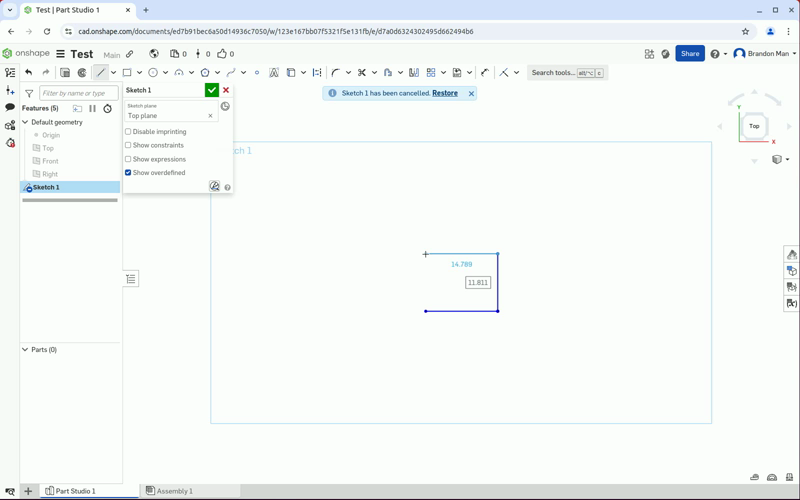
key_up(shift)
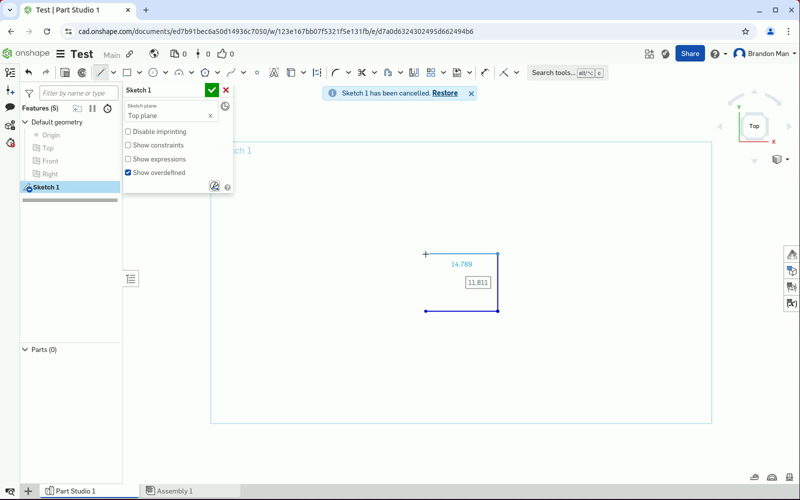
key_down(shift)
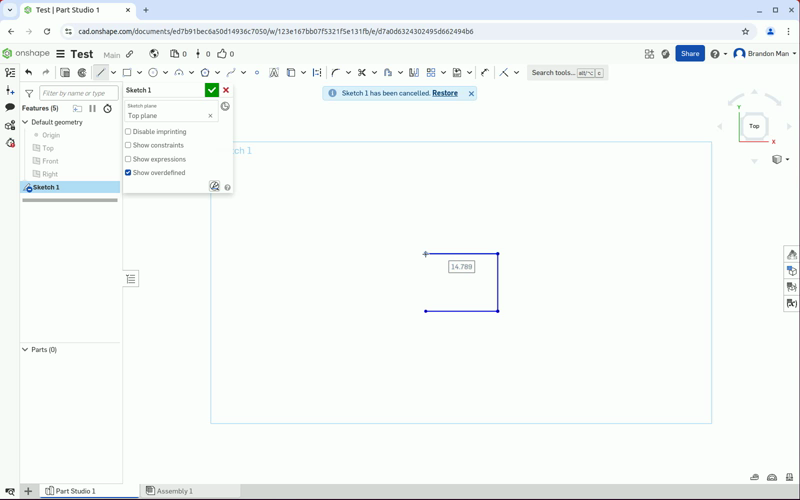
mouse_move(455, 253)
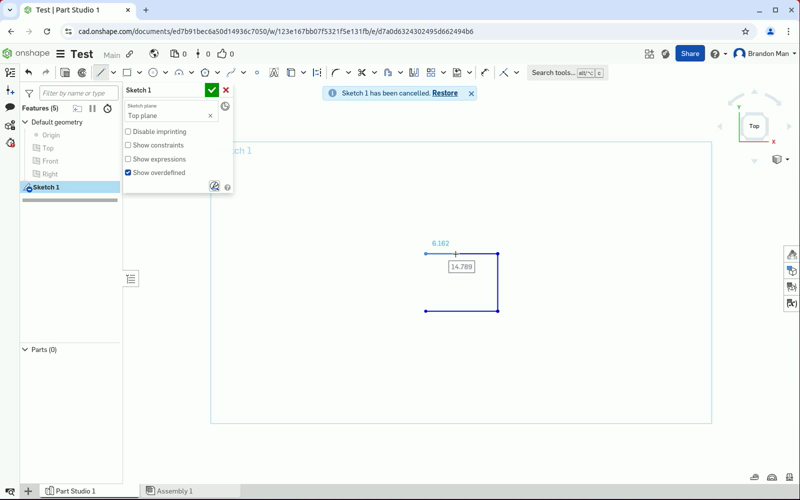
mouse_move(425, 267)
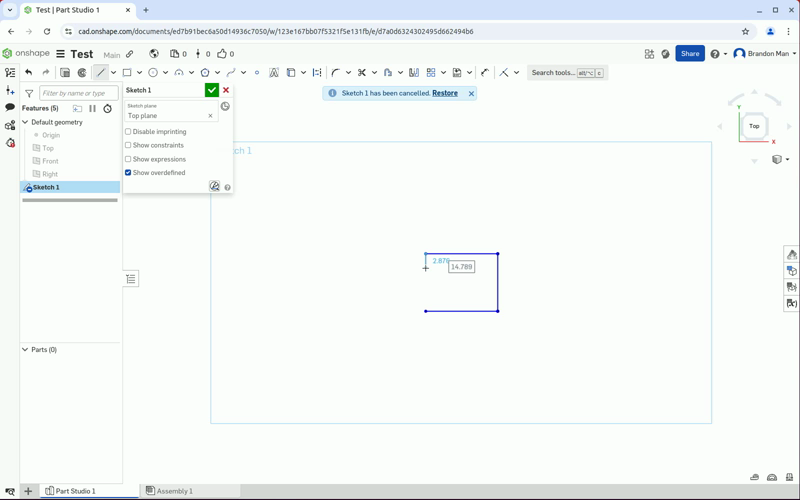
click(425, 267)
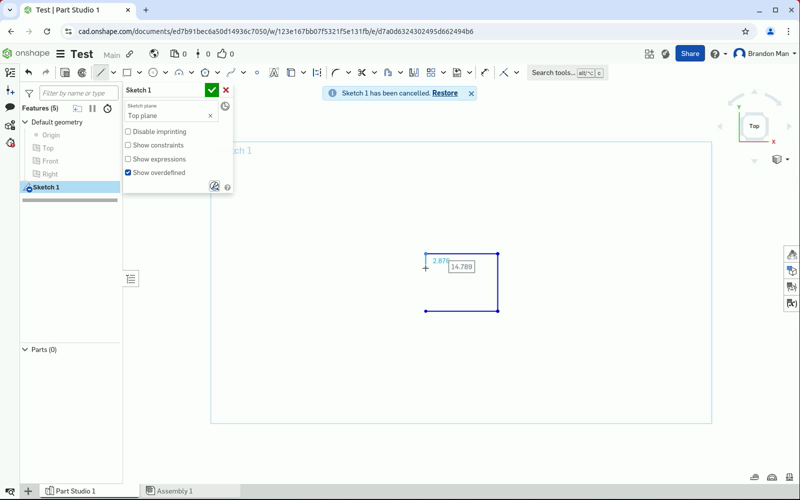
key_up(shift)
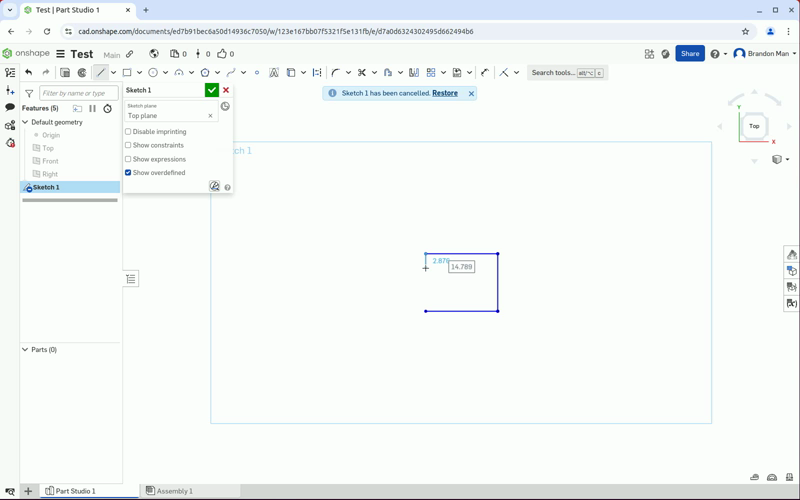
key_down(shift)
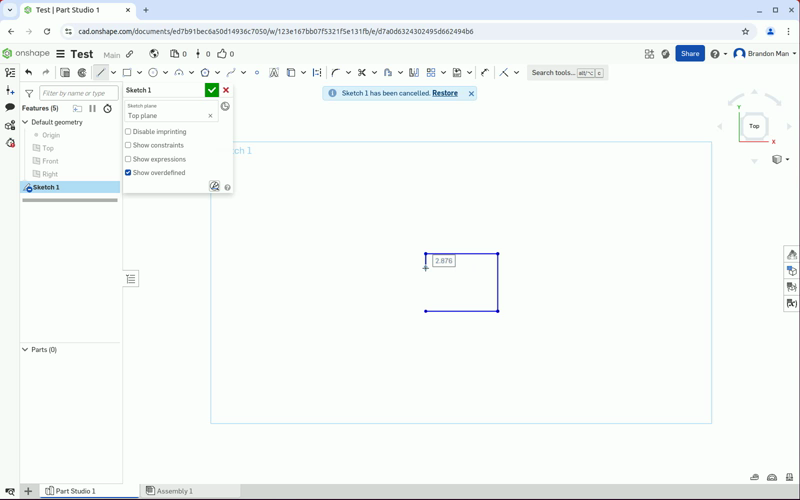
mouse_move(455, 267)
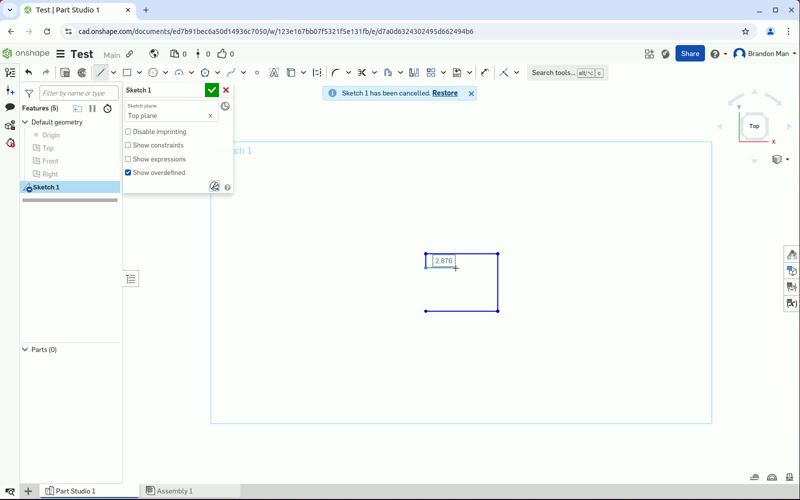
mouse_move(474, 267)
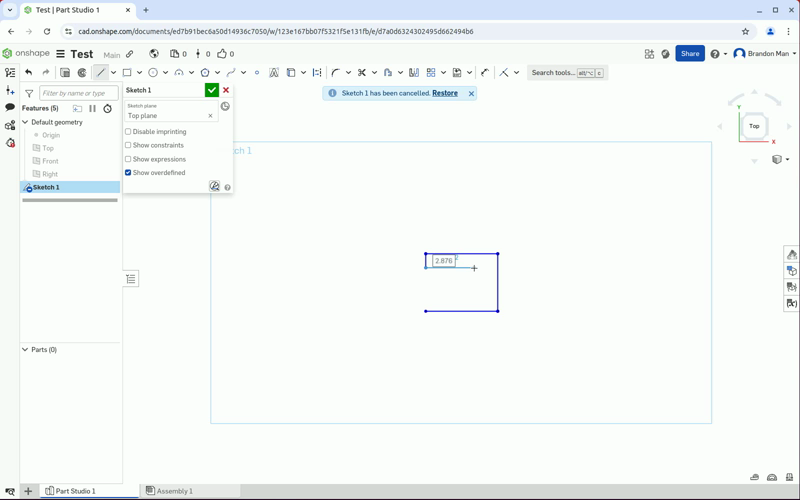
click(474, 267)
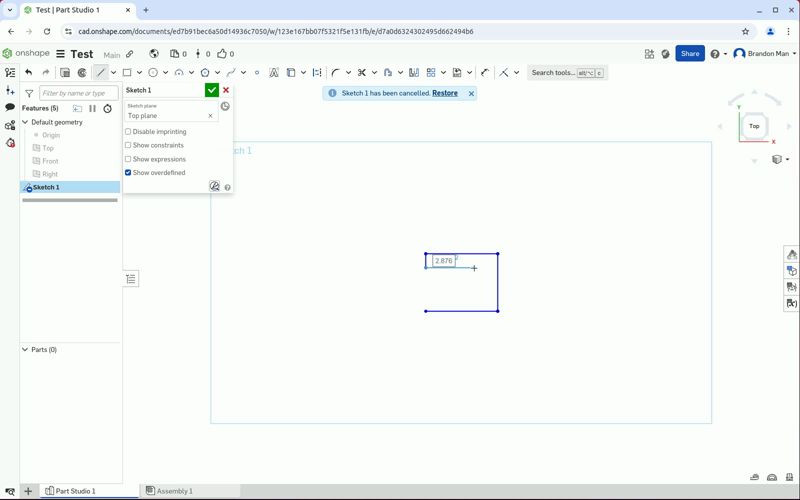
key_up(shift)
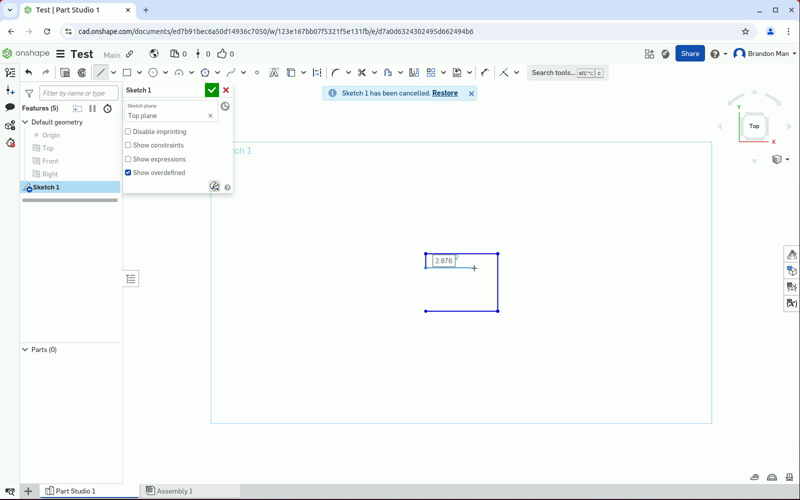
key_down(shift)
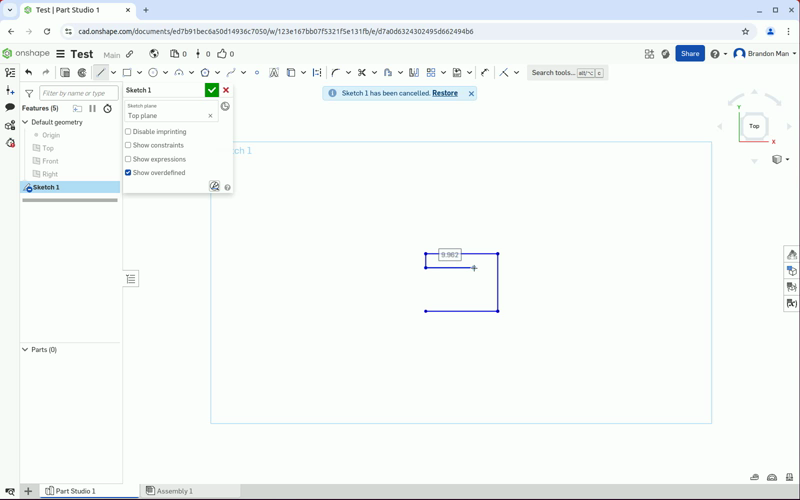
mouse_move(504, 267)
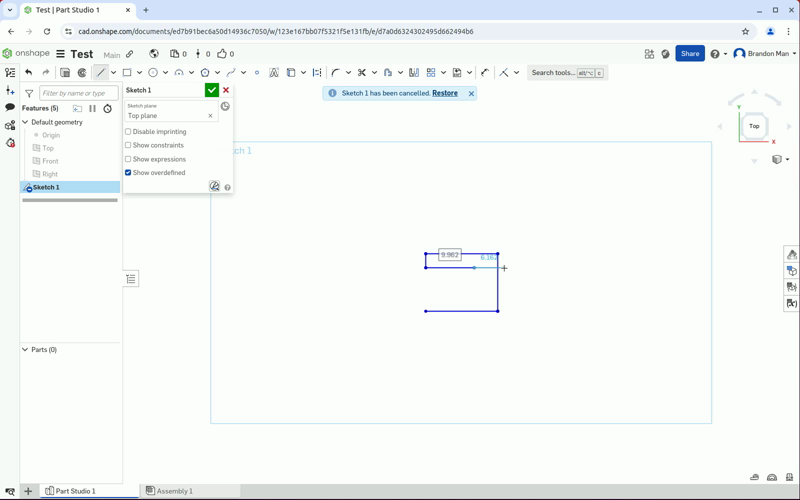
mouse_move(474, 289)
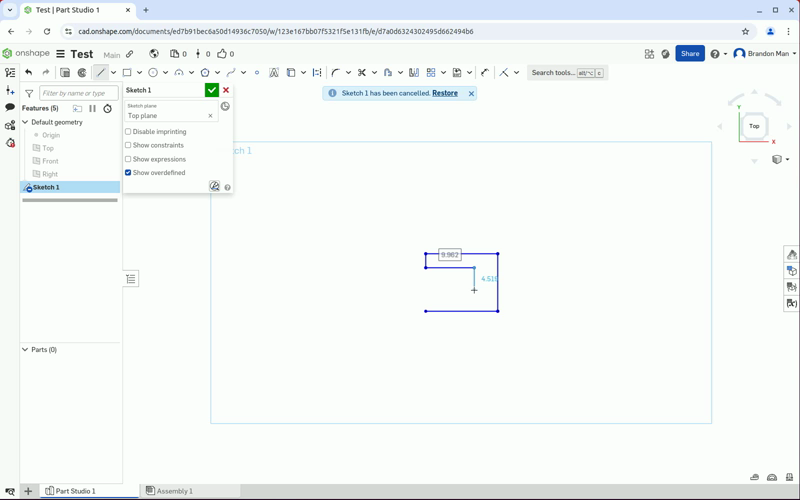
click(474, 289)
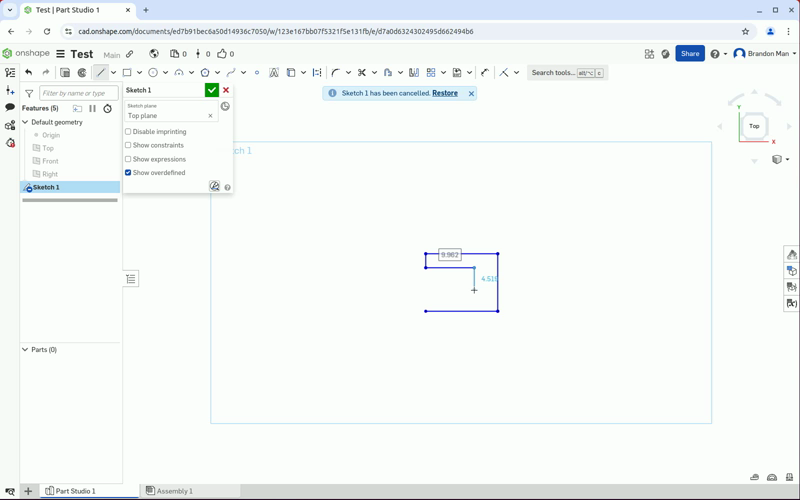
key_up(shift)
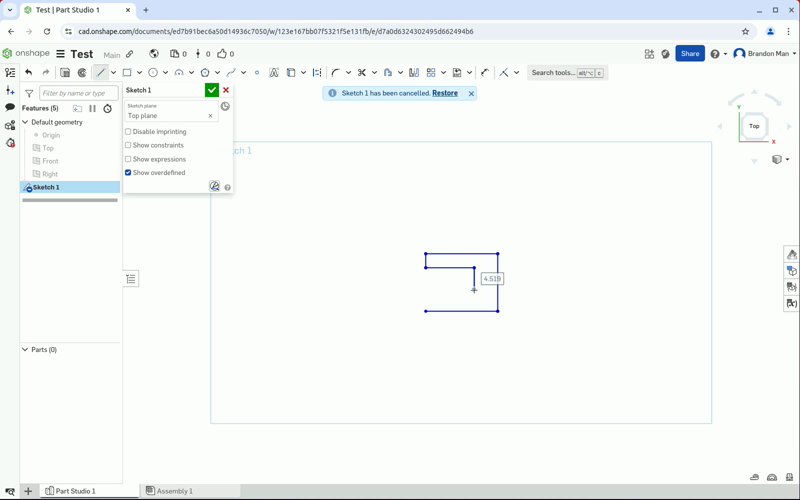
key_down(shift)
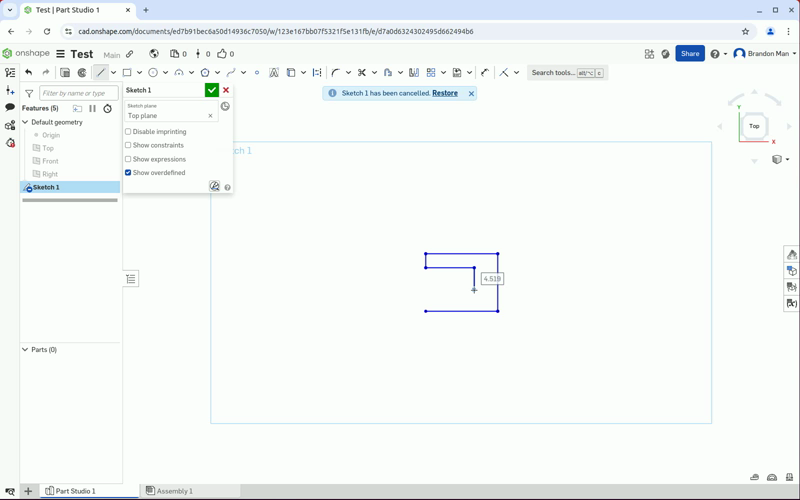
mouse_move(504, 289)
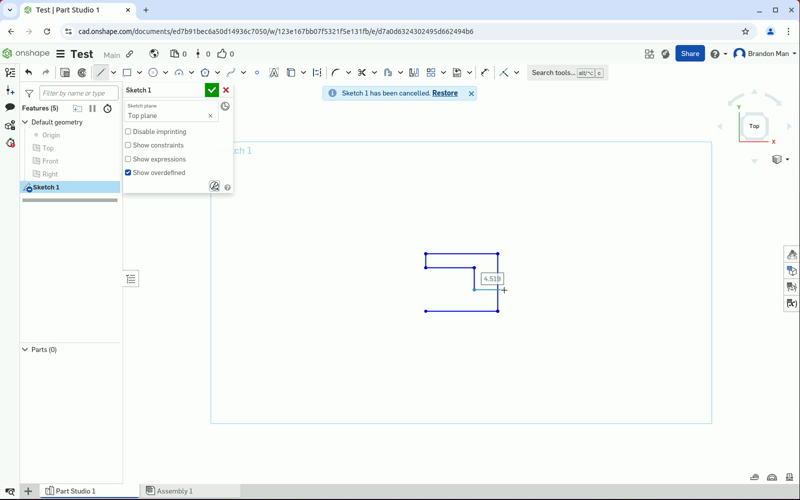
mouse_move(425, 289)
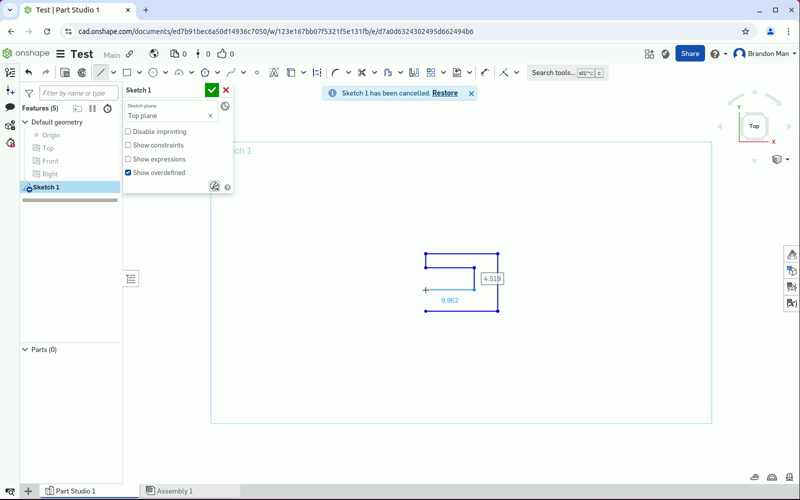
click(425, 289)
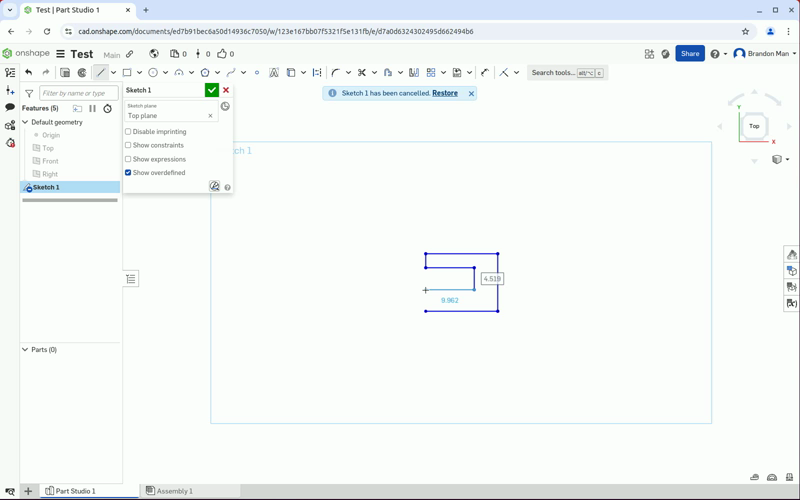
key_up(shift)
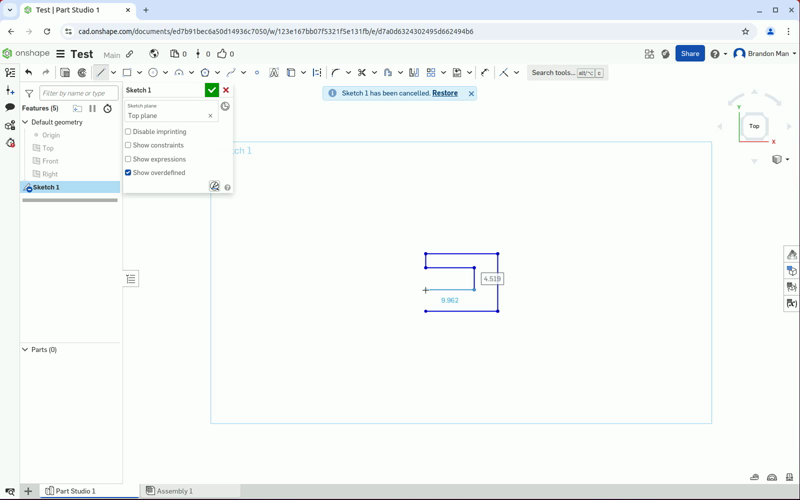
mouse_move(455, 289)
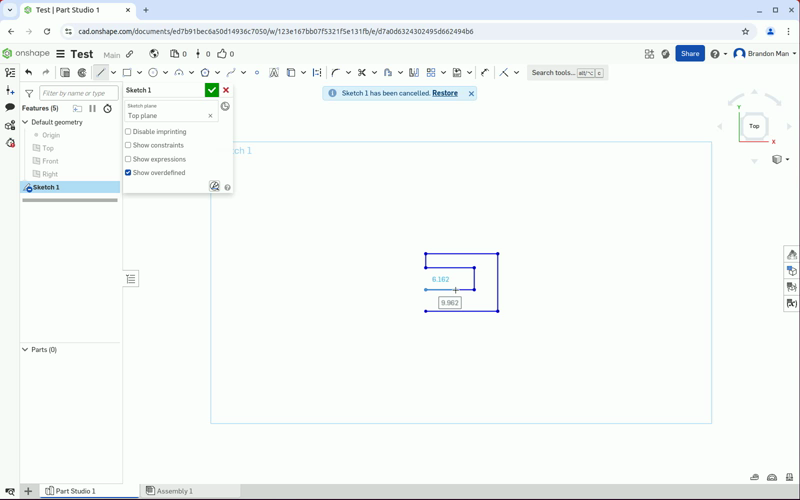
key_down(shift)
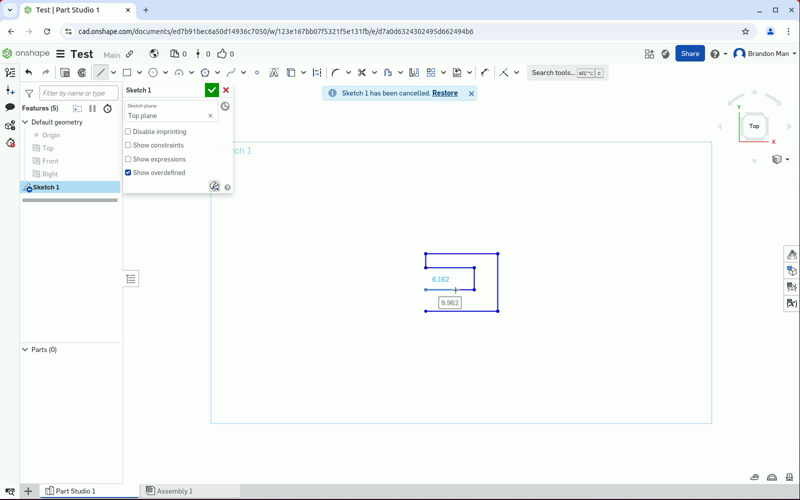
mouse_move(425, 311)
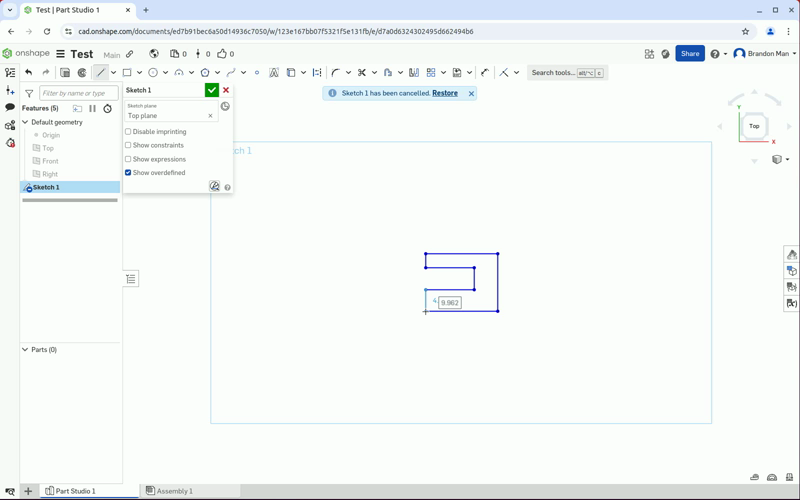
key_up(shift)
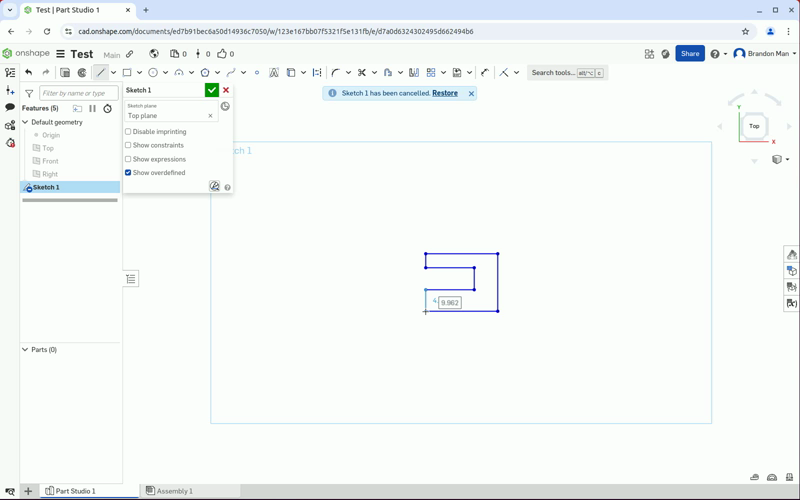
click(425, 311)
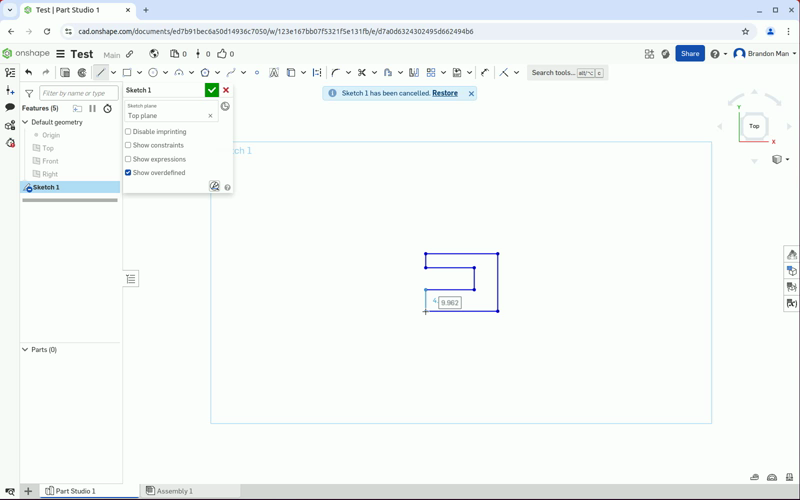
key(esc)
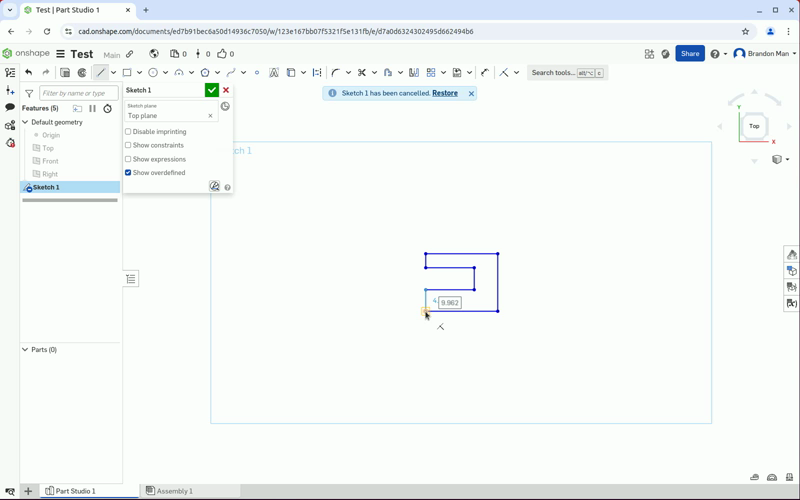
mouse_move(485, 291)
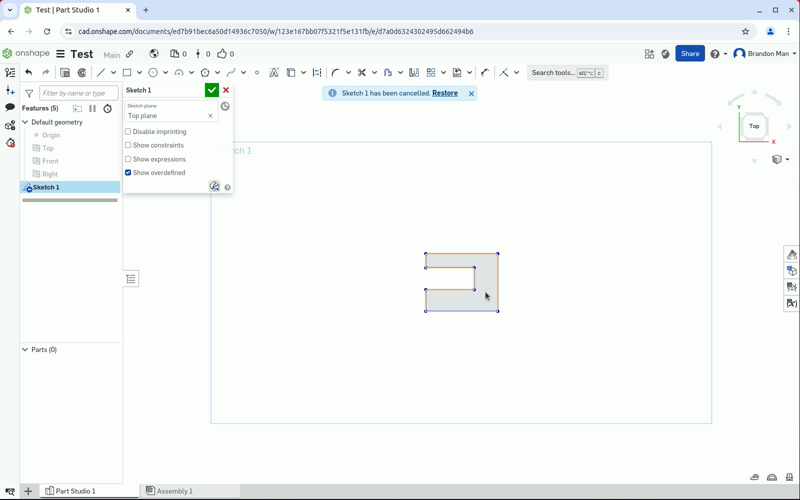
click(485, 291)
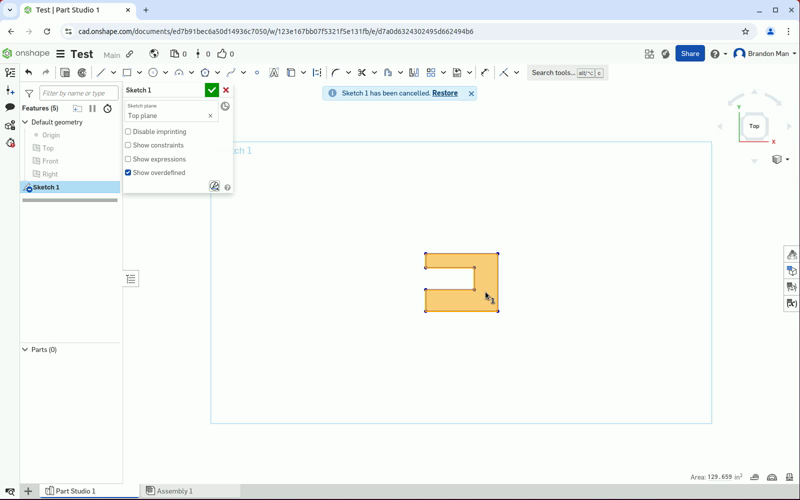
mouse_move(73, 352)
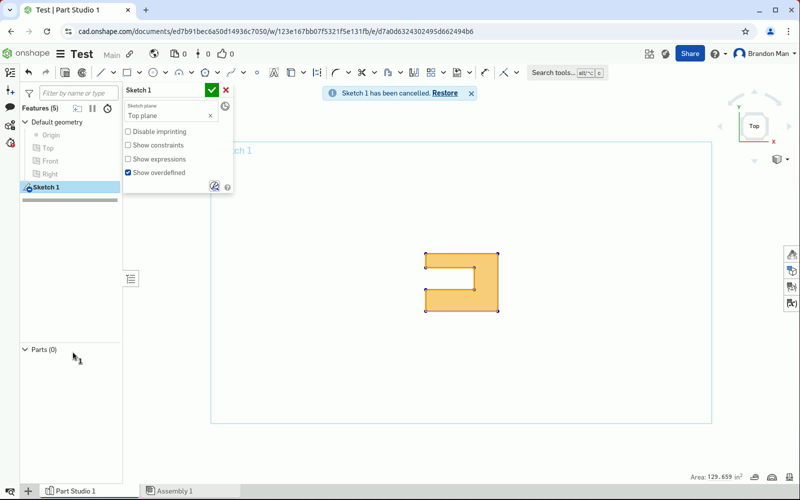
key(shift+y)
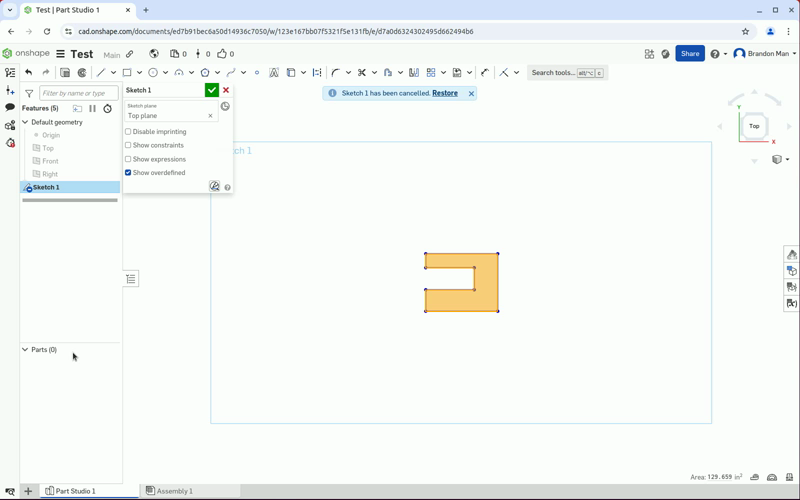
key(shift+e)
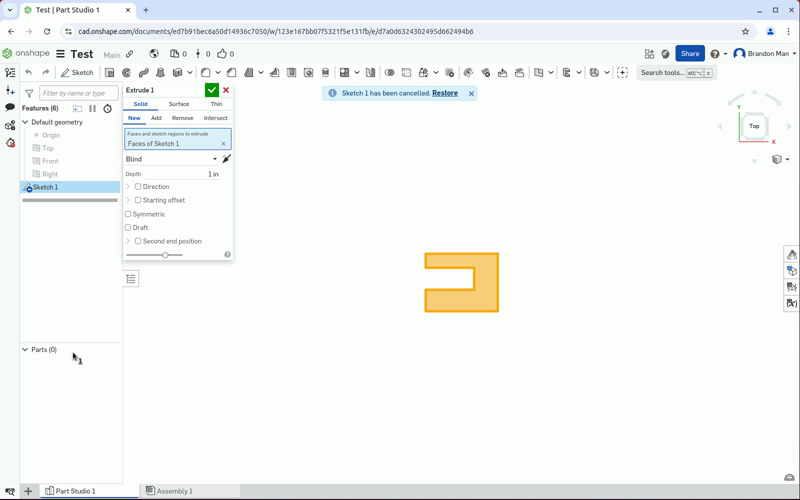
mouse_move(143, 106)
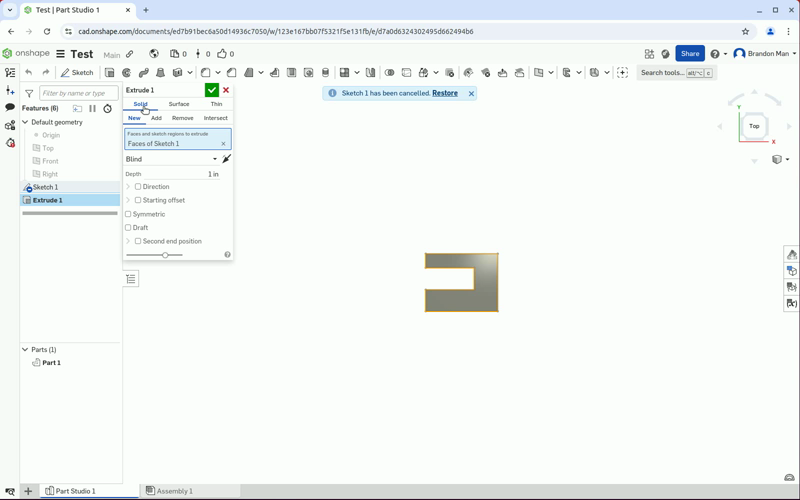
click(143, 106)
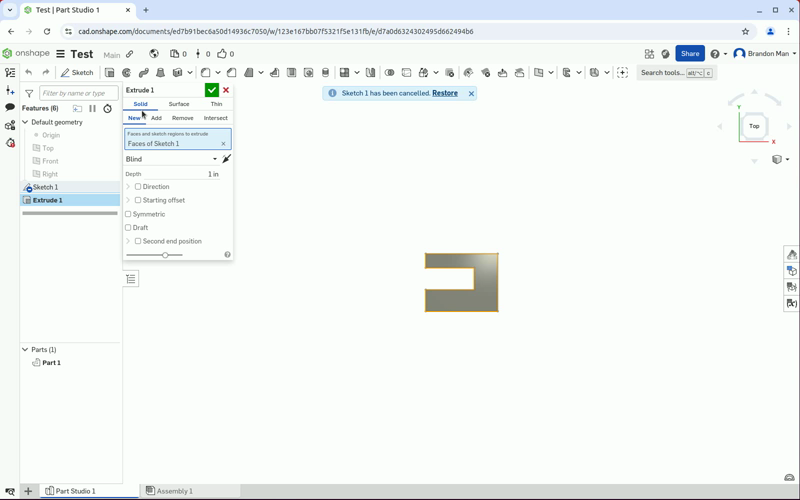
mouse_move(137, 120)
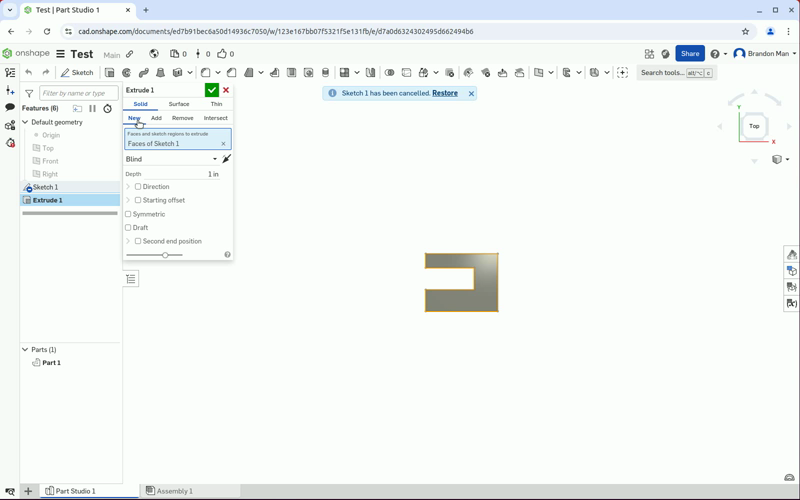
click(137, 120)
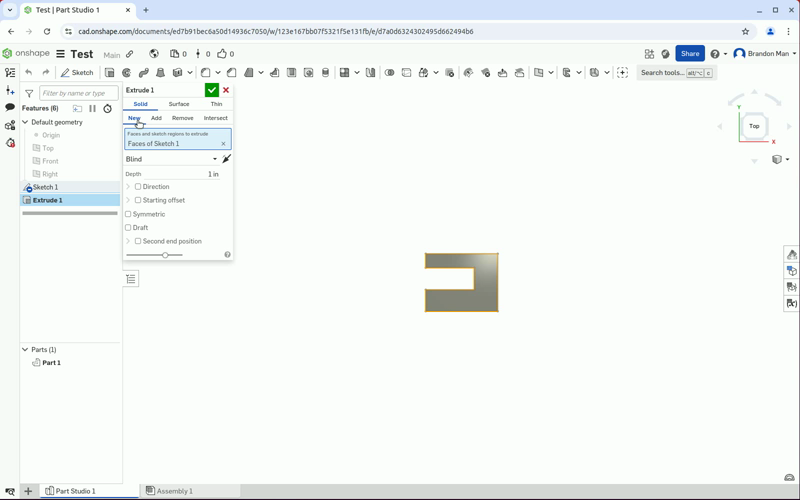
key(tab, 4)
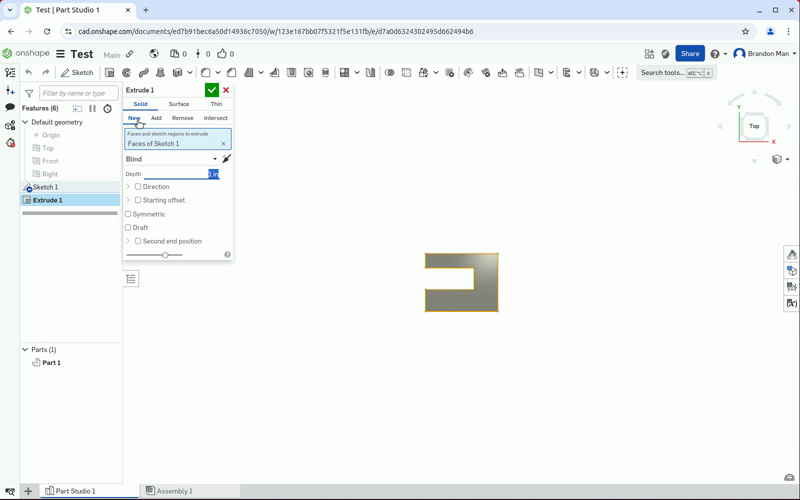
text(2.889)
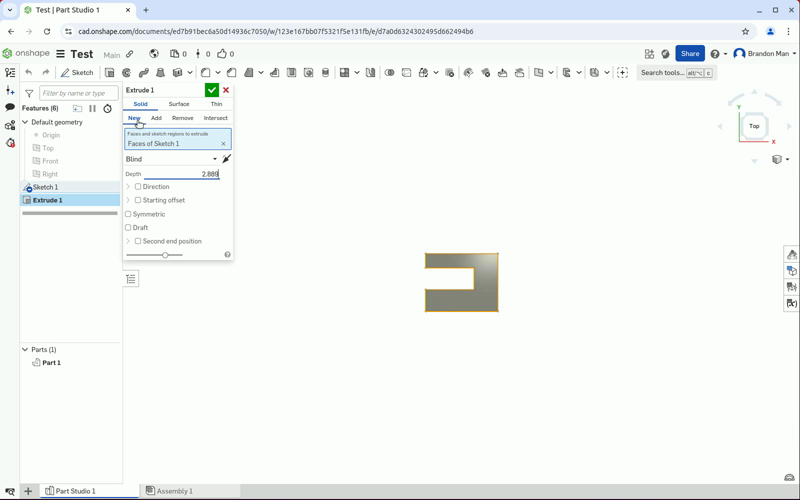
key(enter)
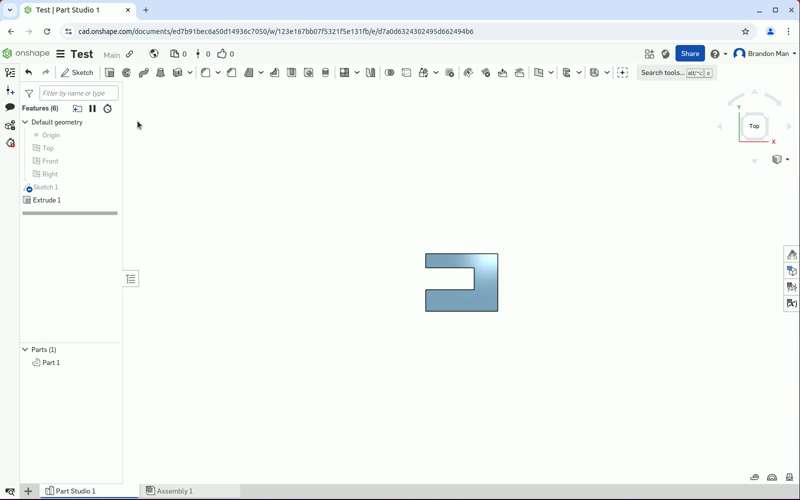
key(shift+h)
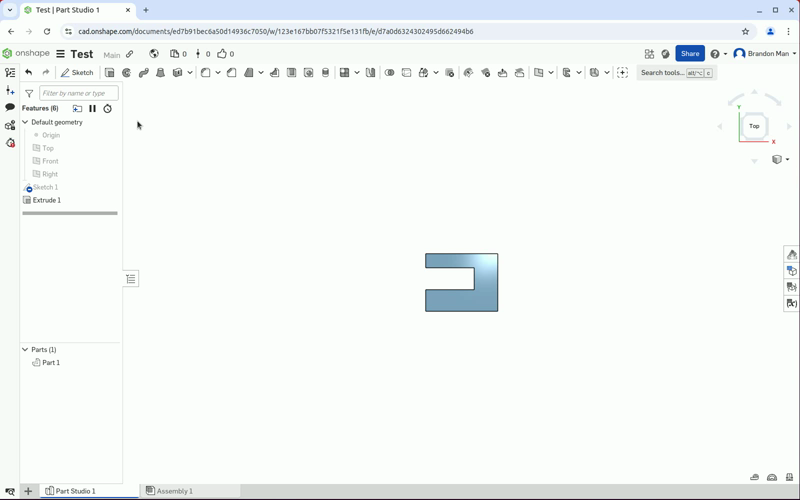
key(shift+h)
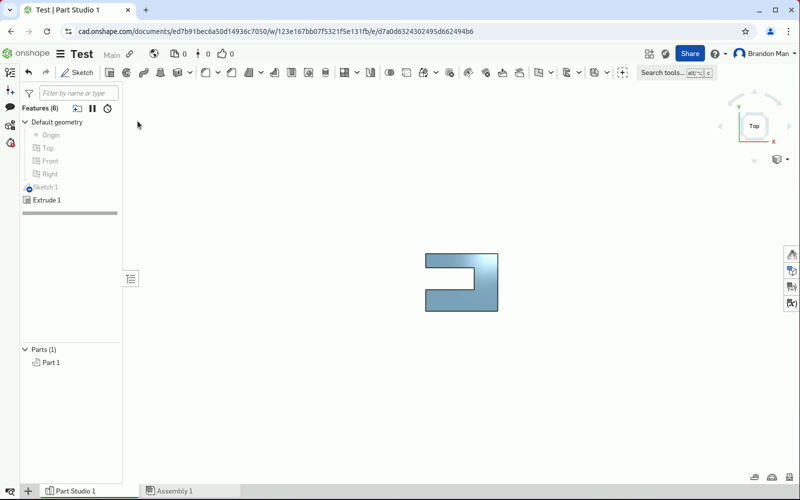
mouse_move(73, 189)
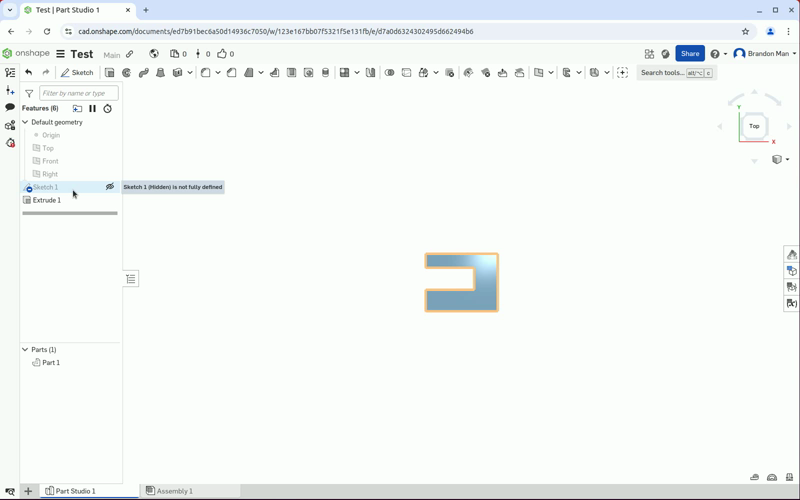
click(73, 189)
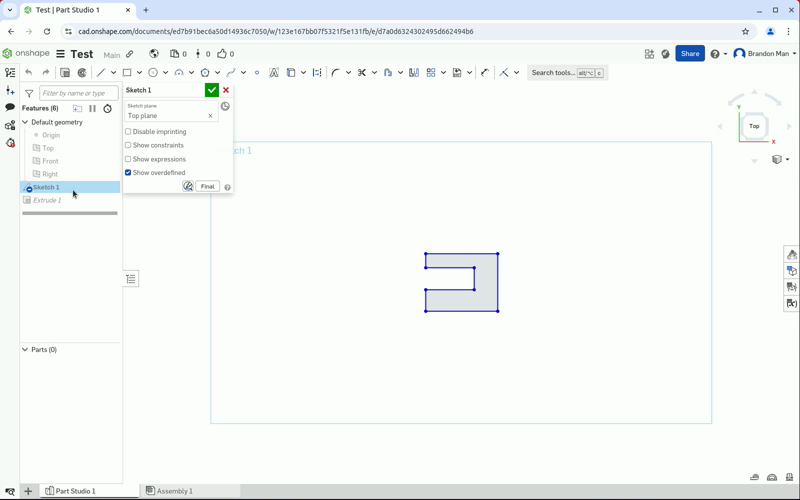
mouse_move(229, 92)
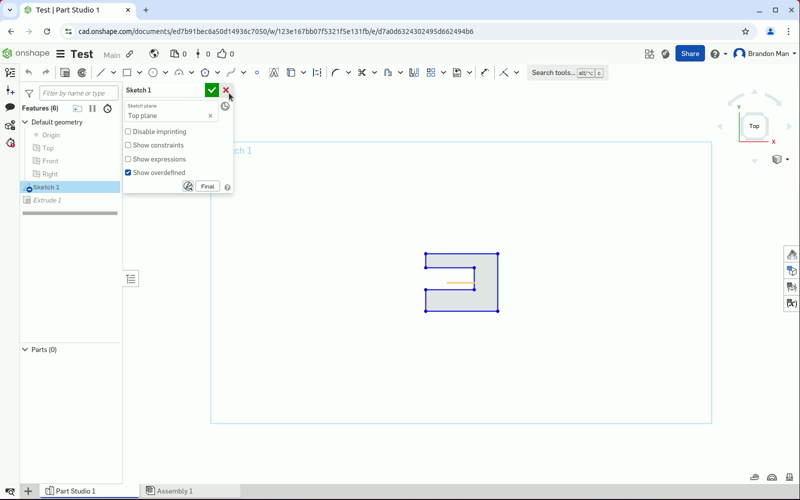
click(229, 92)
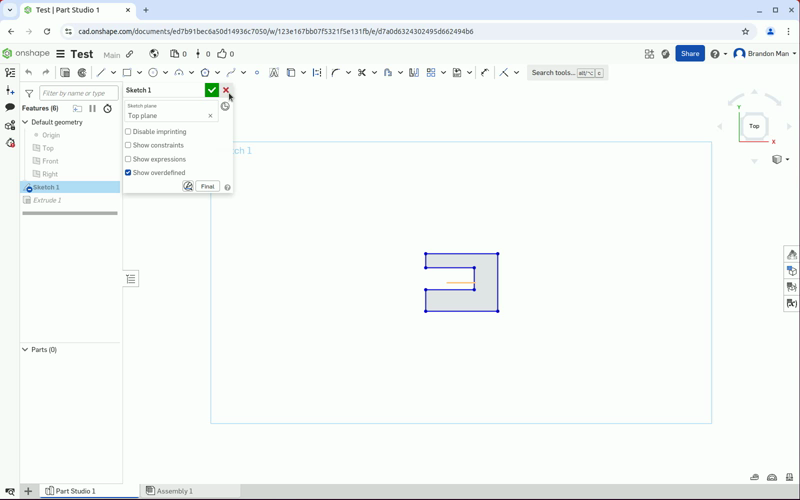
key(shift+s)
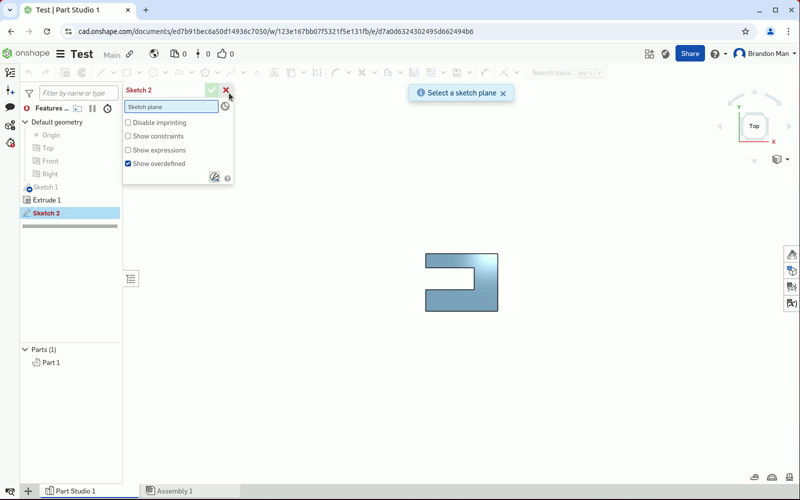
mouse_move(73, 150)
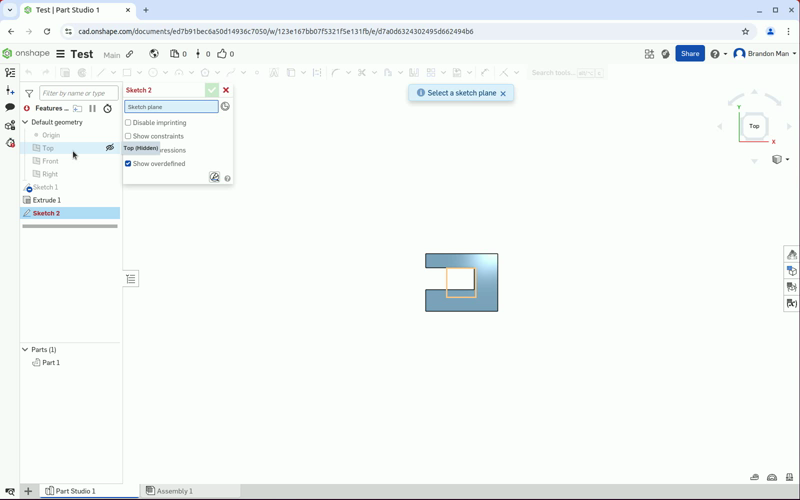
click(73, 150)
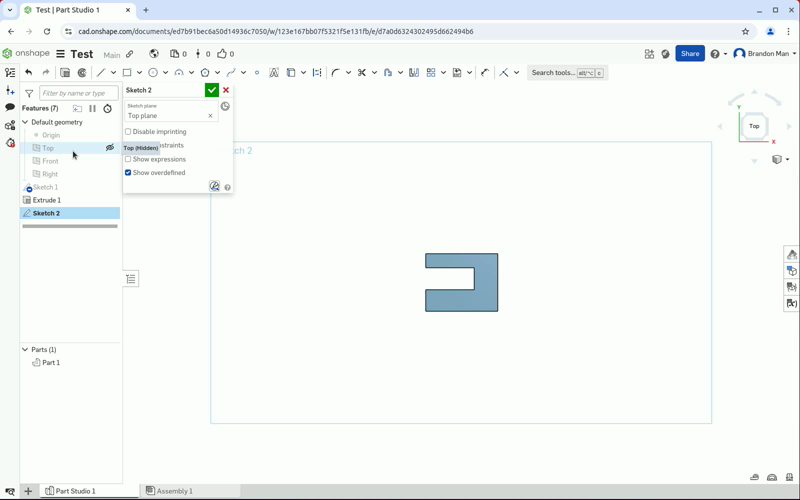
mouse_move(73, 352)
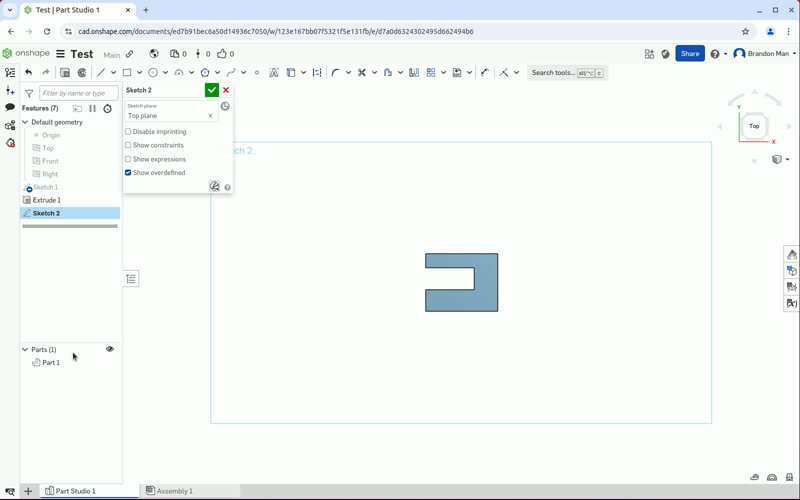
key(y)
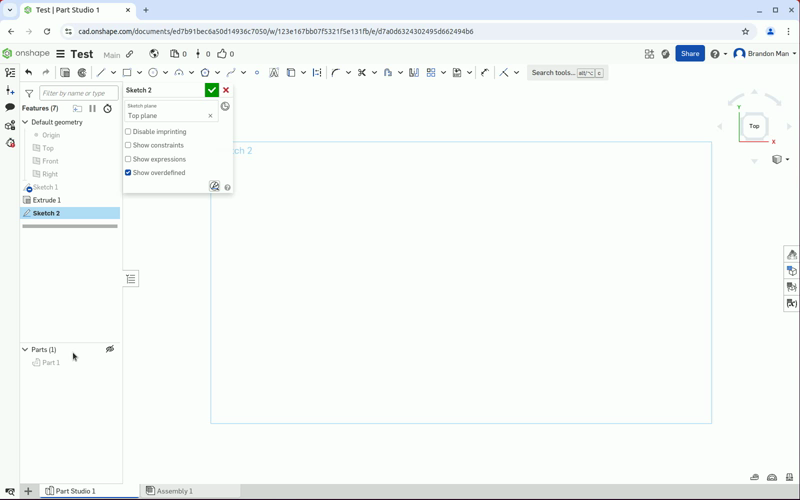
key(l)
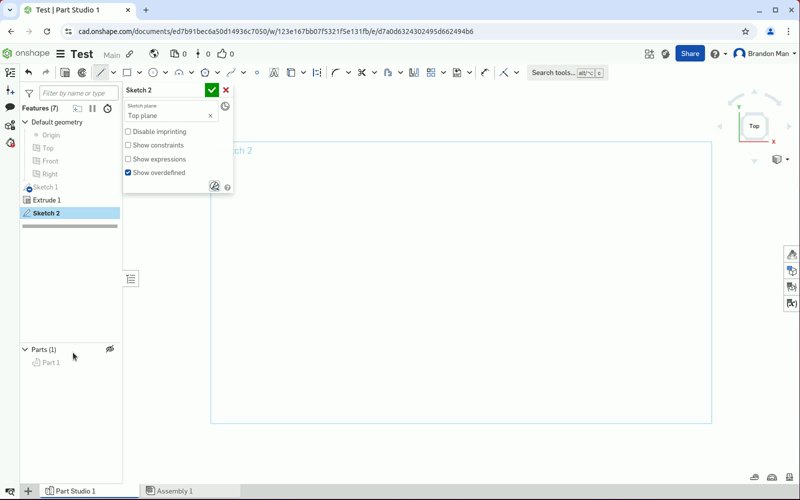
key_down(shift)
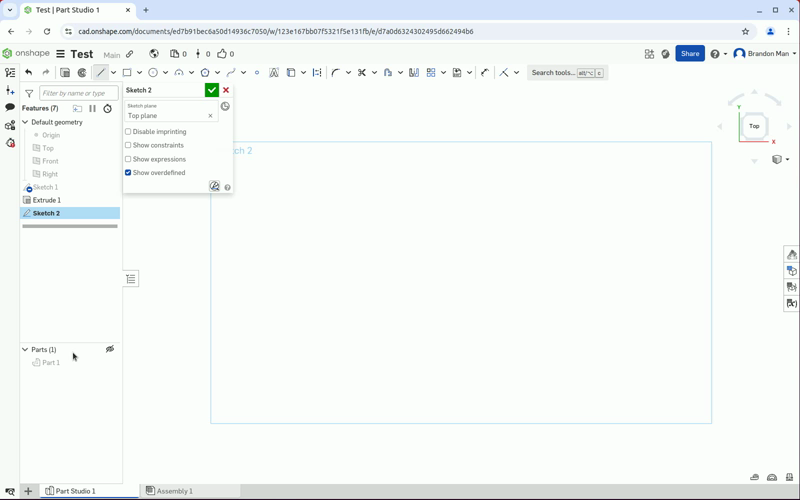
mouse_move(348, 288)
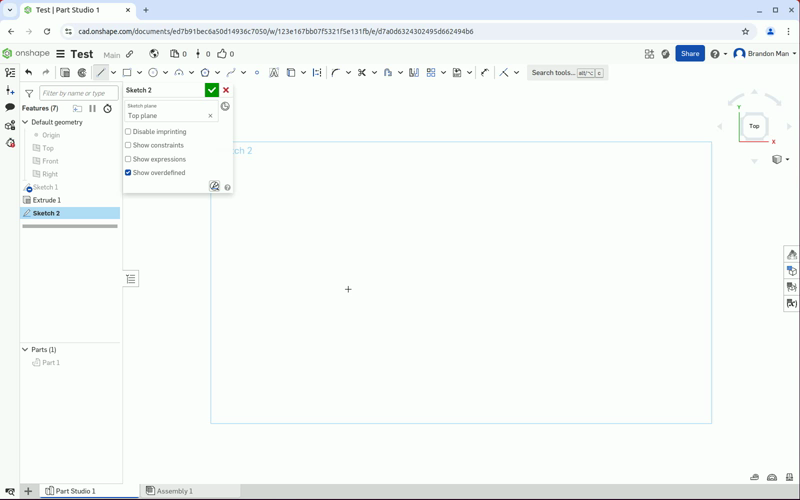
click(348, 288)
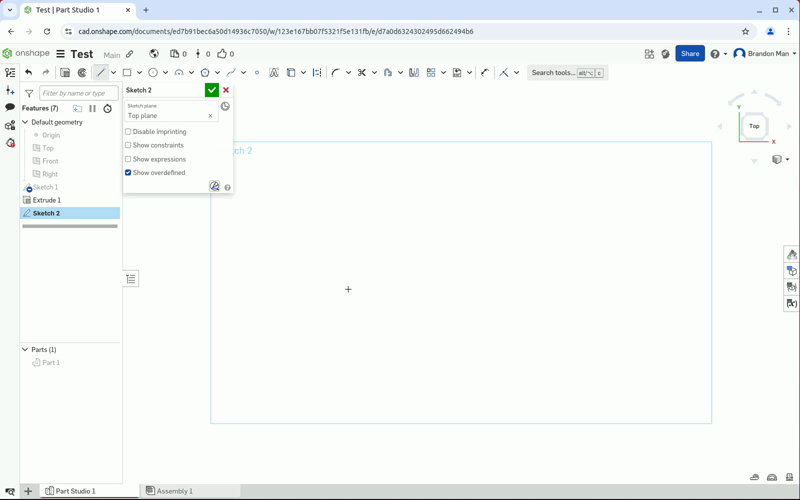
key_up(shift)
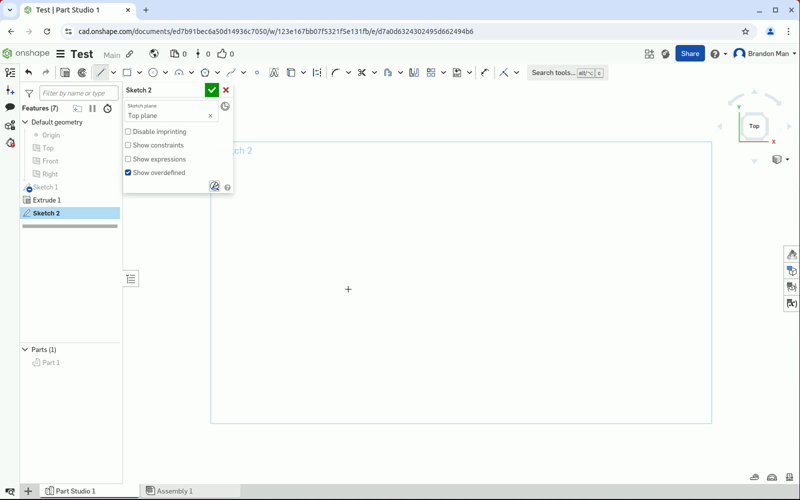
key_down(shift)
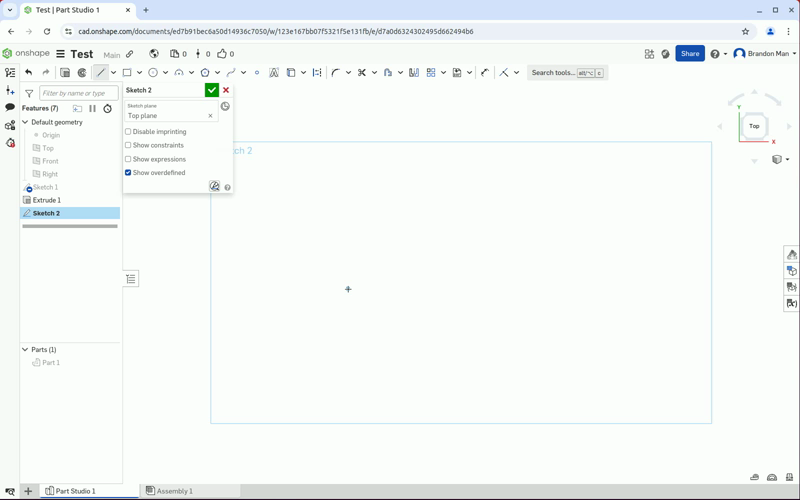
mouse_move(378, 288)
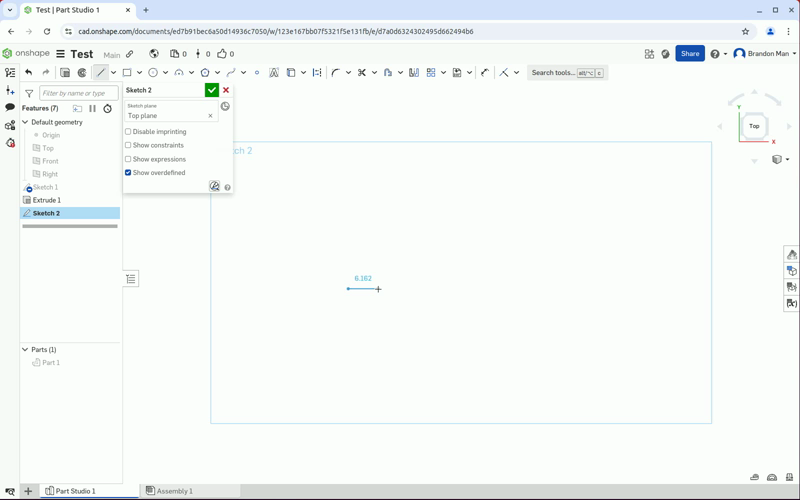
mouse_move(353, 309)
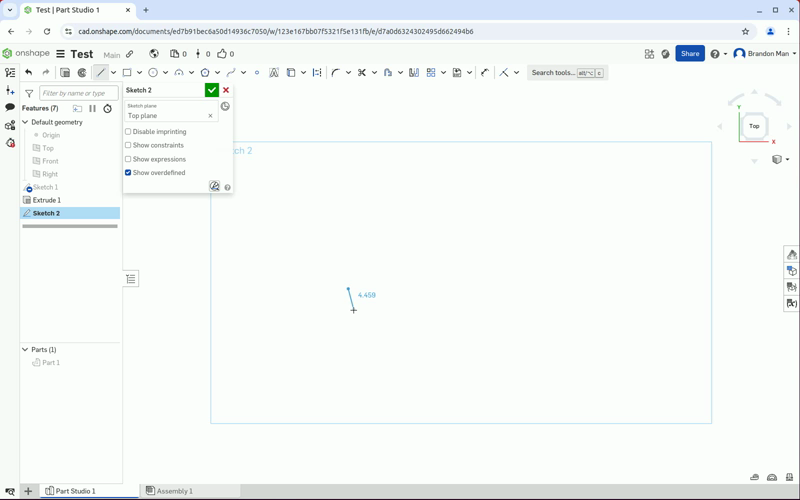
click(353, 309)
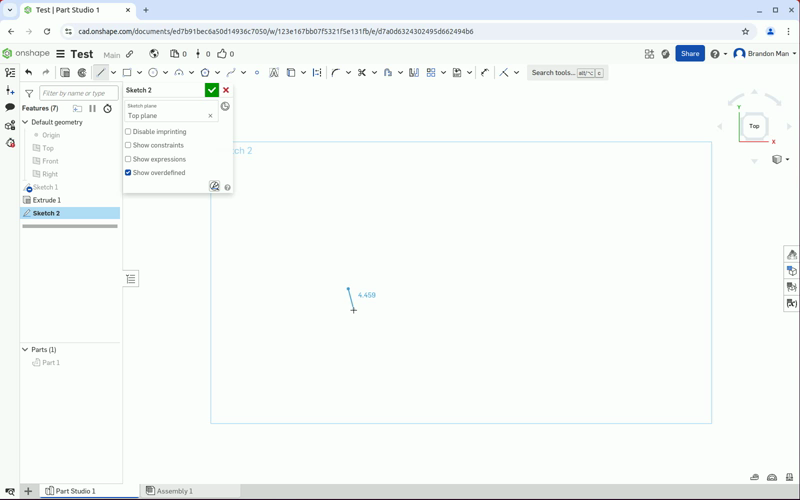
key_up(shift)
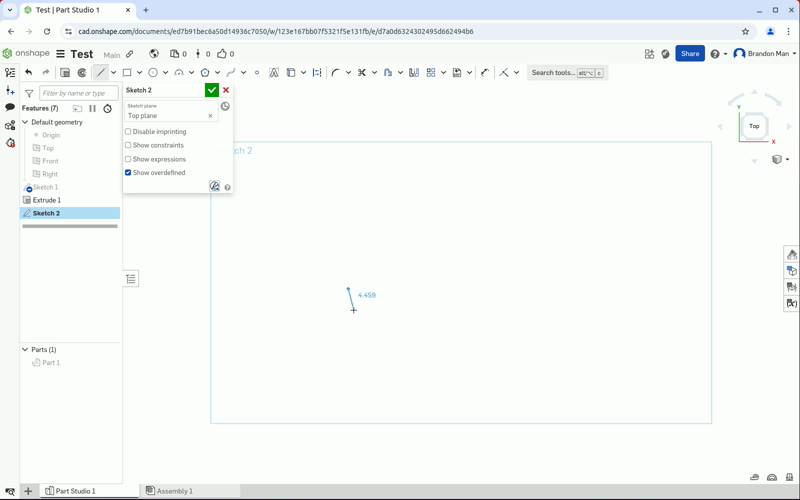
key_down(shift)
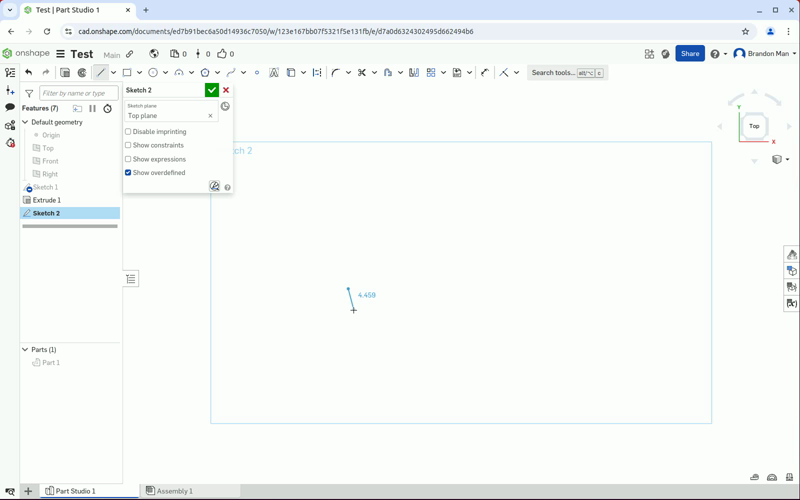
mouse_move(420, 290)
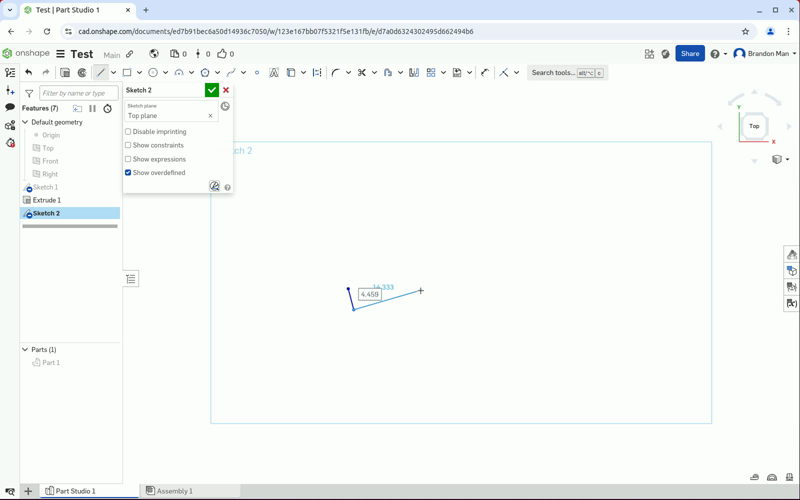
click(420, 290)
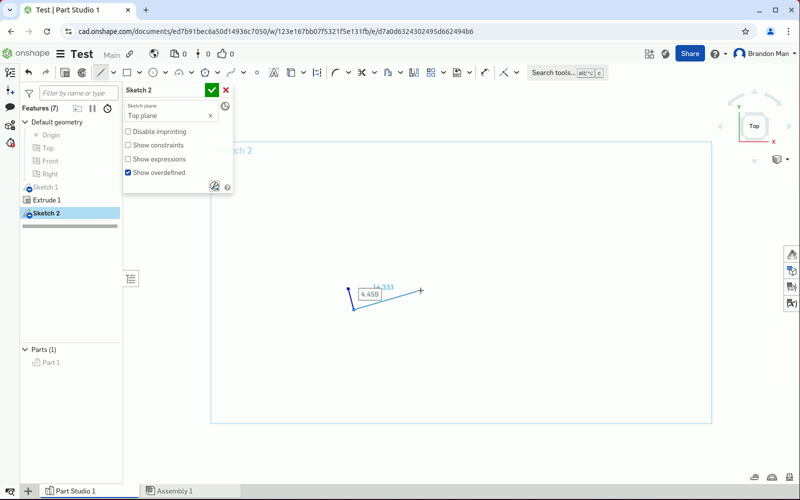
key_up(shift)
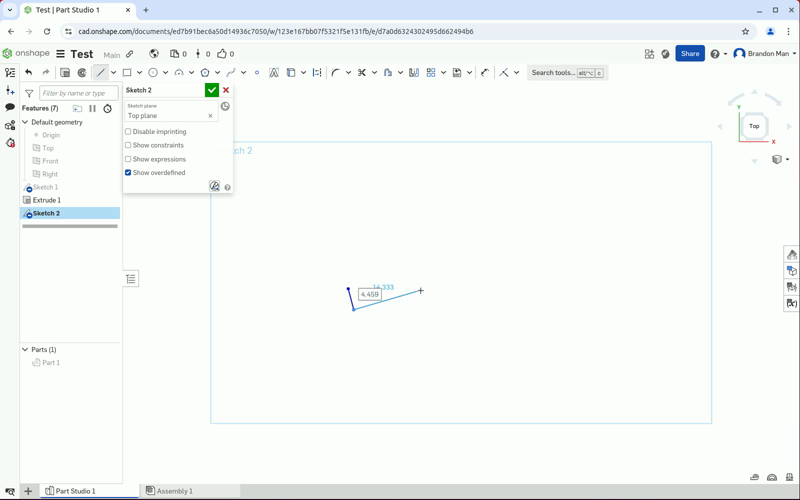
key_down(shift)
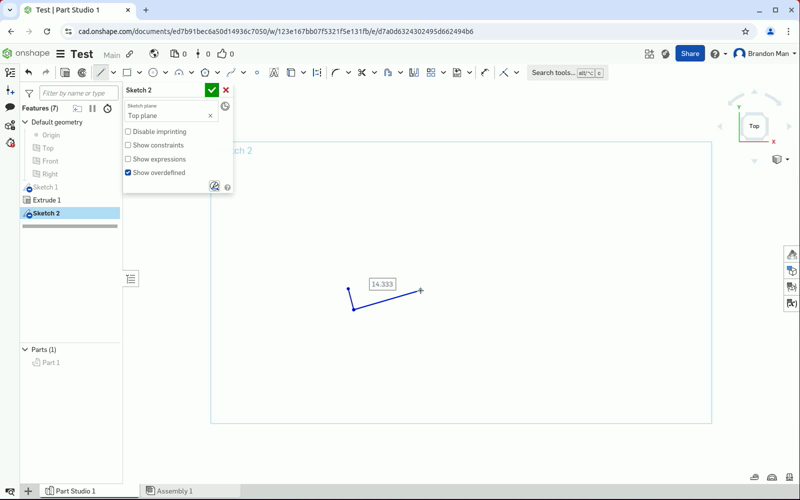
mouse_move(450, 290)
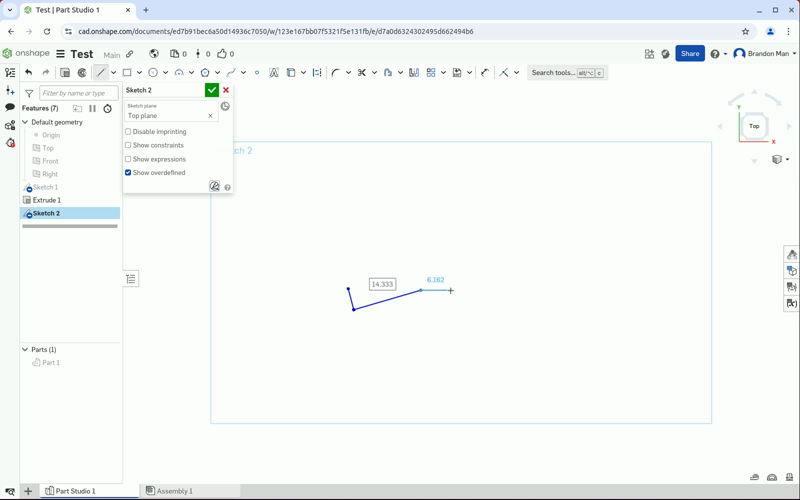
mouse_move(426, 290)
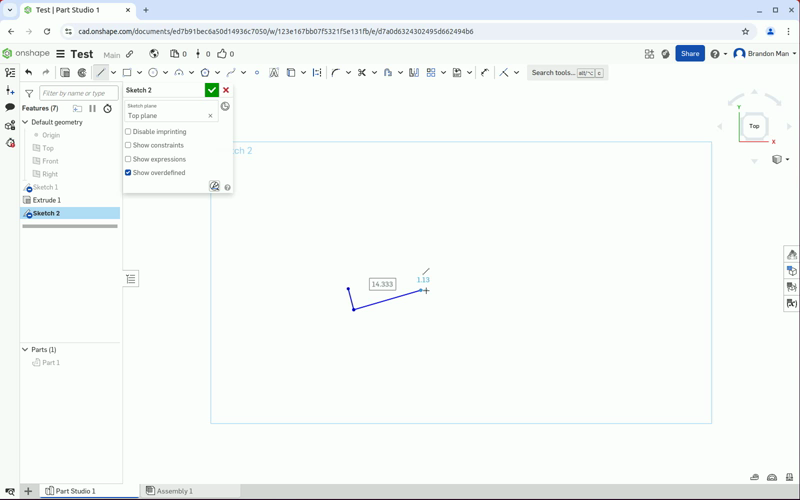
scroll(6)
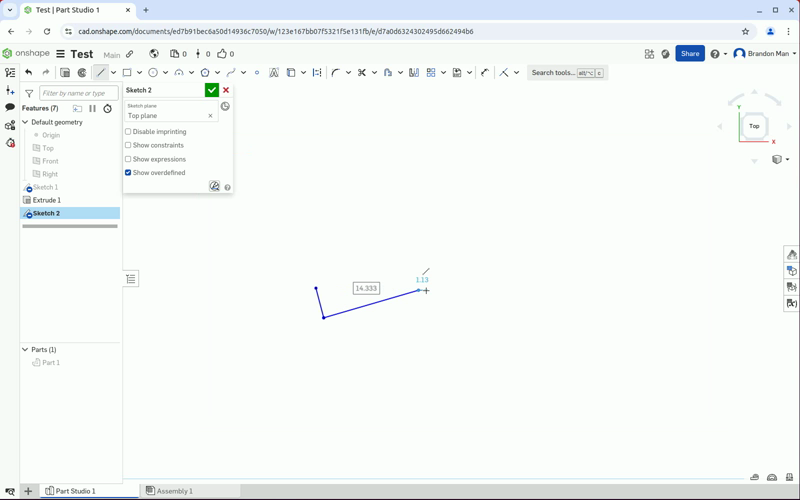
scroll(6)
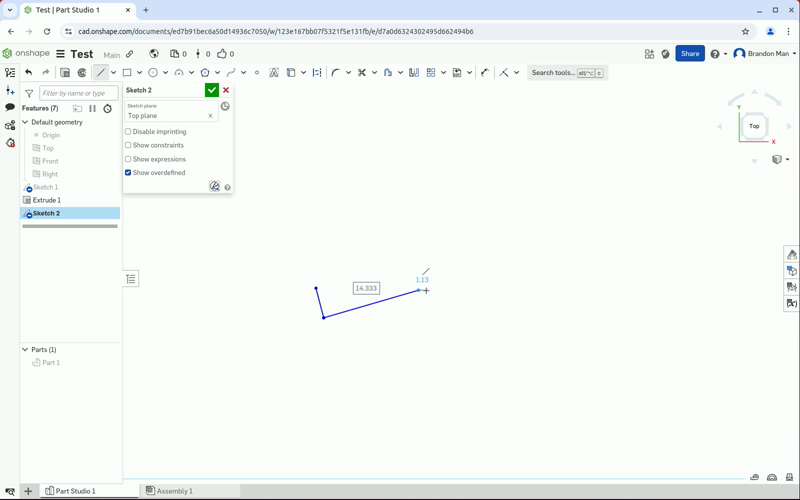
scroll(6)
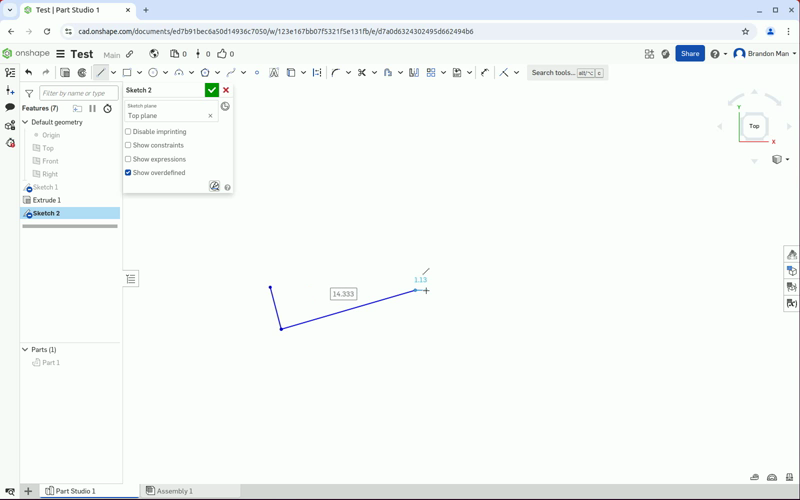
scroll(6)
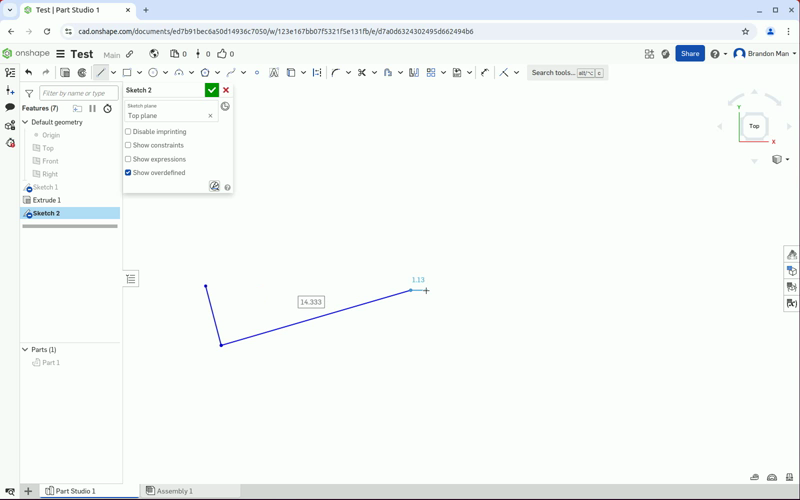
scroll(6)
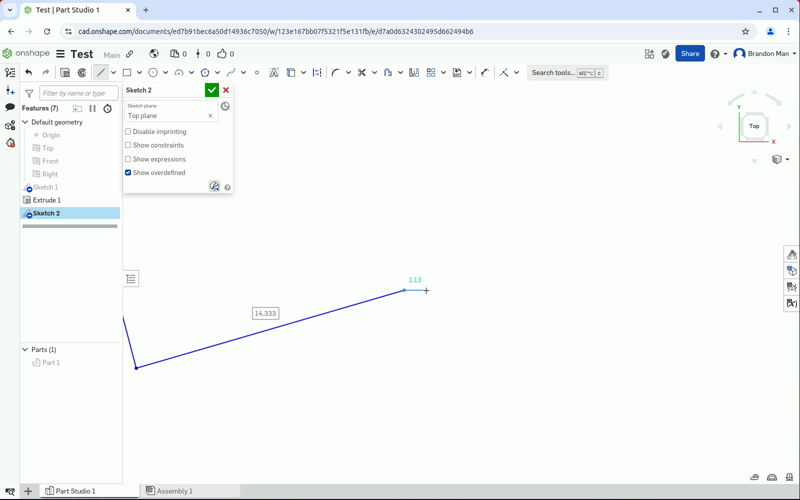
scroll(6)
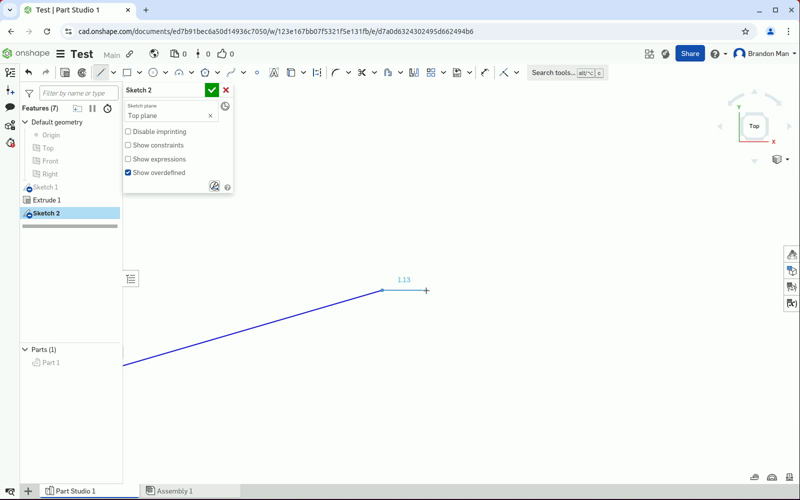
scroll(6)
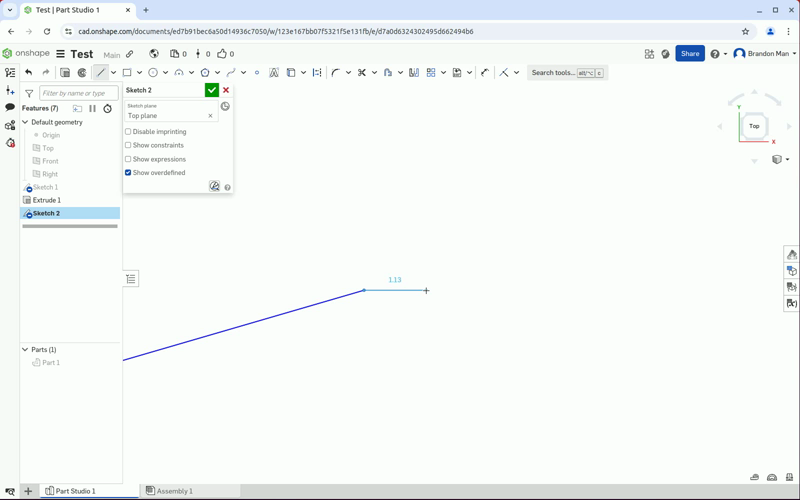
click(426, 290)
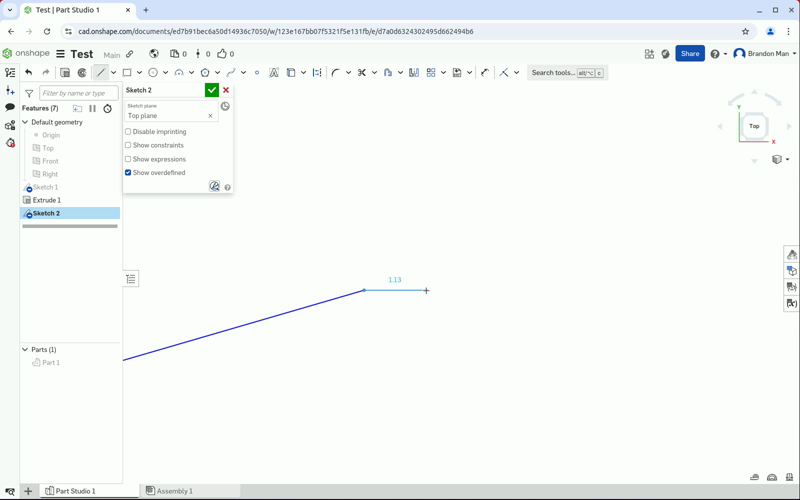
scroll(-6)
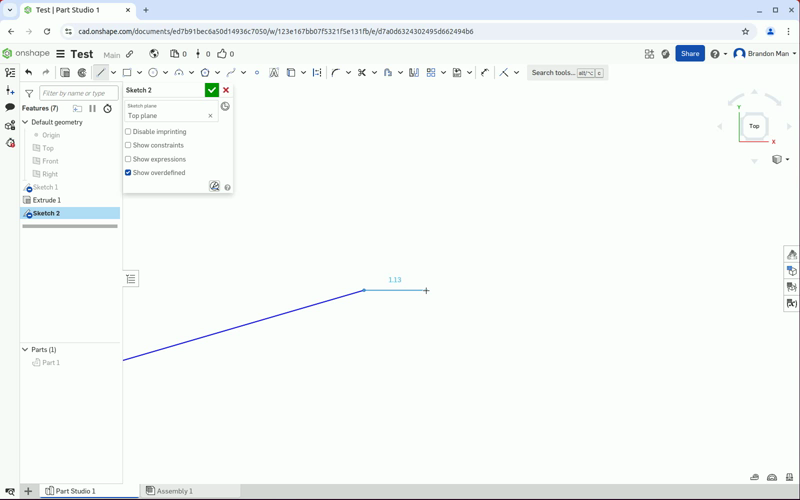
scroll(-6)
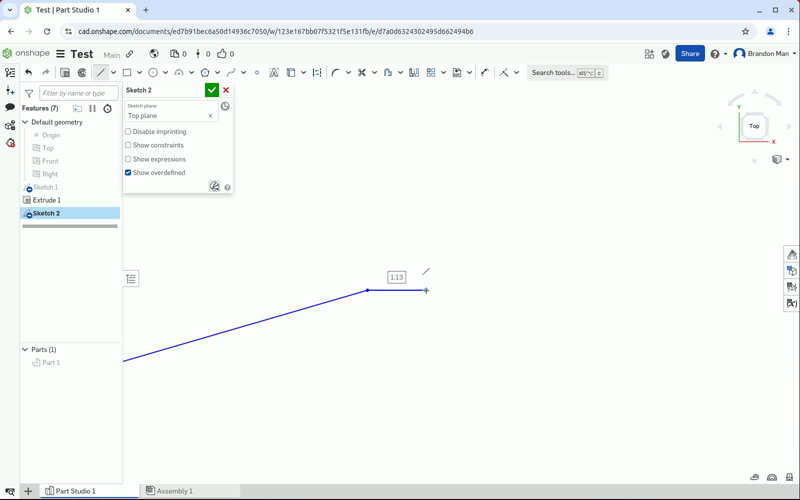
scroll(-6)
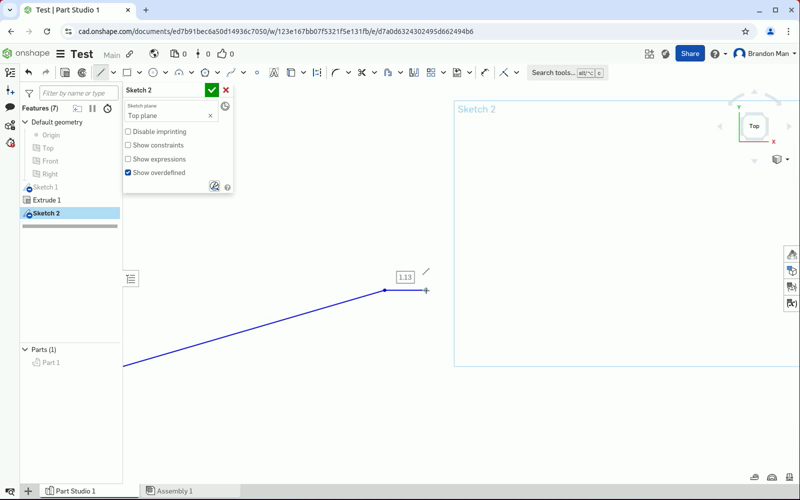
scroll(-6)
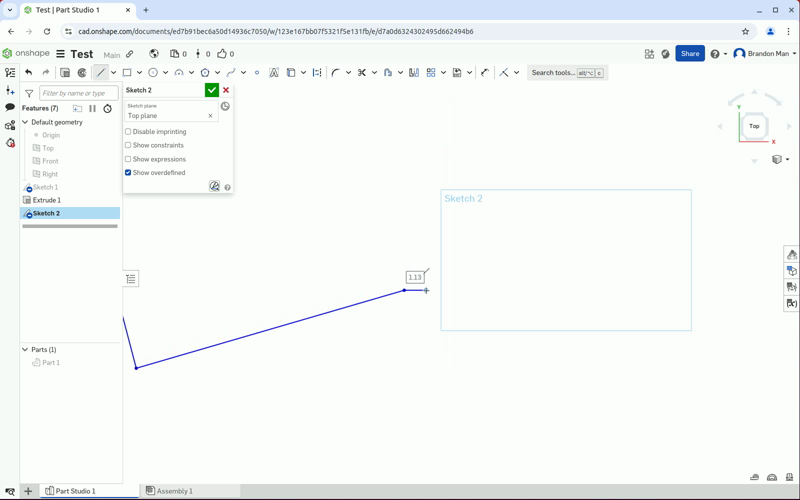
scroll(-6)
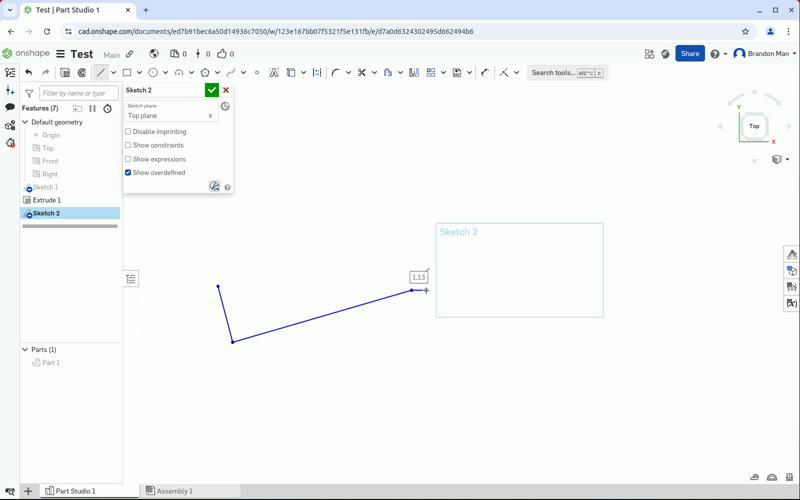
scroll(-6)
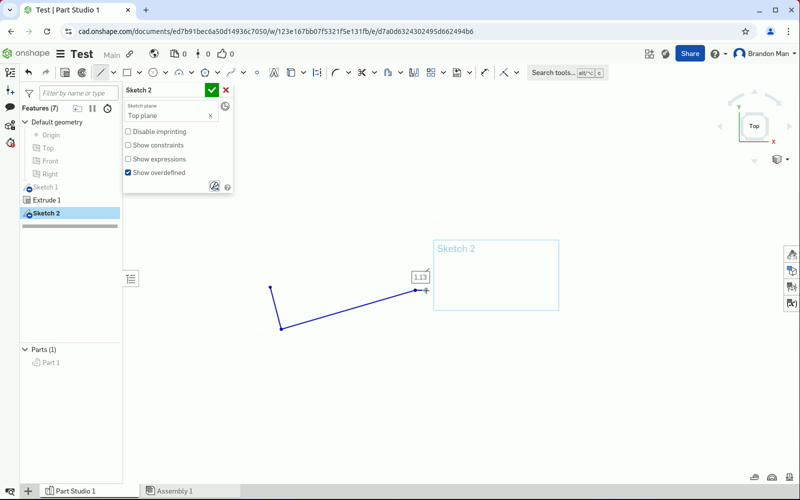
scroll(-6)
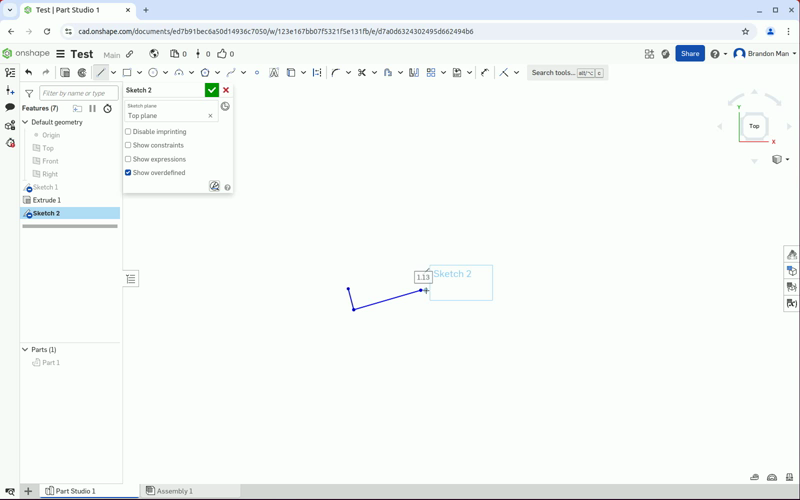
key_up(shift)
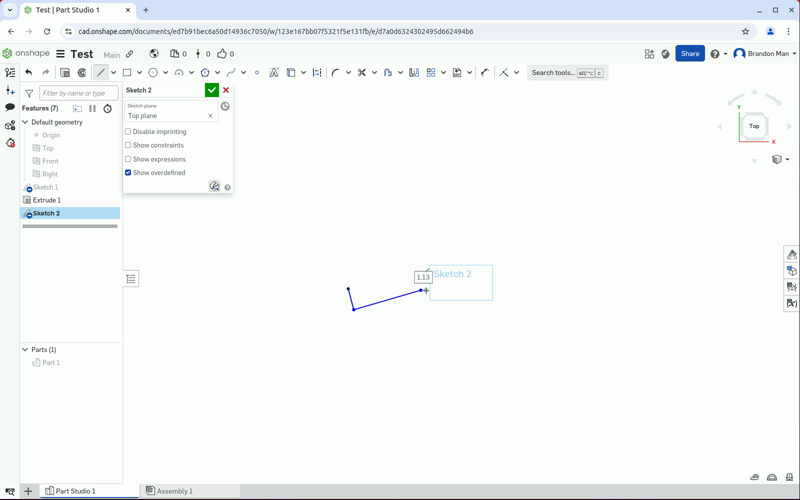
key_down(shift)
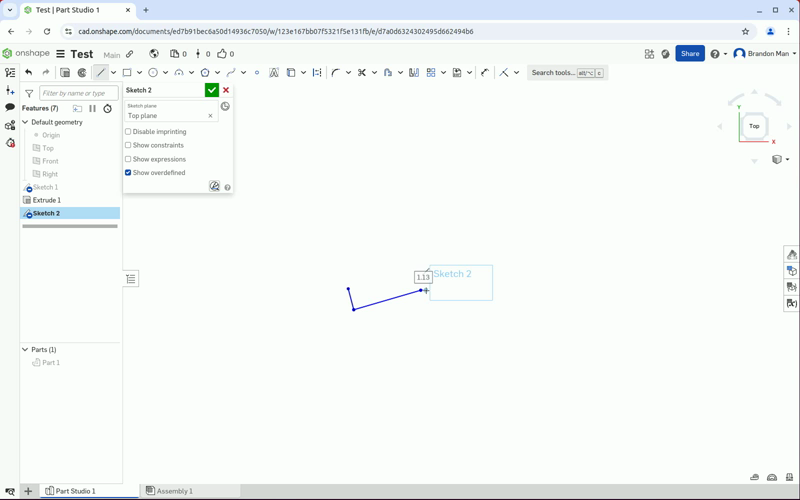
mouse_move(456, 290)
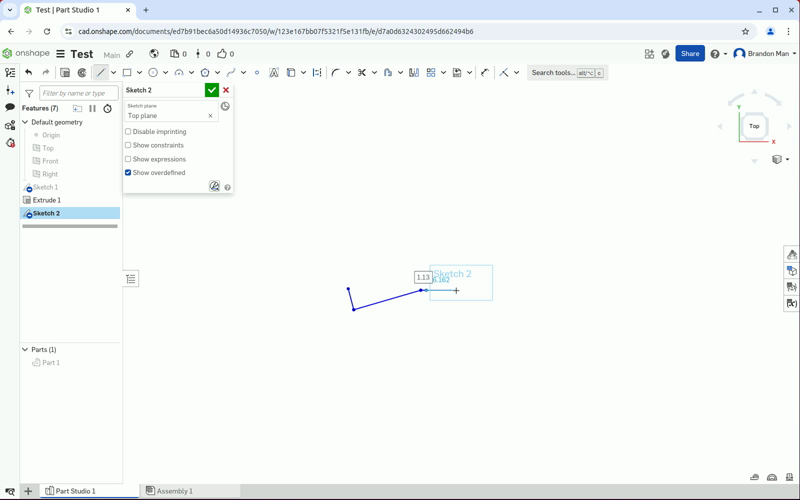
mouse_move(473, 290)
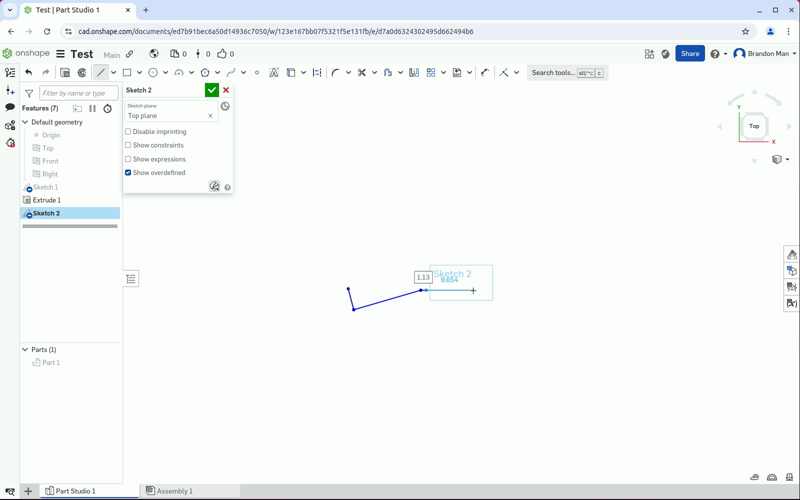
click(473, 290)
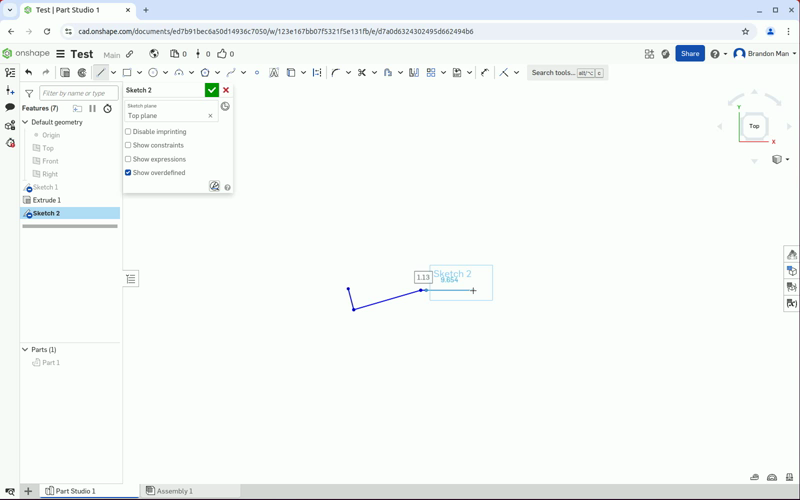
key_up(shift)
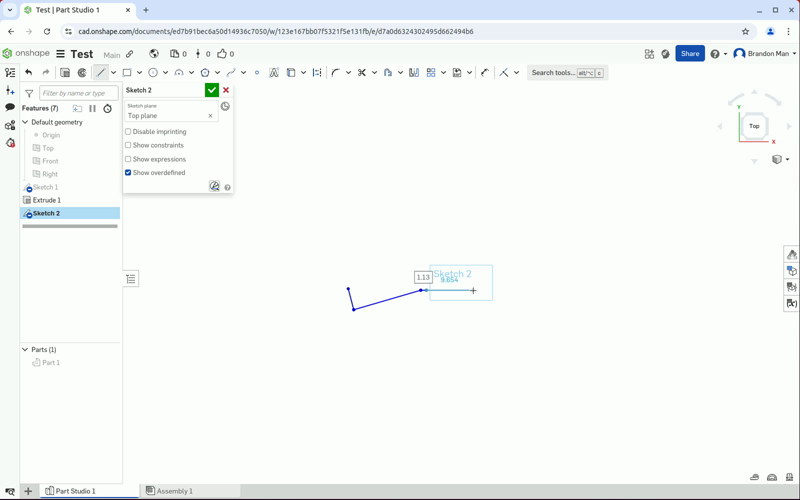
key_down(shift)
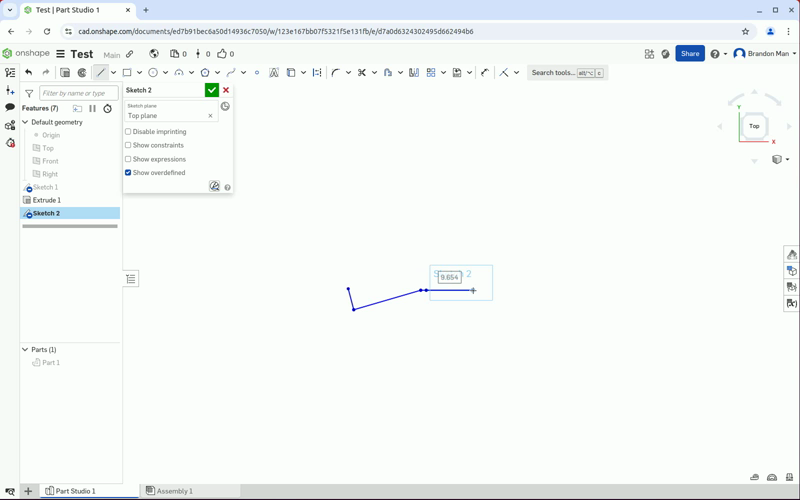
mouse_move(503, 290)
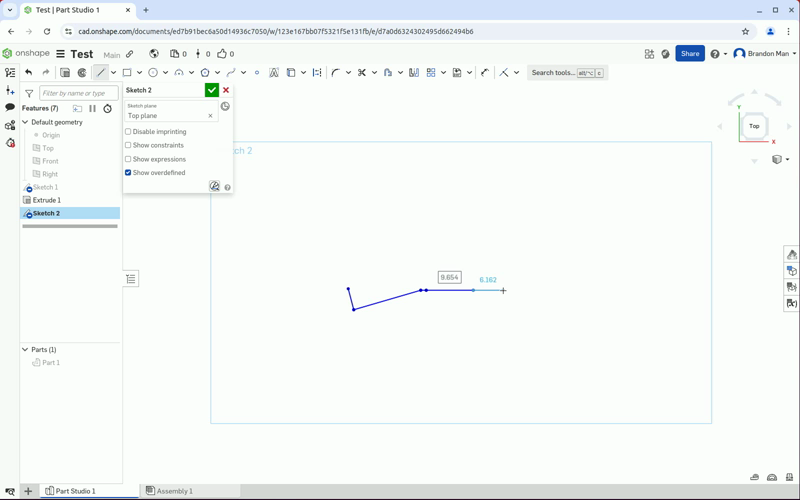
mouse_move(473, 269)
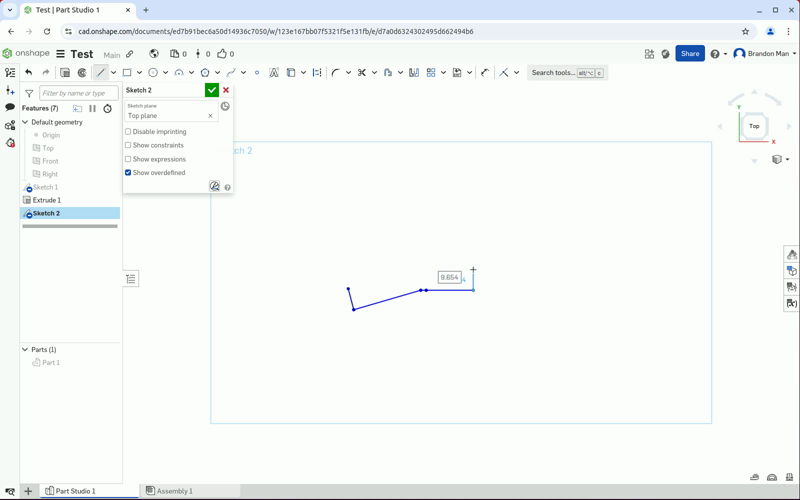
click(473, 269)
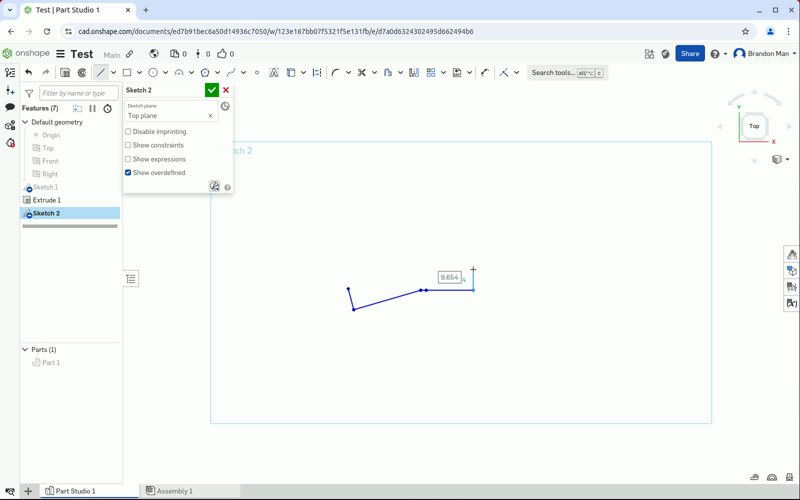
key_up(shift)
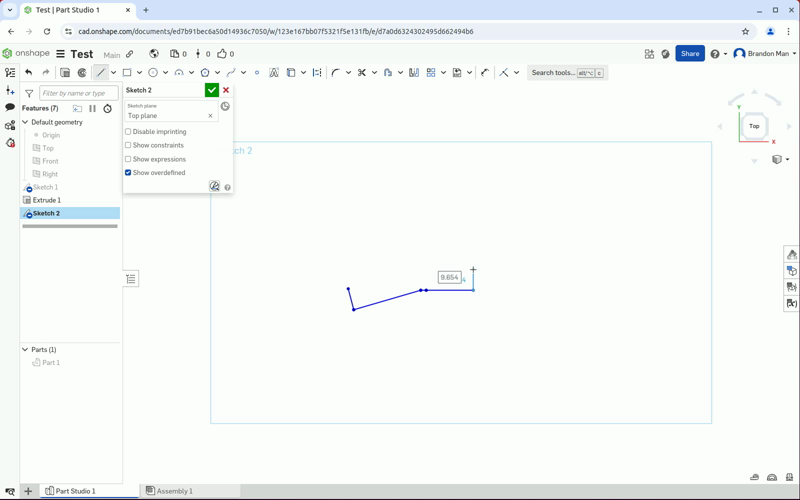
key_down(shift)
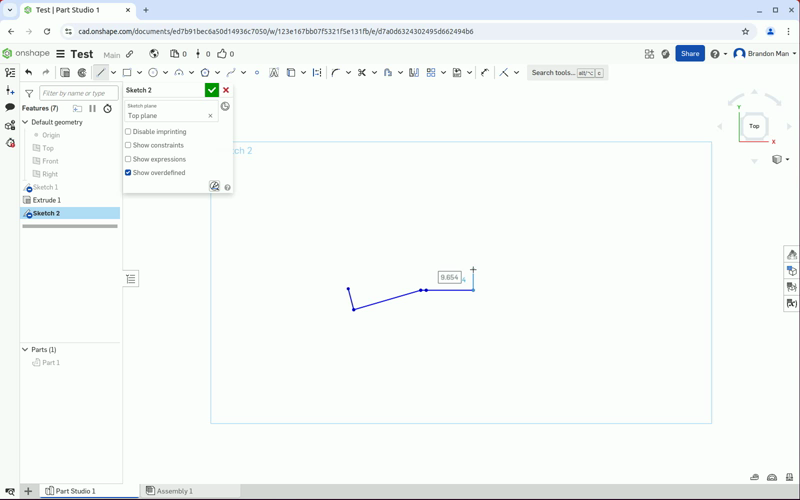
mouse_move(503, 269)
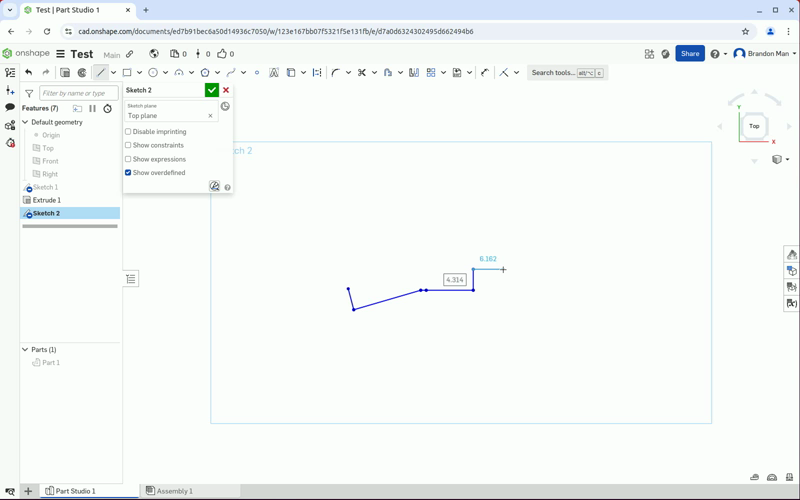
mouse_move(426, 269)
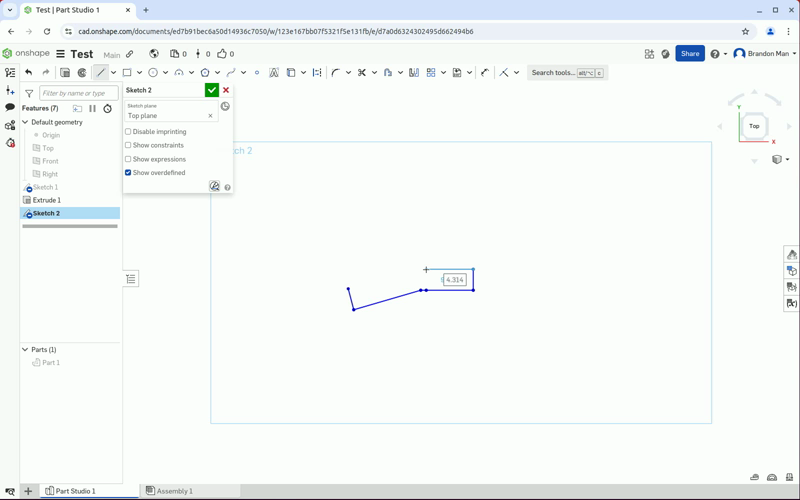
click(426, 269)
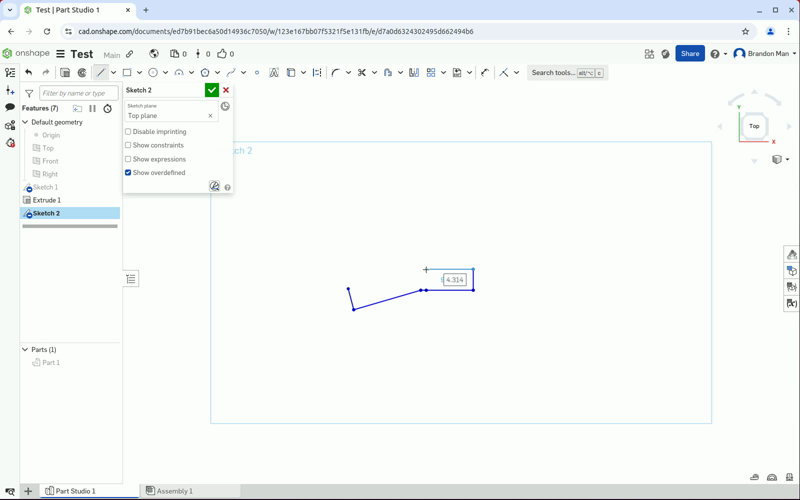
key_up(shift)
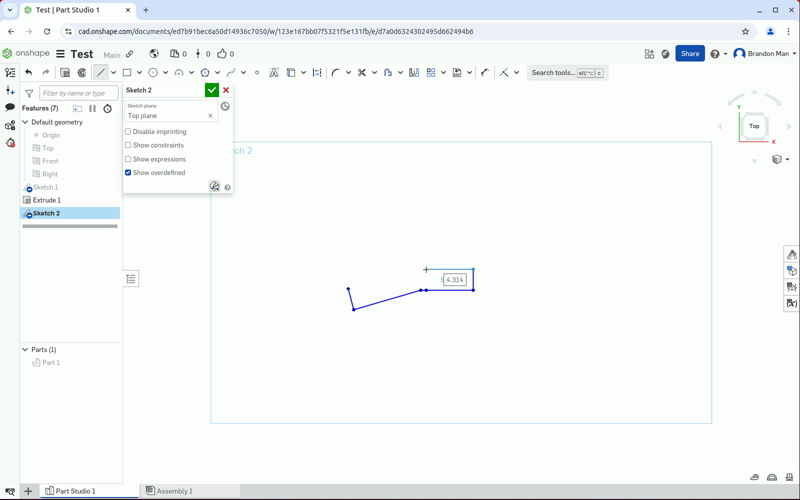
key_down(shift)
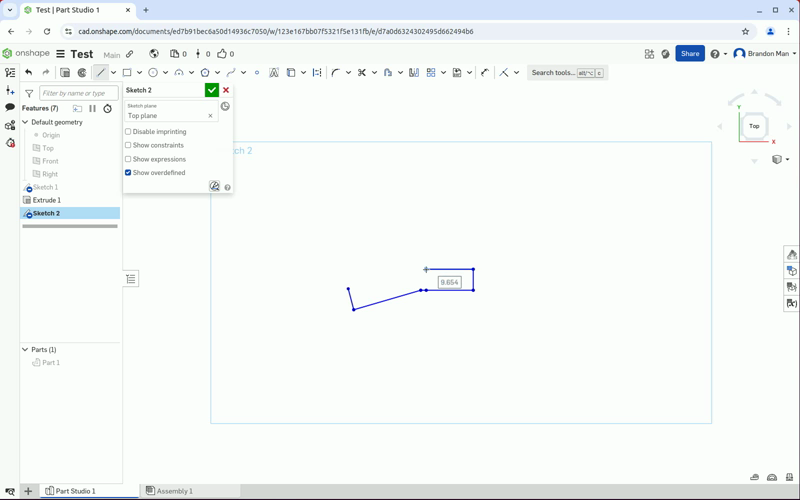
mouse_move(456, 269)
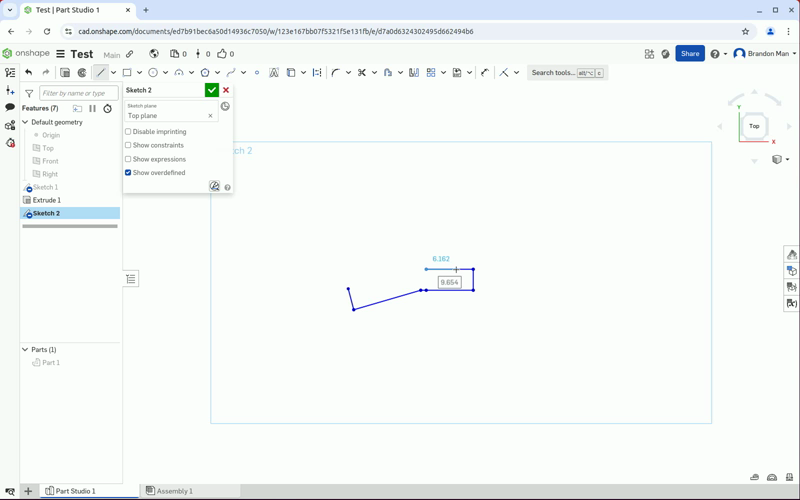
mouse_move(416, 269)
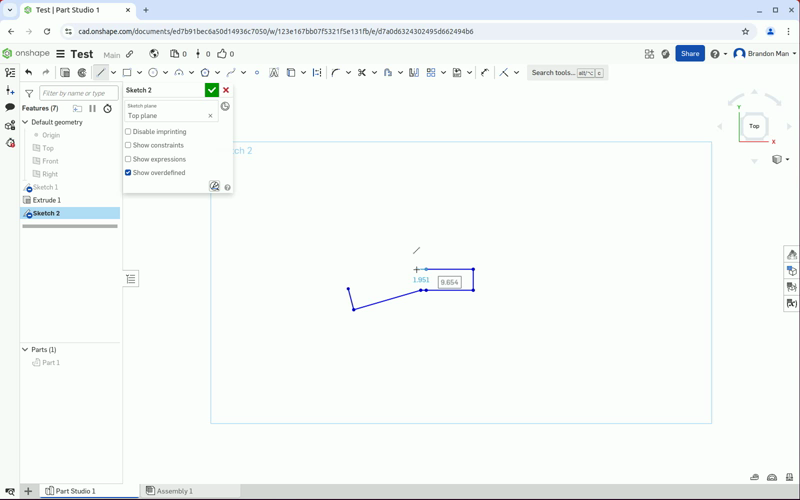
click(416, 269)
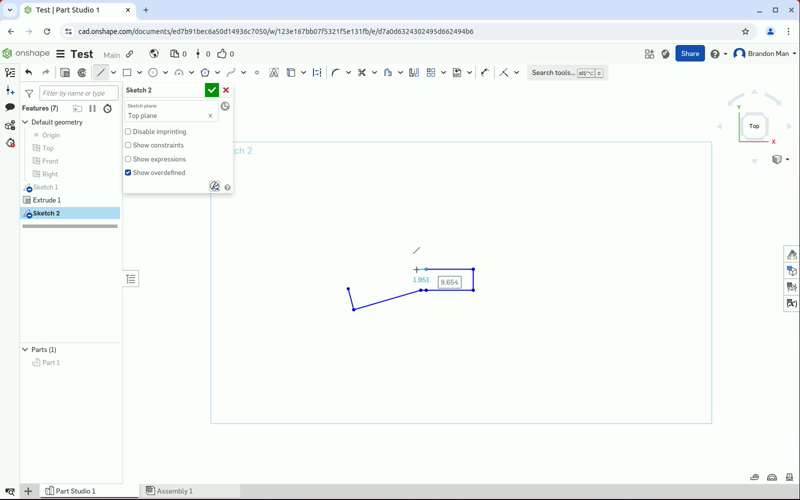
key_up(shift)
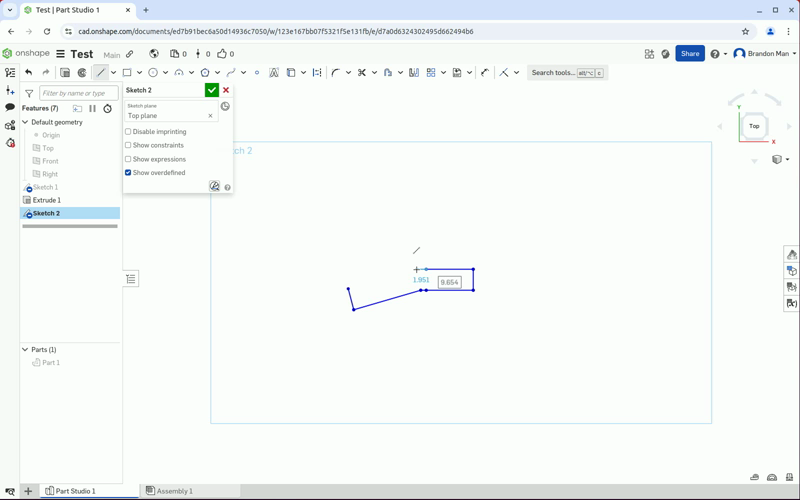
key_down(shift)
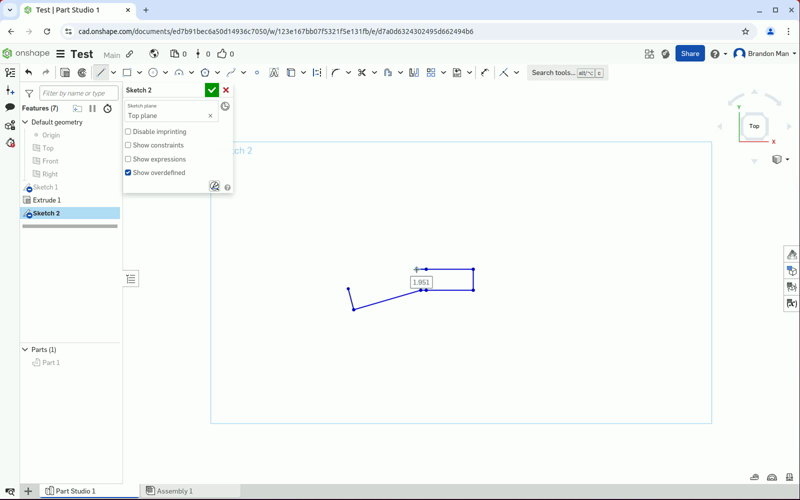
mouse_move(447, 269)
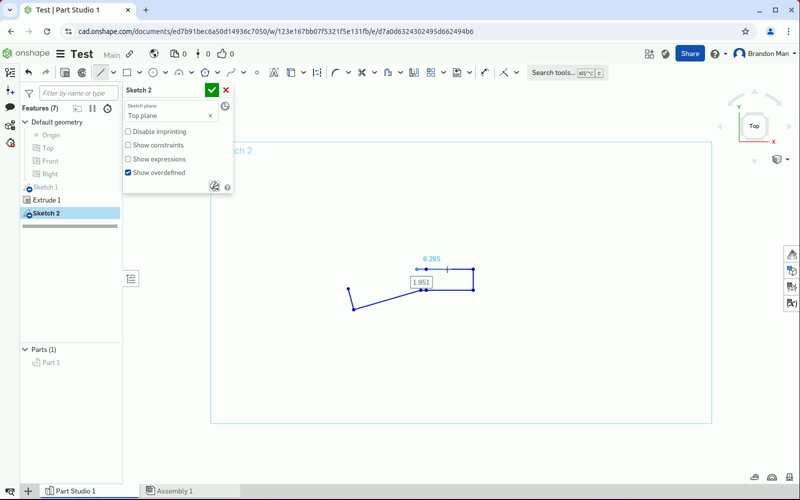
mouse_move(404, 273)
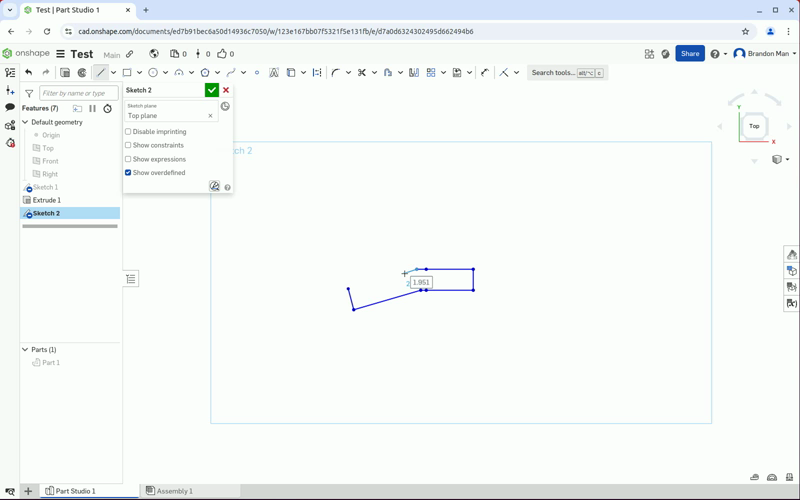
click(404, 273)
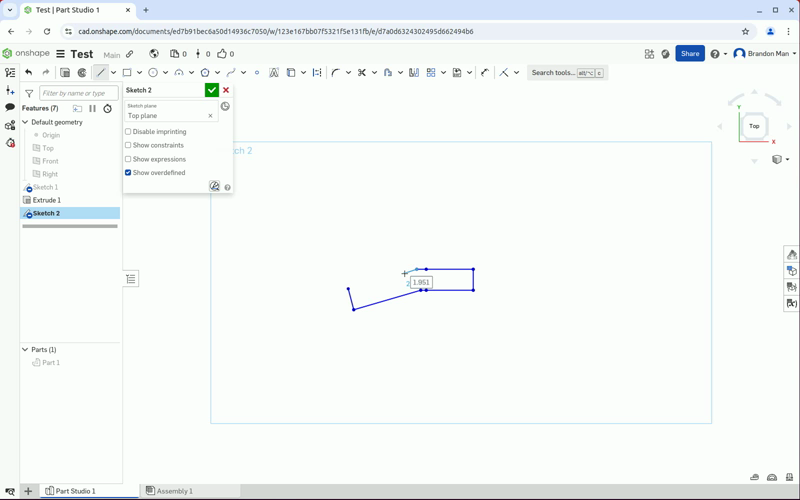
key_up(shift)
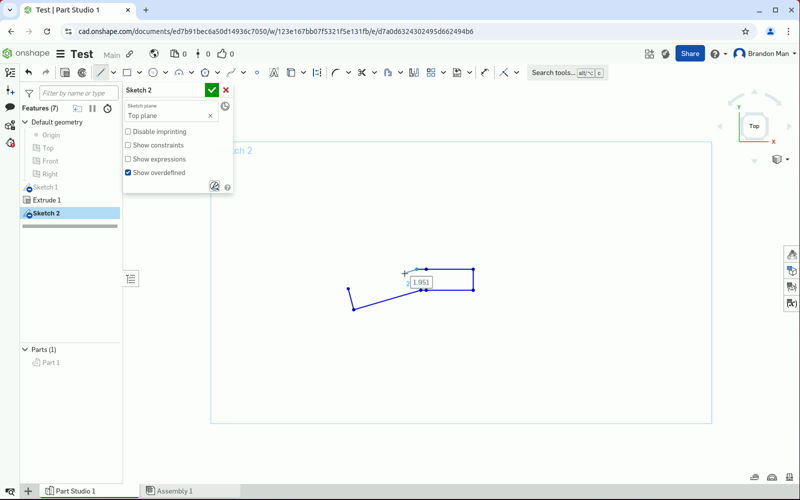
key_down(shift)
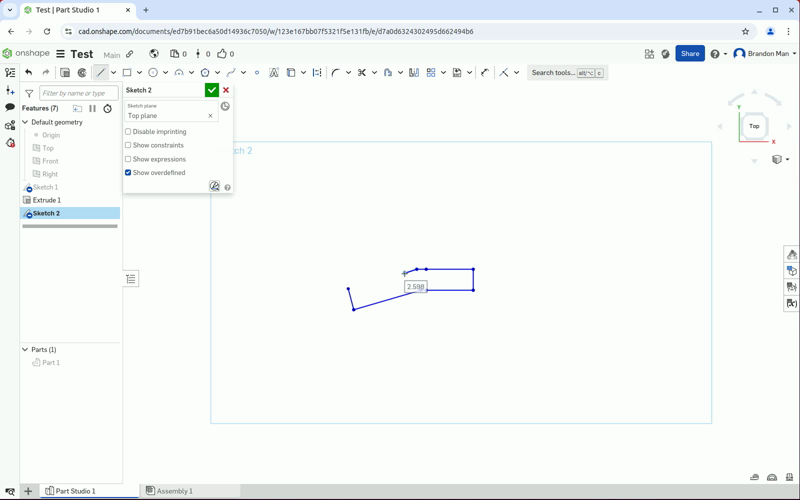
mouse_move(434, 273)
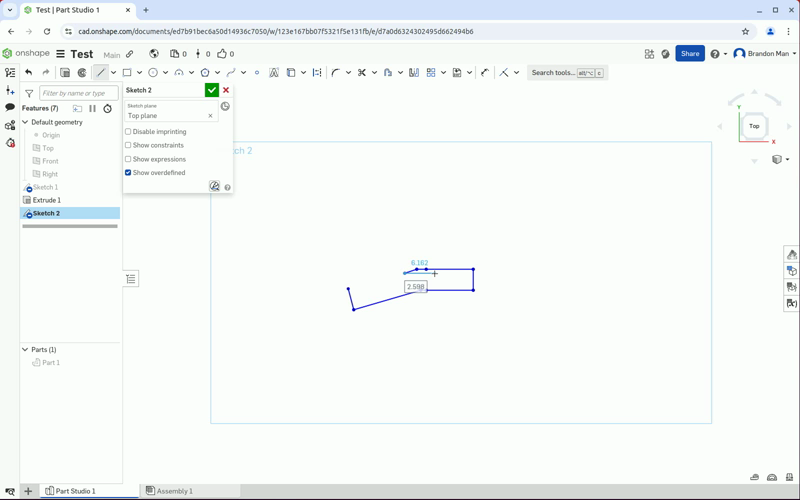
mouse_move(406, 279)
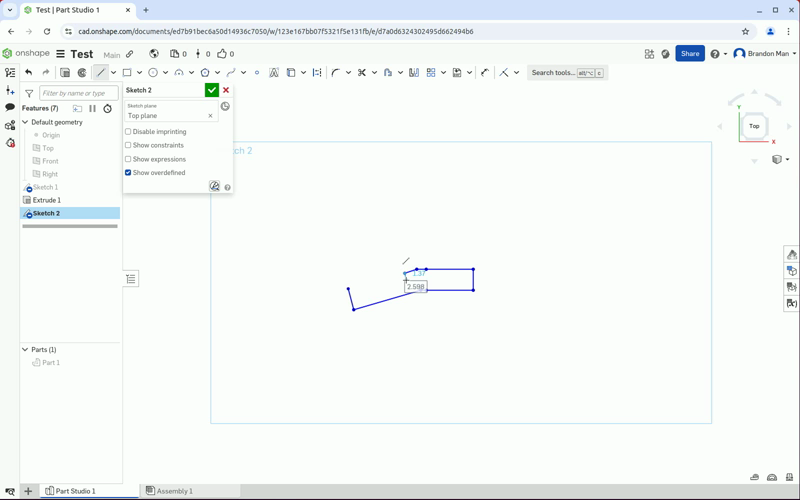
scroll(6)
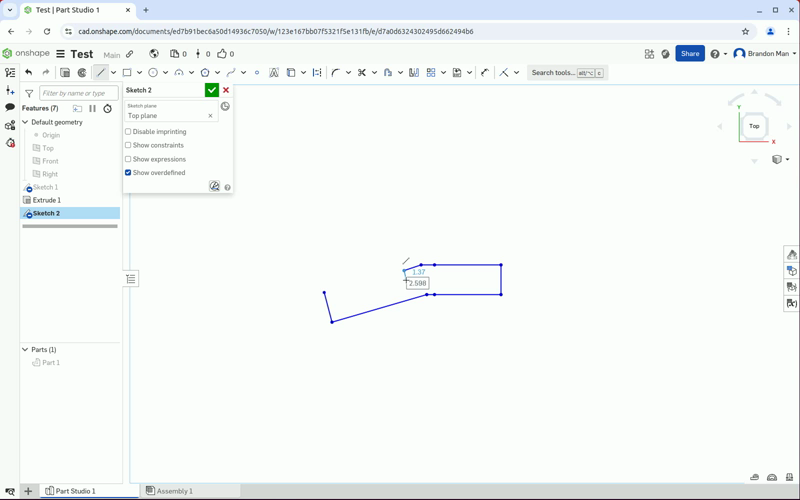
scroll(6)
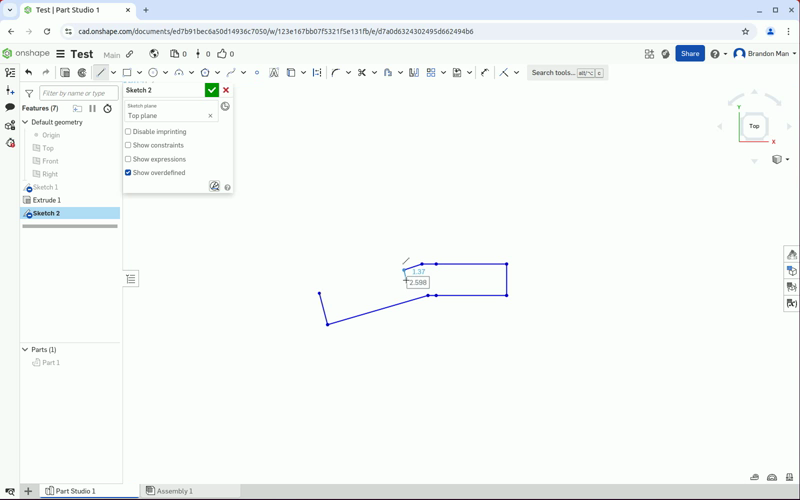
scroll(6)
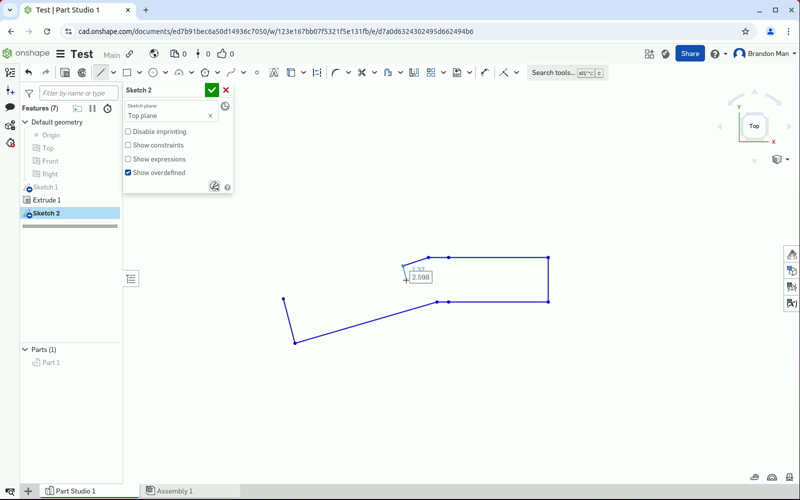
scroll(6)
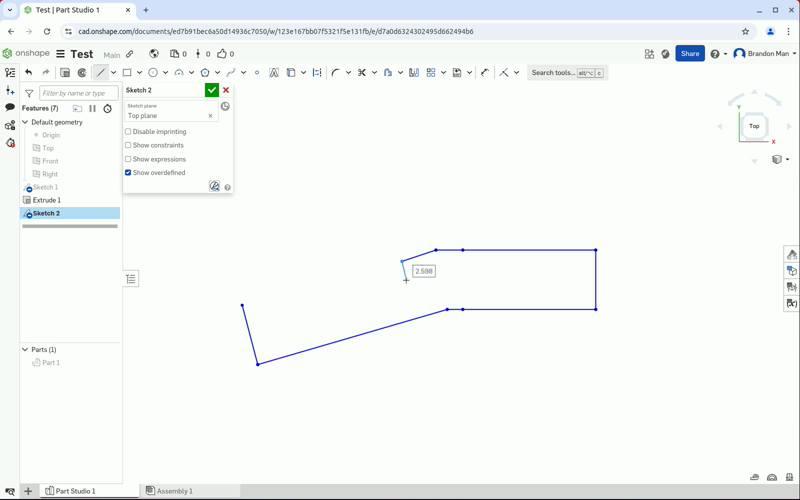
scroll(6)
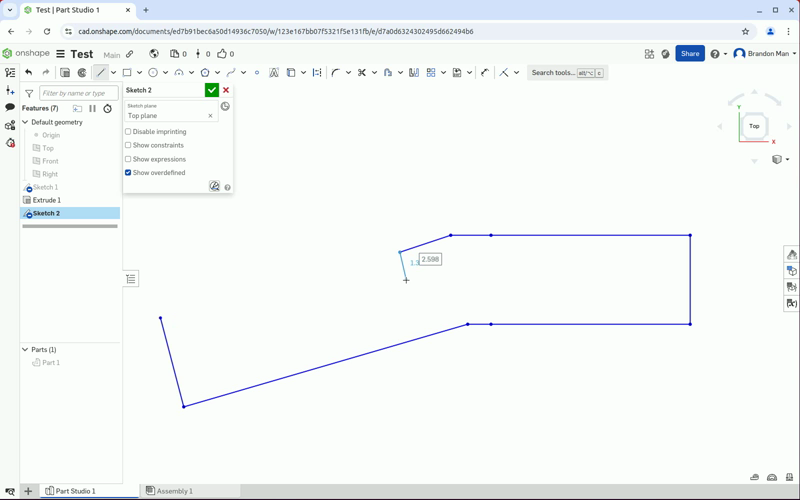
scroll(6)
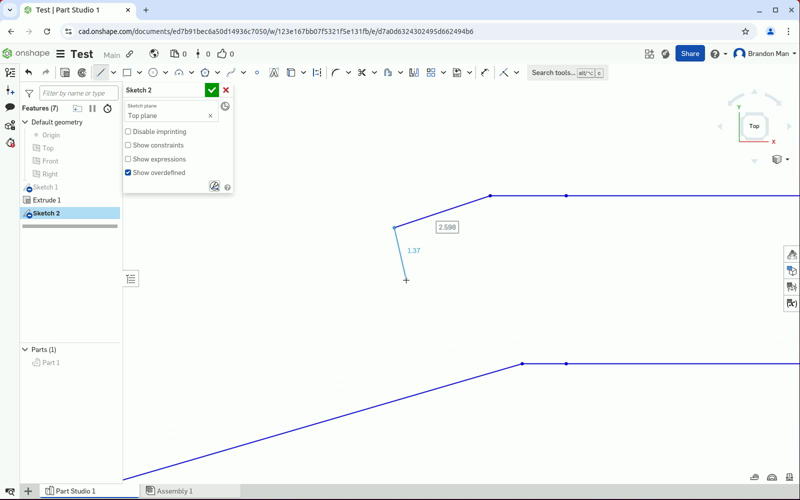
scroll(6)
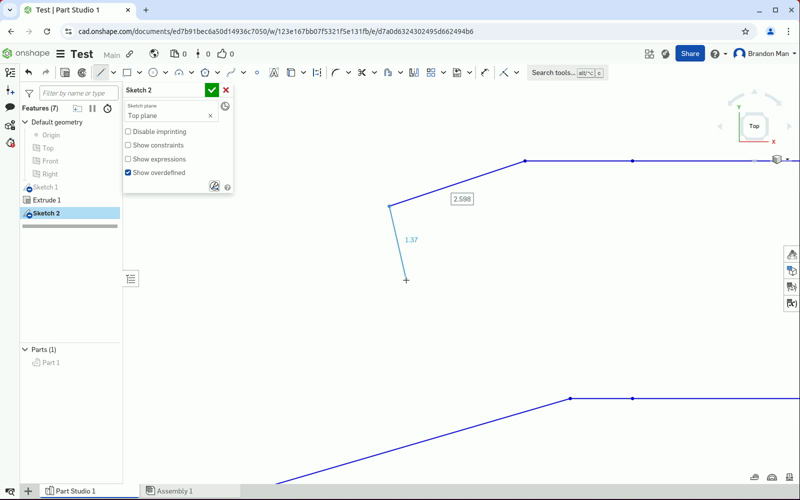
click(406, 279)
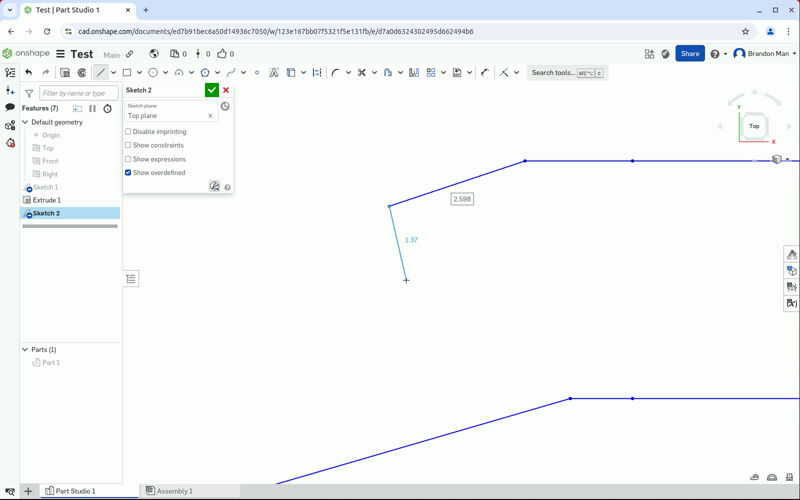
scroll(-6)
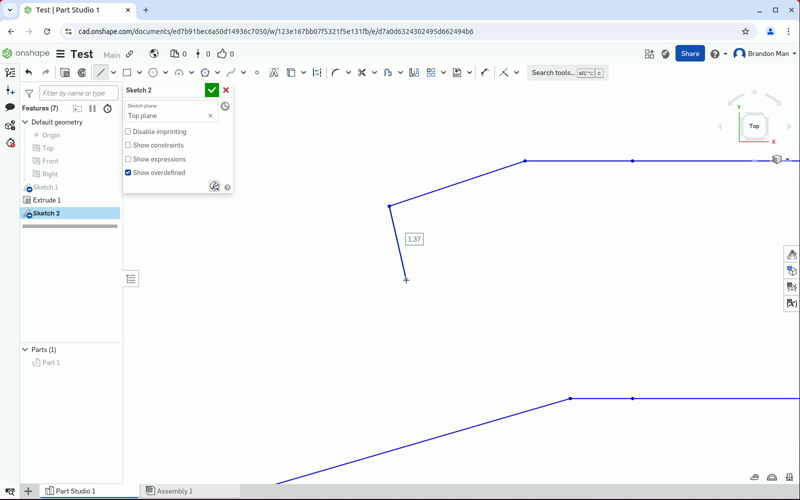
scroll(-6)
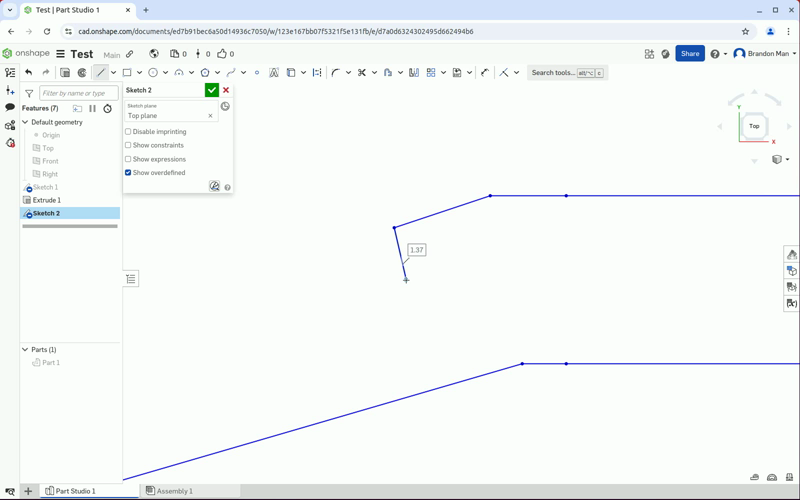
scroll(-6)
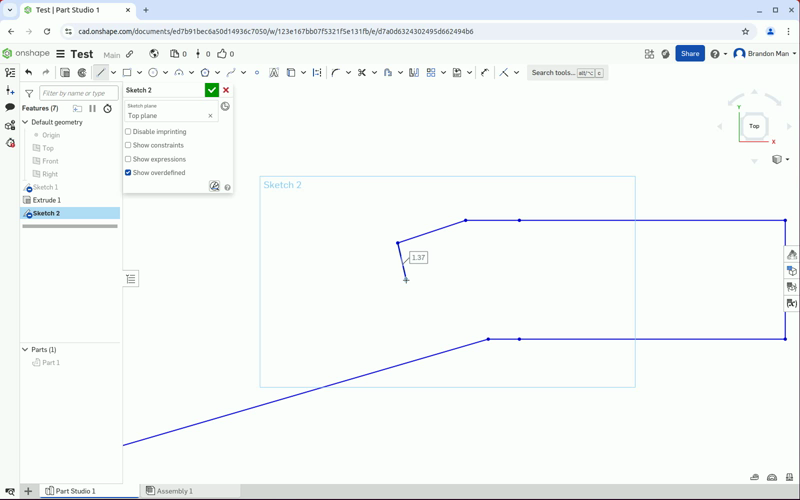
scroll(-6)
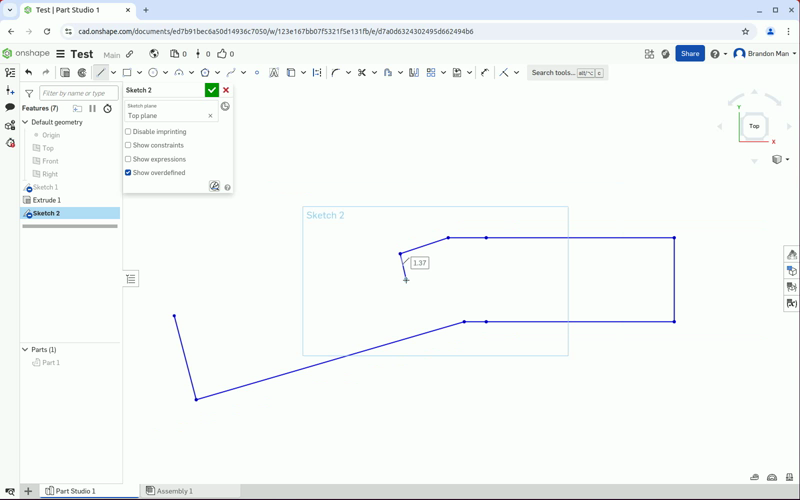
scroll(-6)
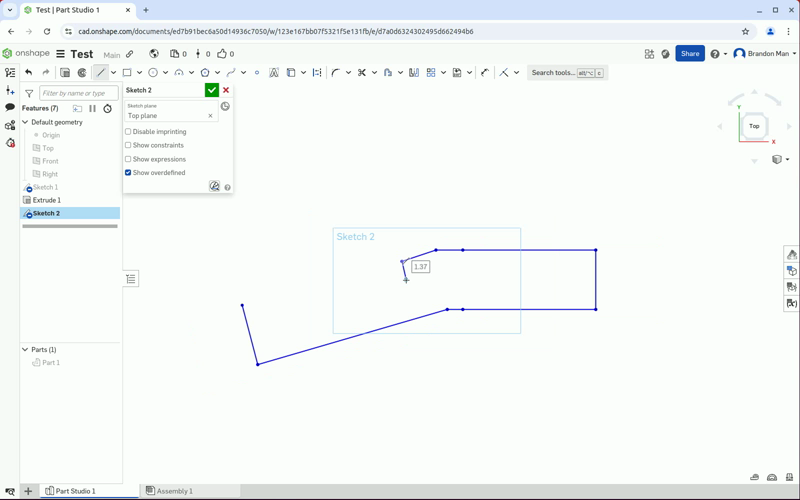
scroll(-6)
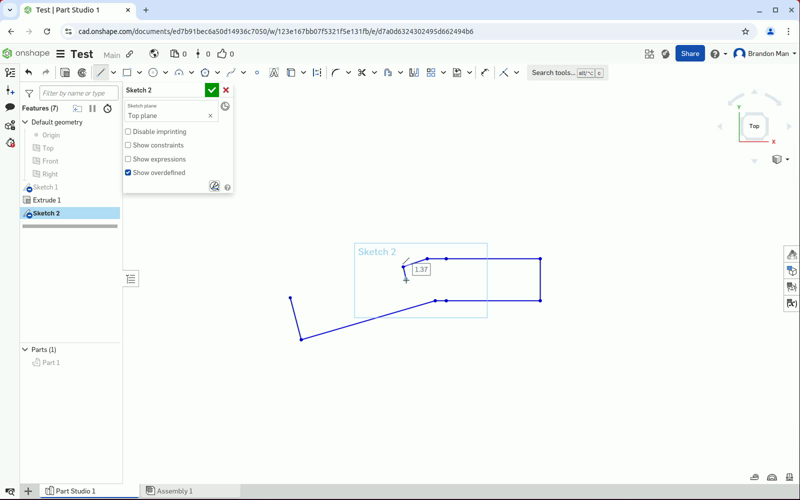
scroll(-6)
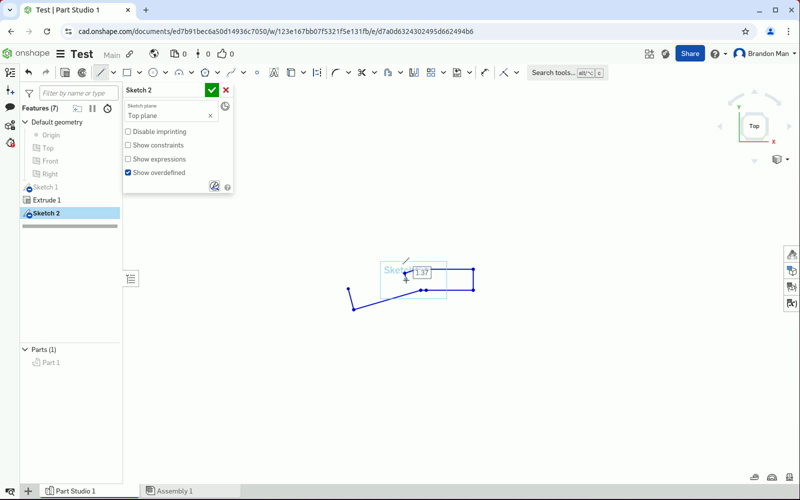
key_up(shift)
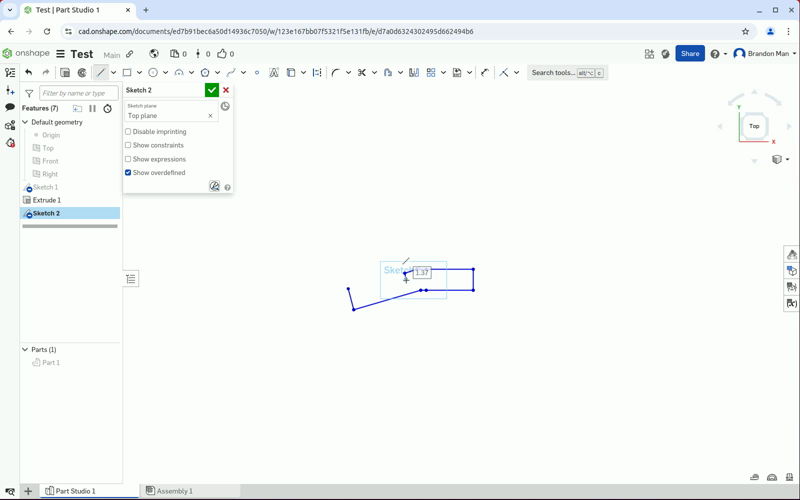
key_down(shift)
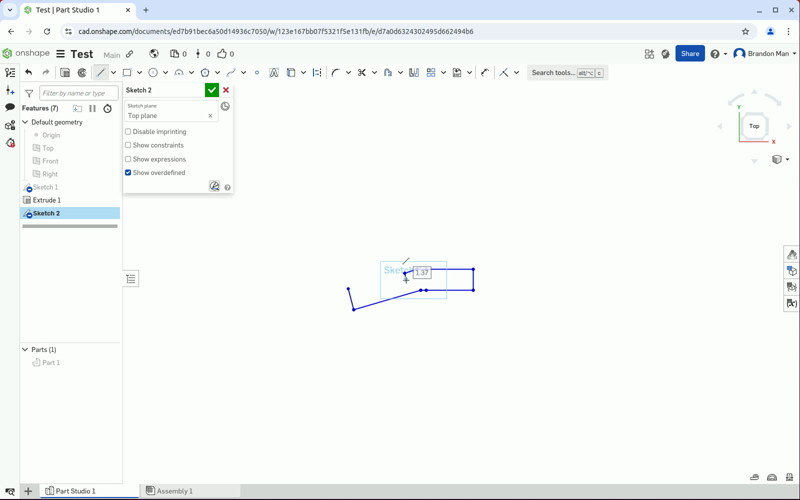
mouse_move(436, 279)
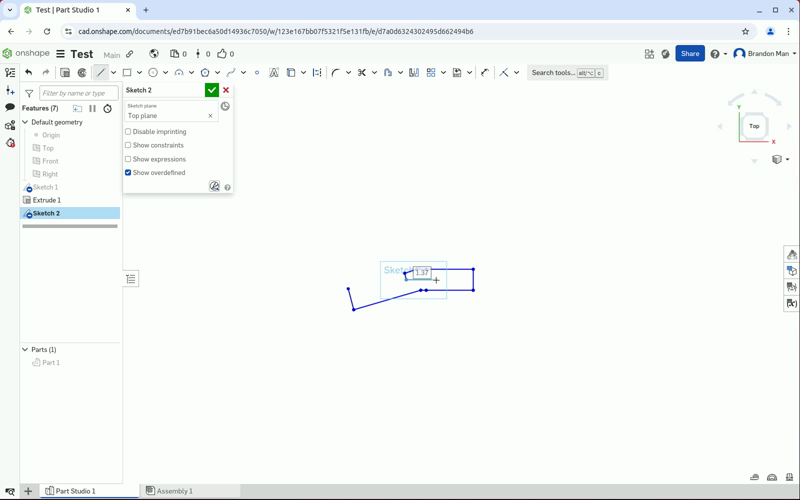
mouse_move(392, 283)
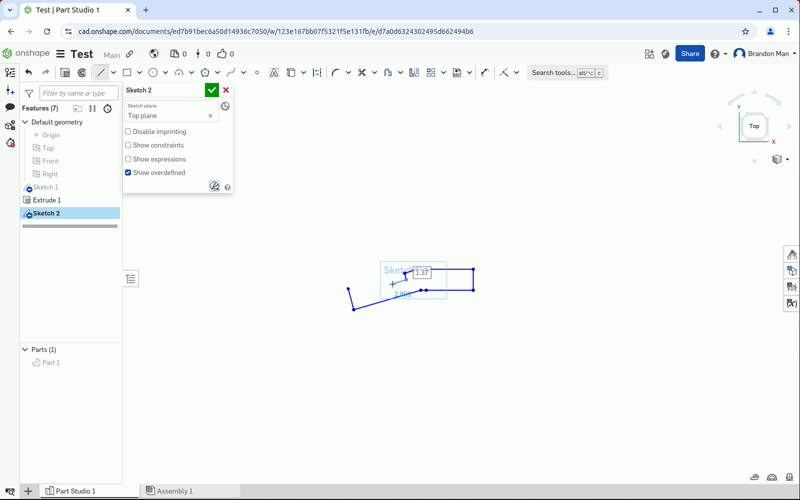
click(392, 283)
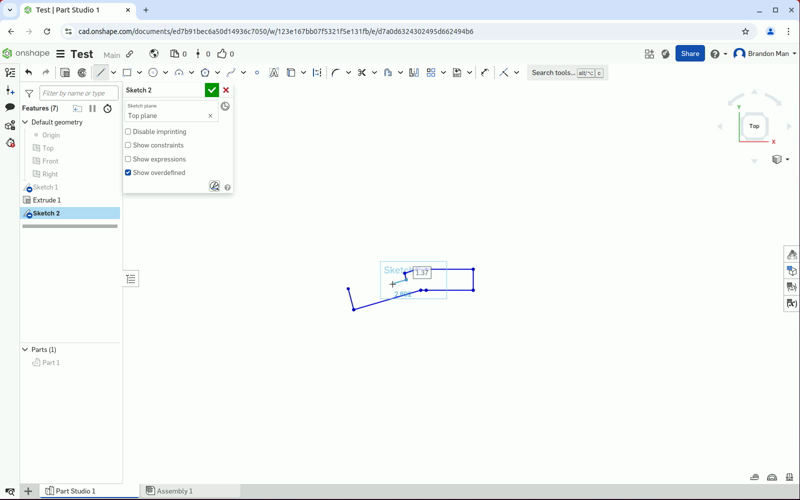
key_up(shift)
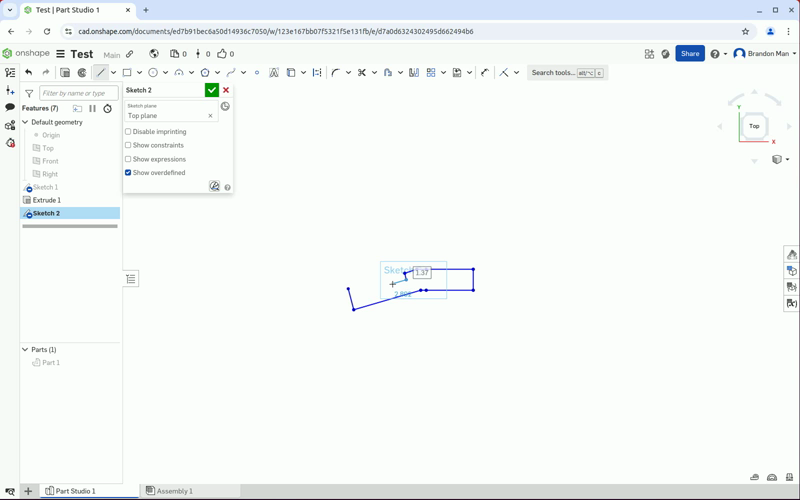
key_down(shift)
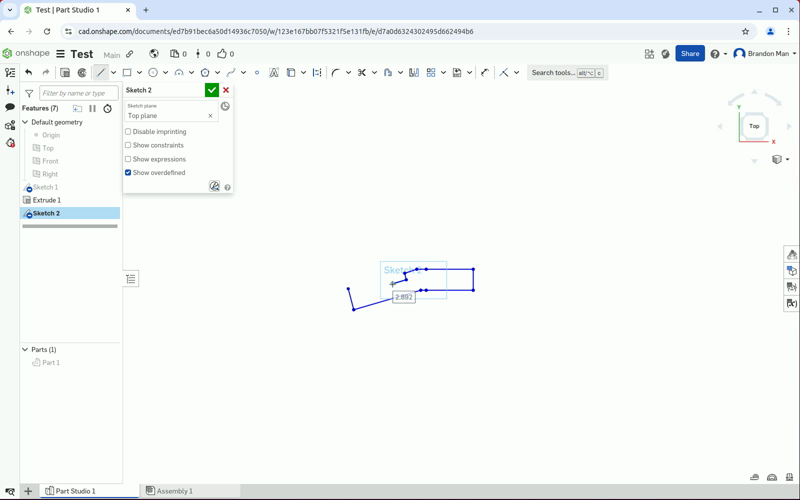
mouse_move(422, 283)
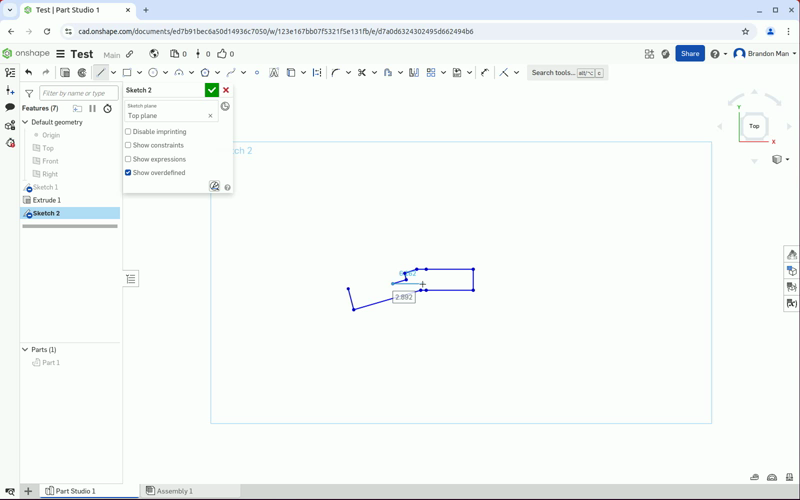
mouse_move(390, 276)
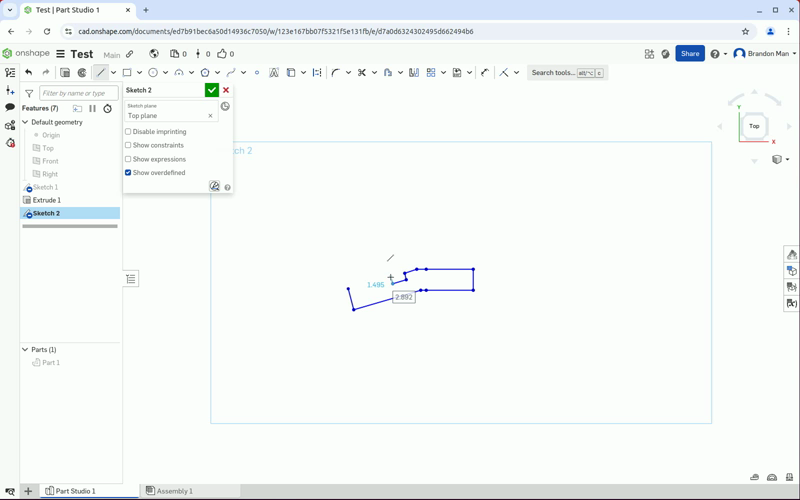
scroll(6)
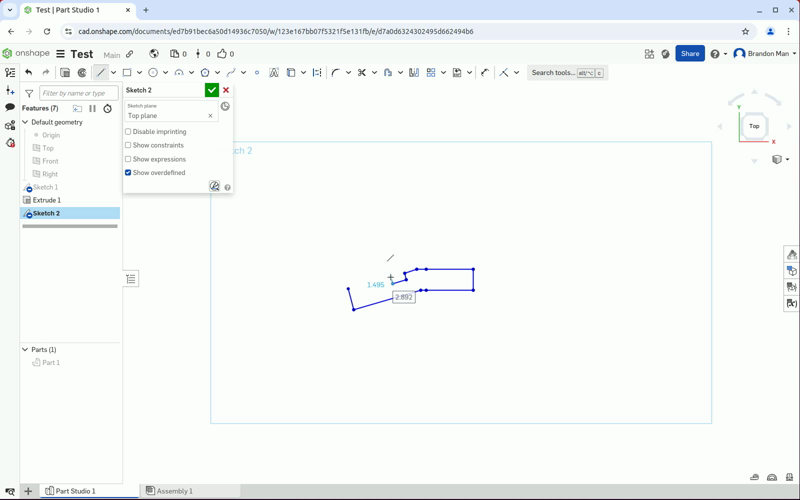
scroll(6)
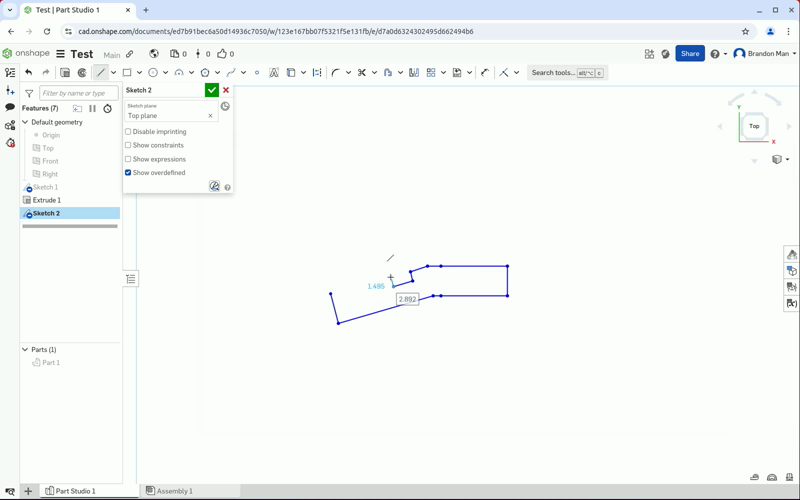
scroll(6)
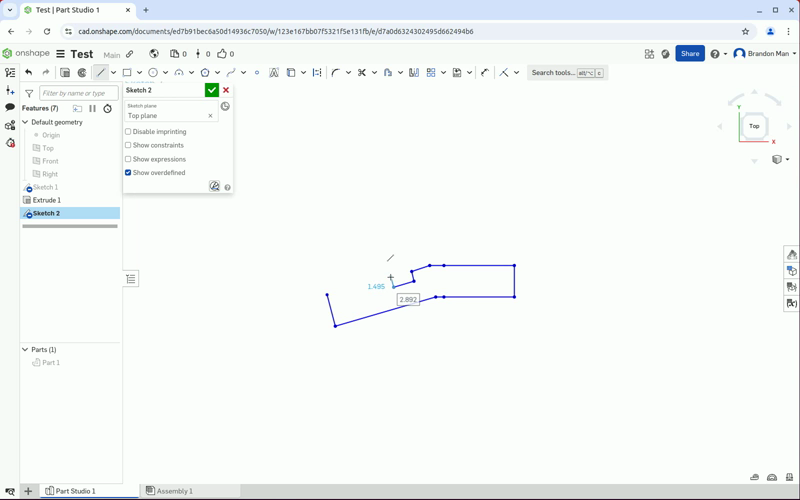
scroll(6)
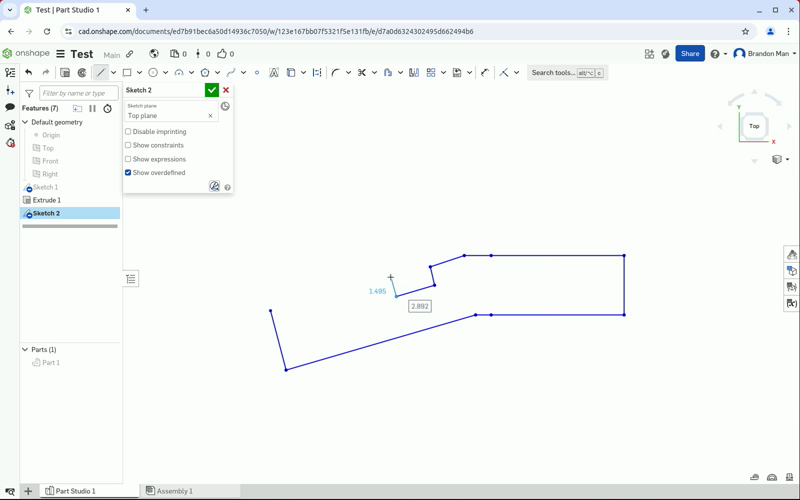
scroll(6)
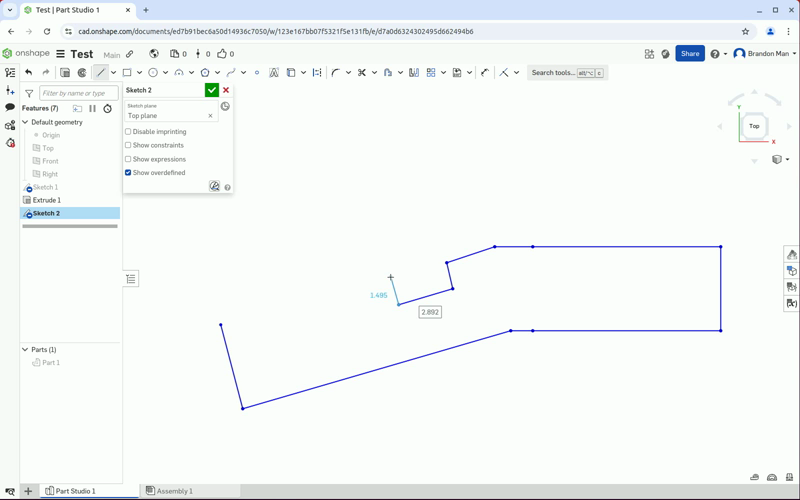
scroll(6)
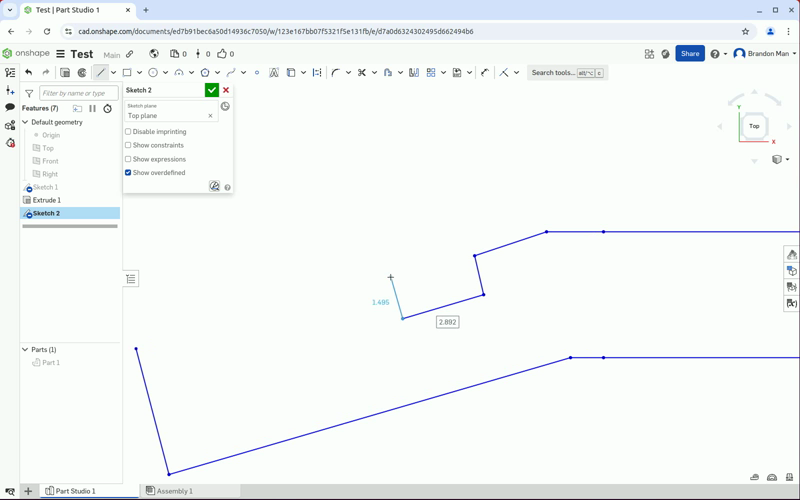
scroll(6)
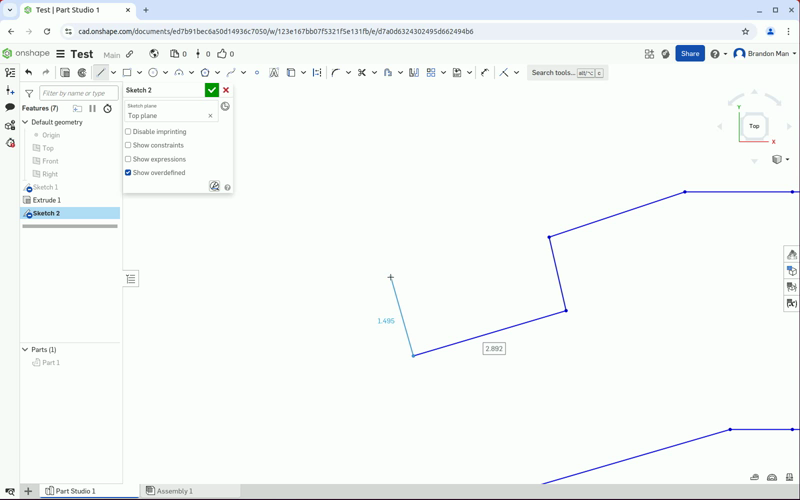
click(390, 276)
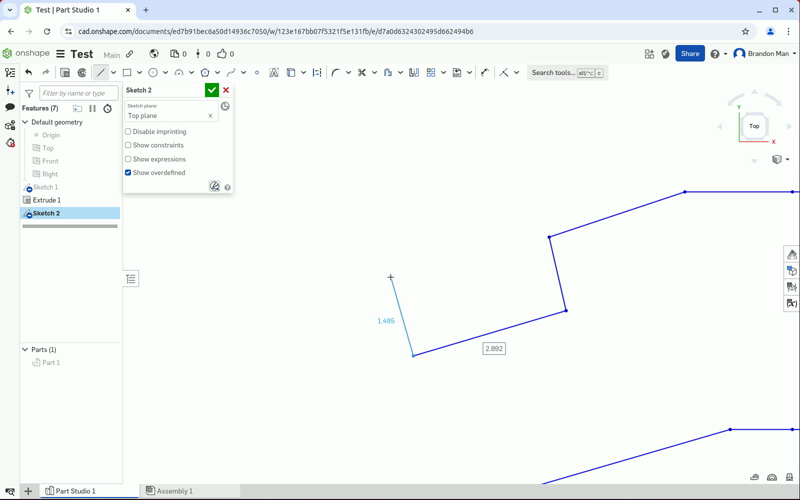
scroll(-6)
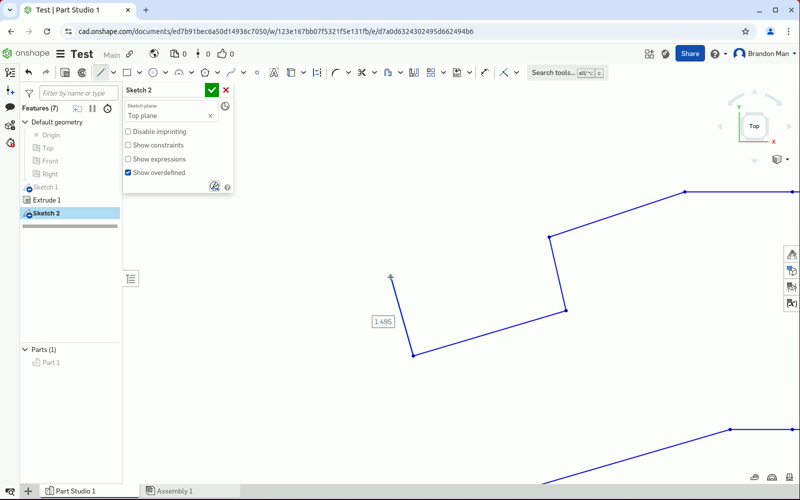
scroll(-6)
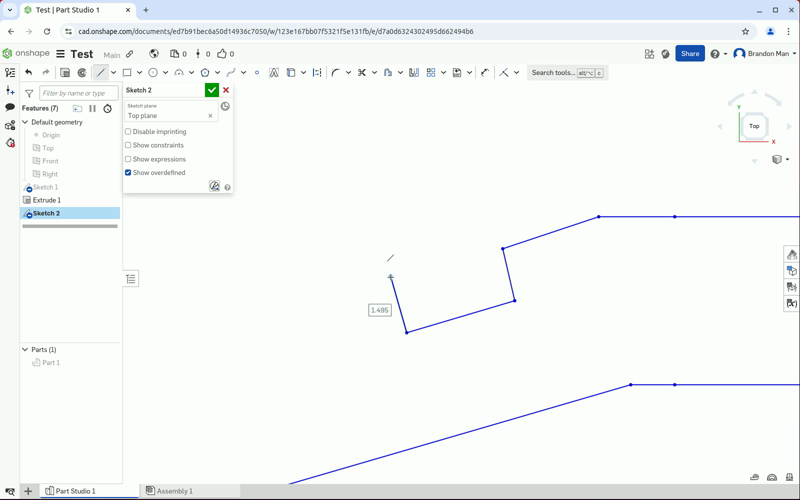
scroll(-6)
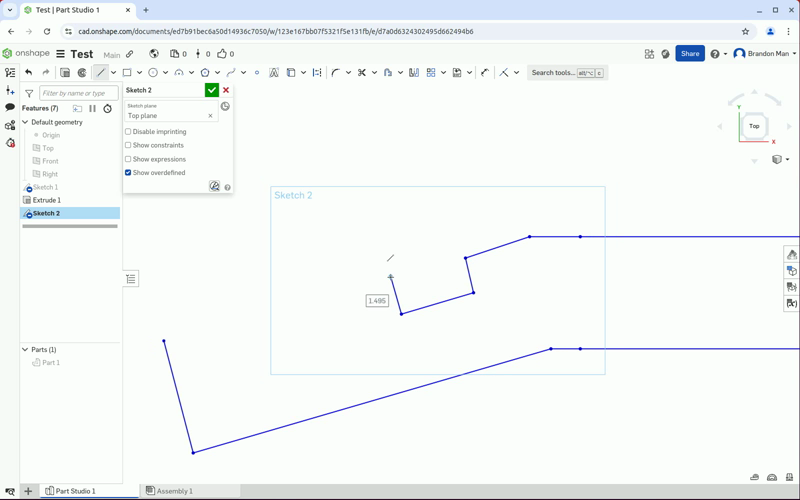
scroll(-6)
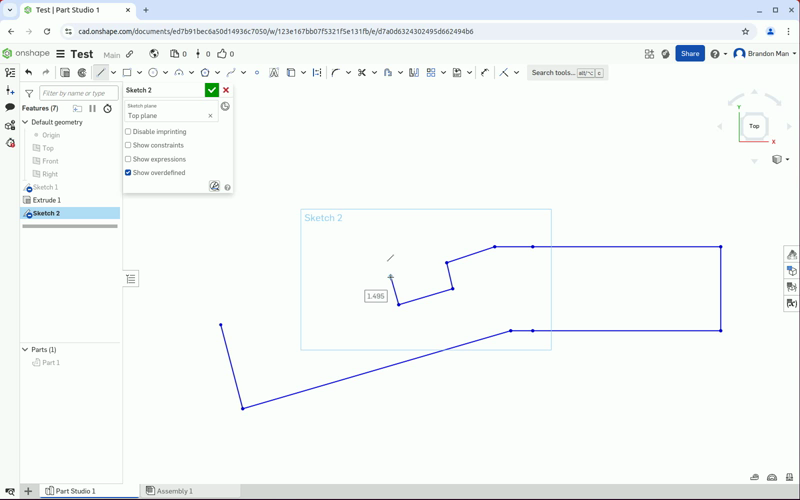
scroll(-6)
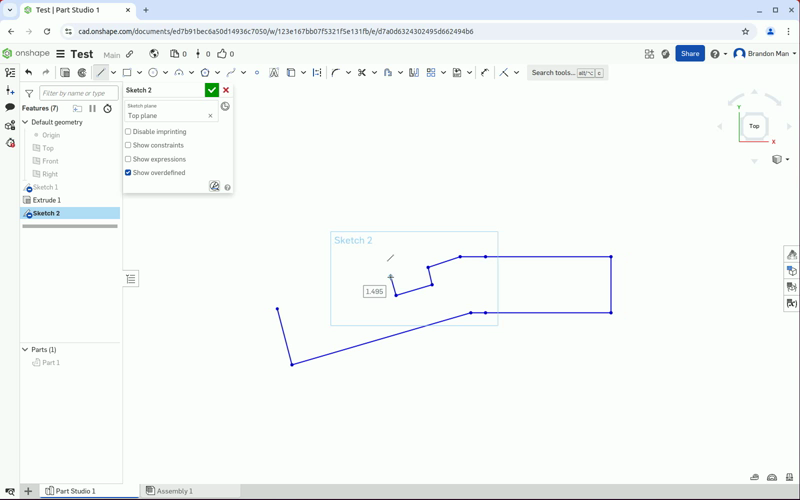
scroll(-6)
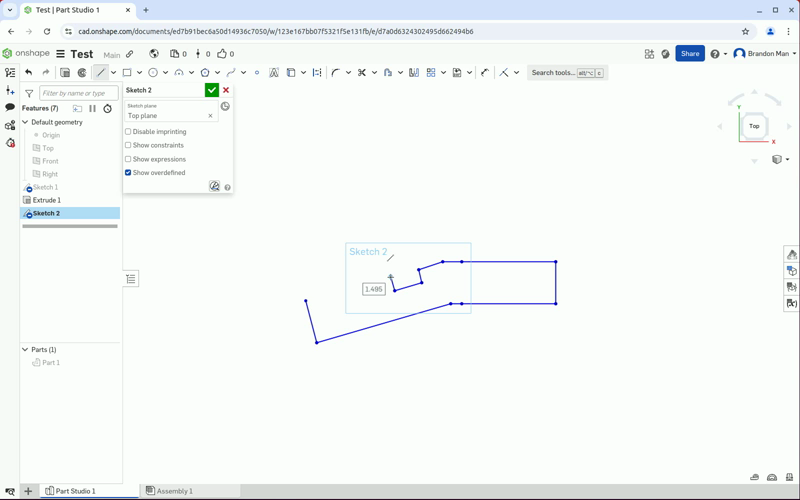
scroll(-6)
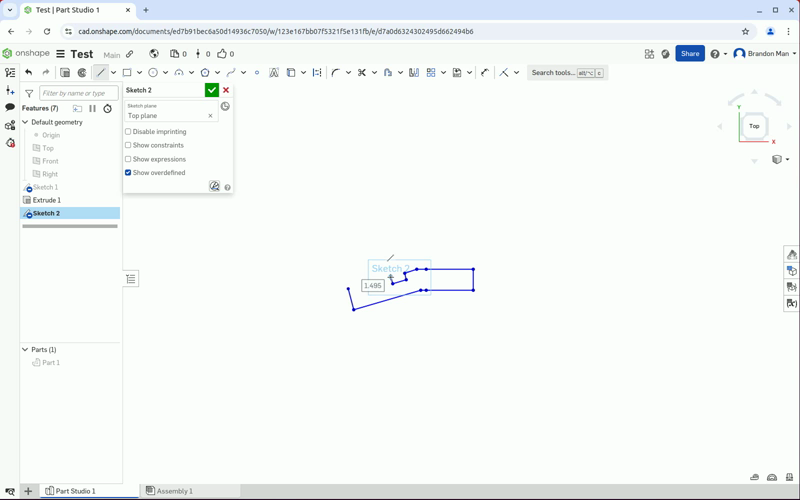
key_up(shift)
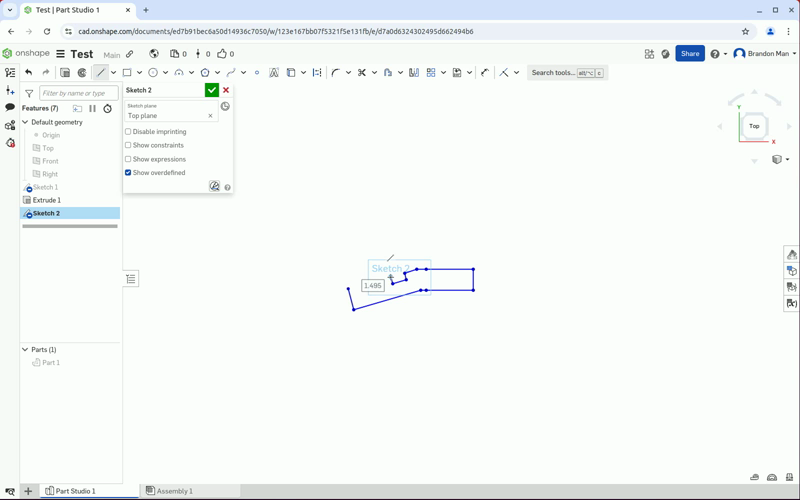
mouse_move(420, 276)
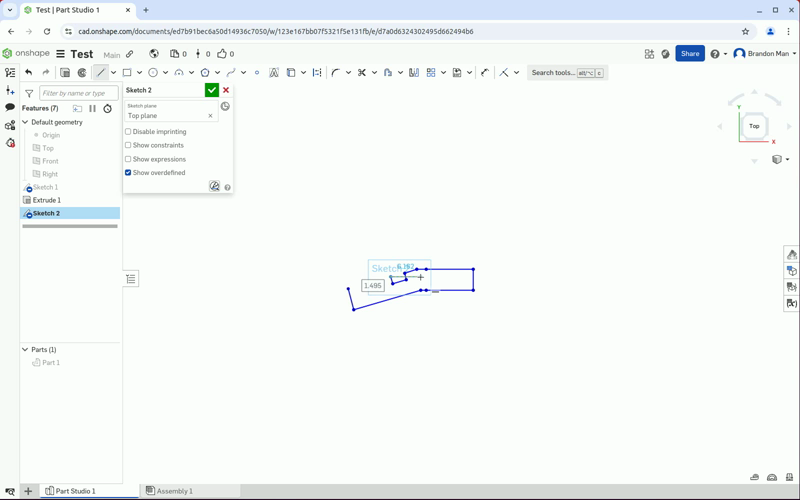
key_down(shift)
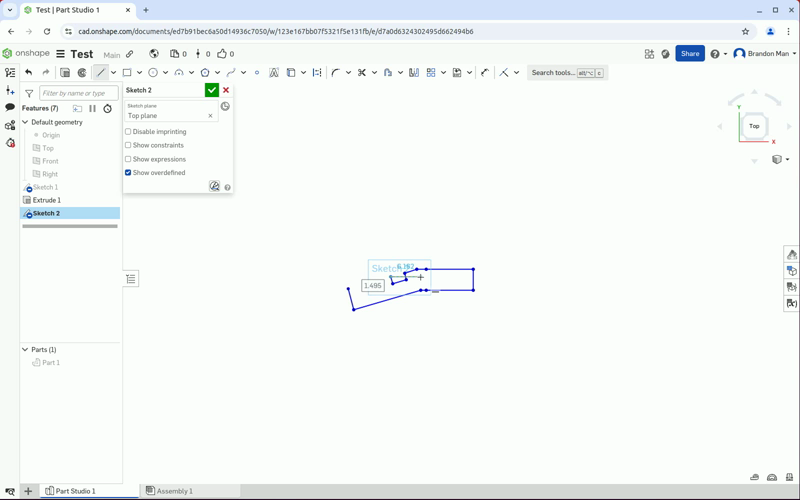
mouse_move(348, 288)
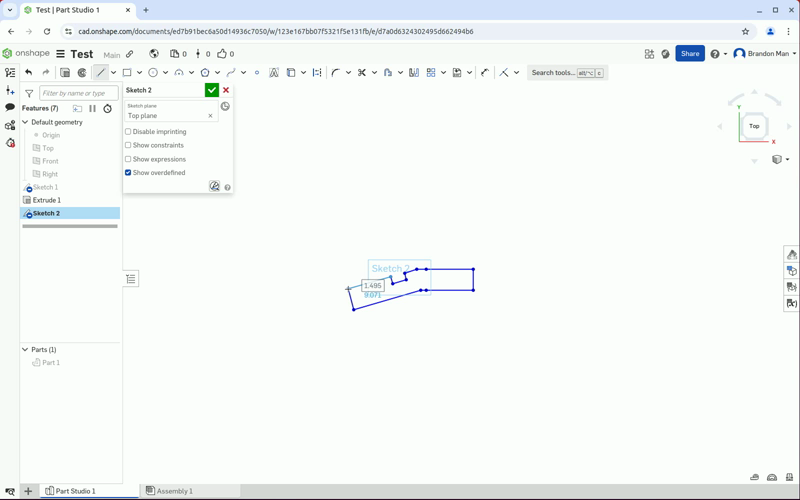
key_up(shift)
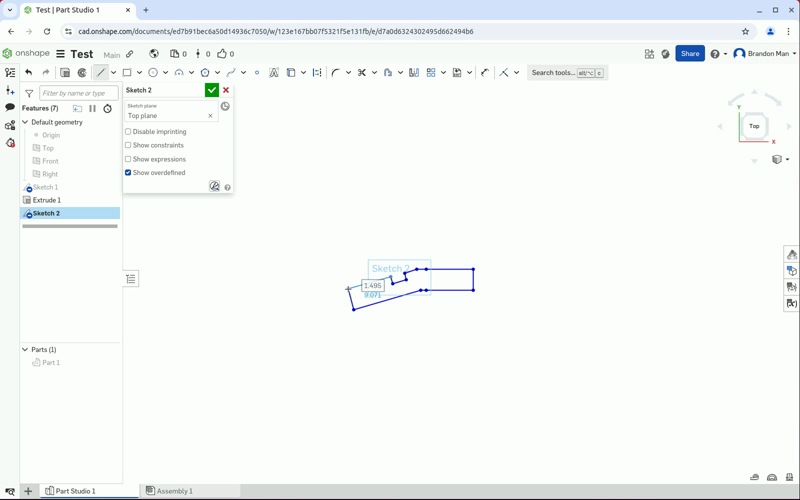
click(348, 288)
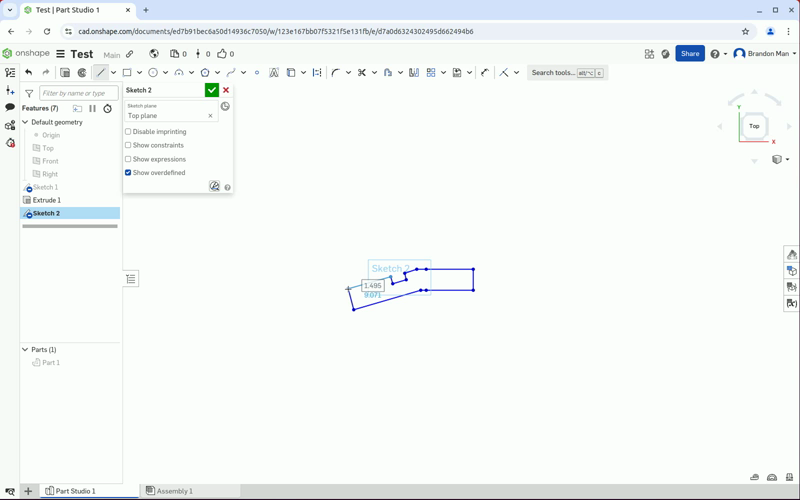
key(esc)
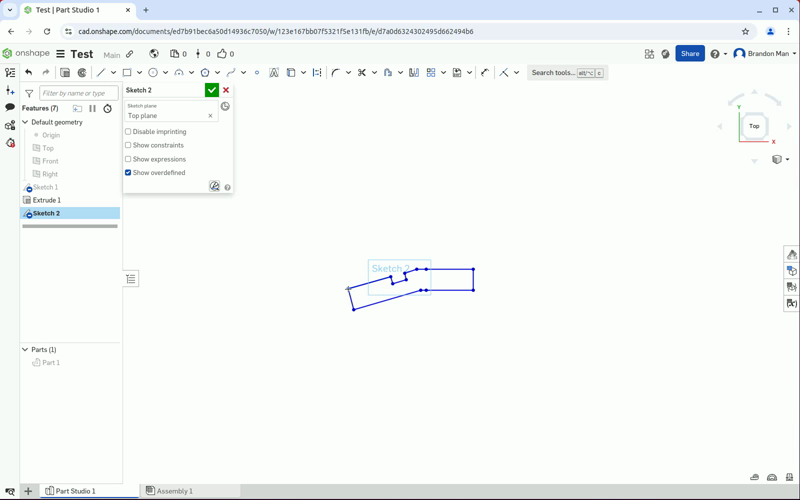
mouse_move(469, 287)
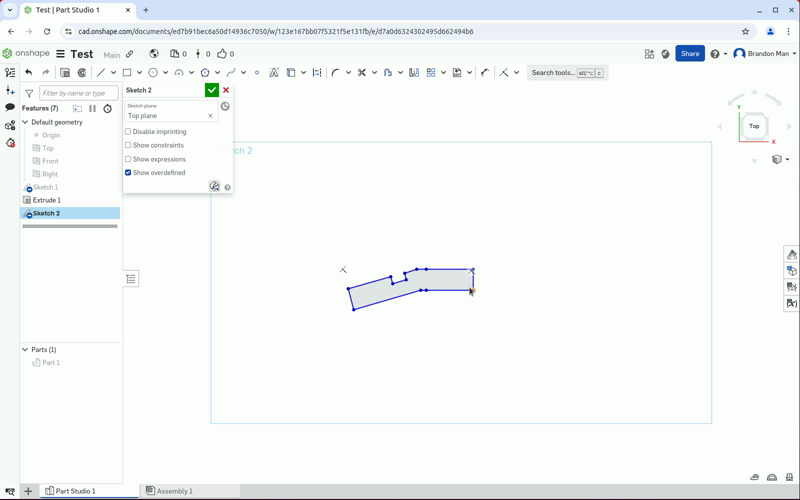
click(469, 287)
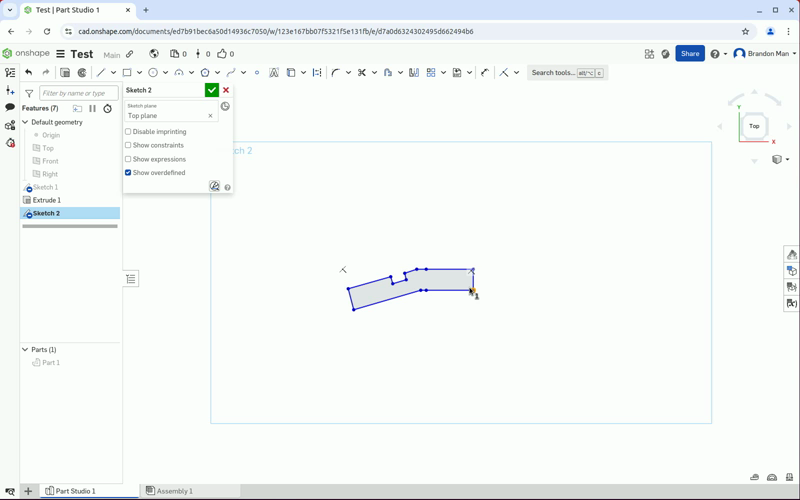
mouse_move(73, 352)
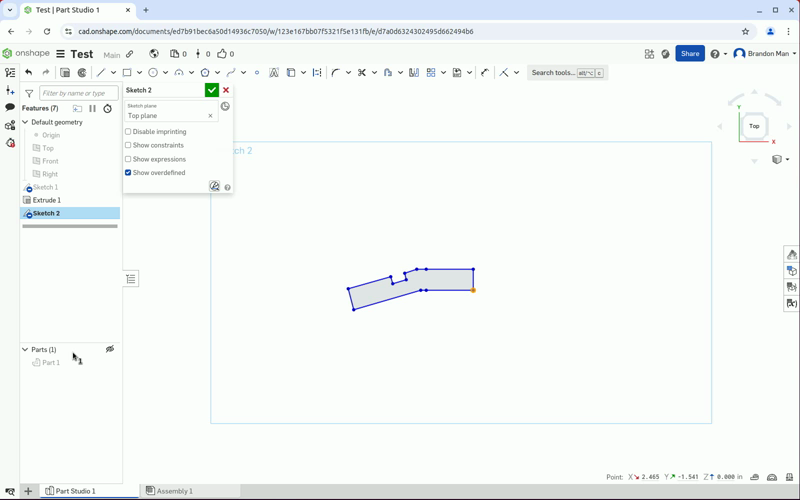
key(shift+y)
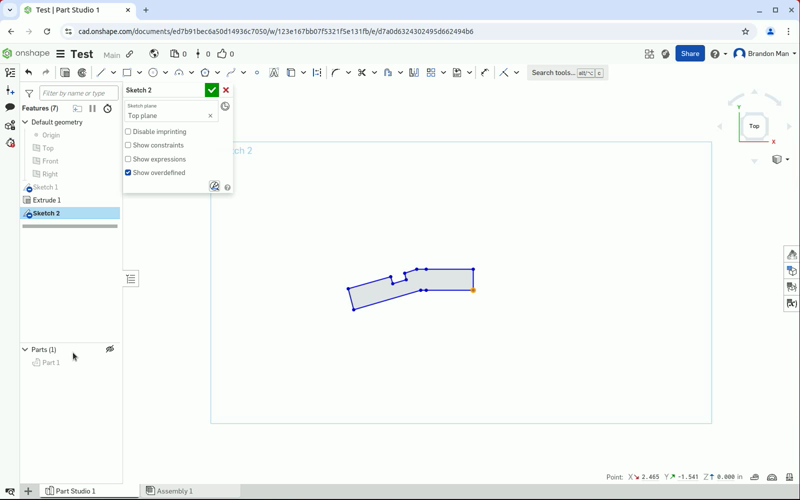
key(shift+e)
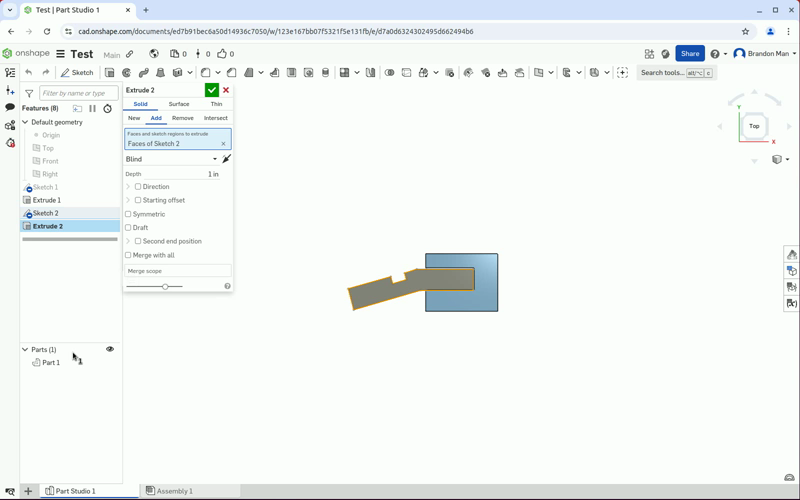
mouse_move(143, 106)
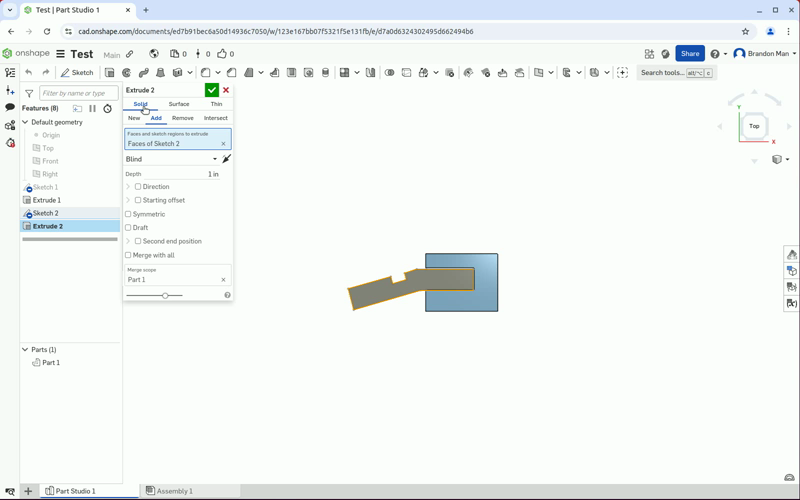
click(143, 106)
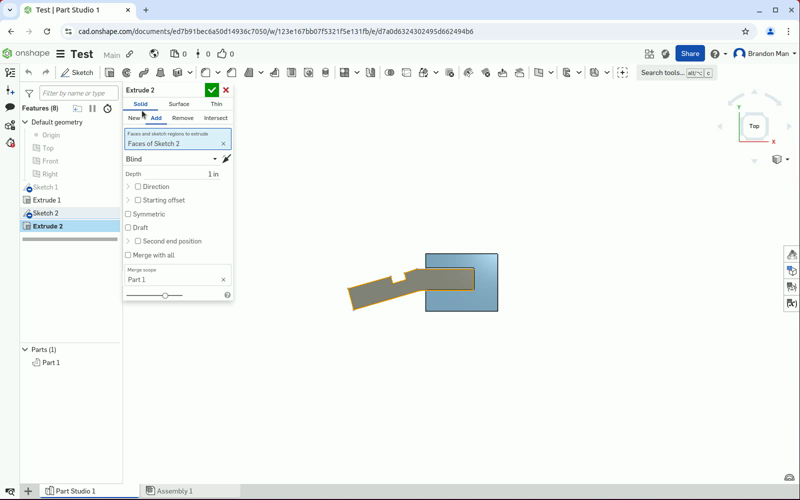
mouse_move(137, 120)
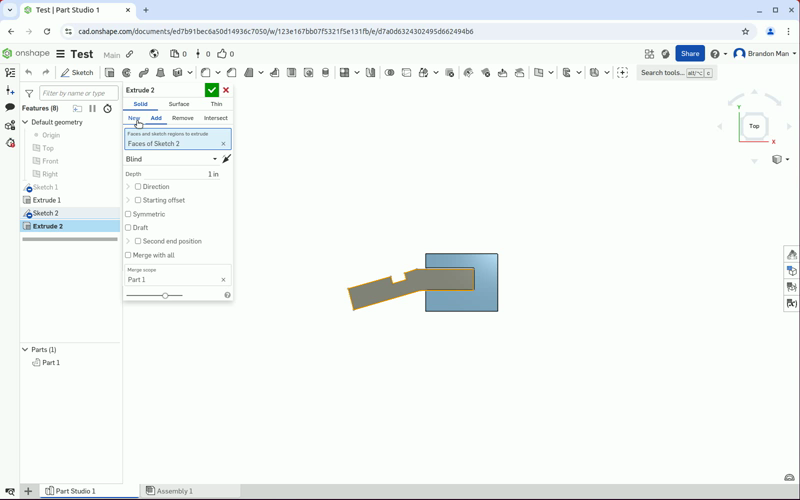
click(137, 120)
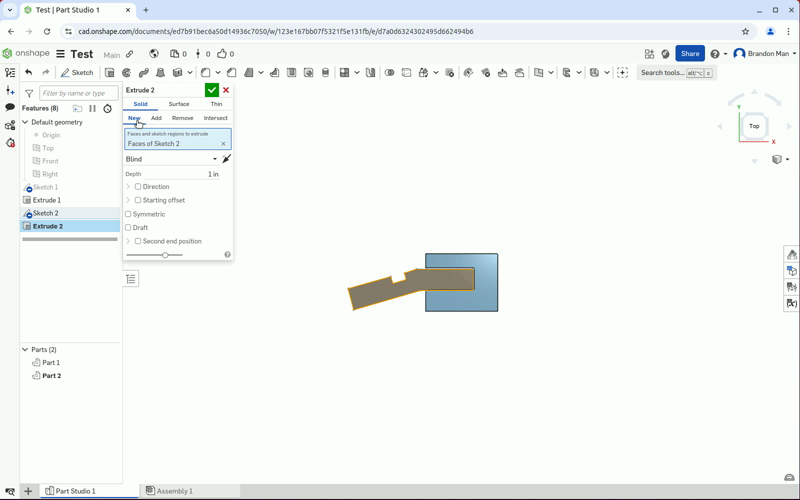
key(tab, 4)
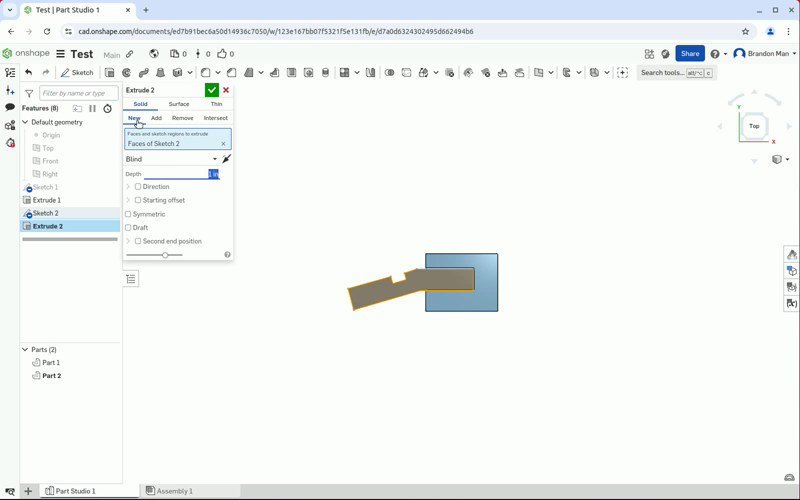
text(2.889)
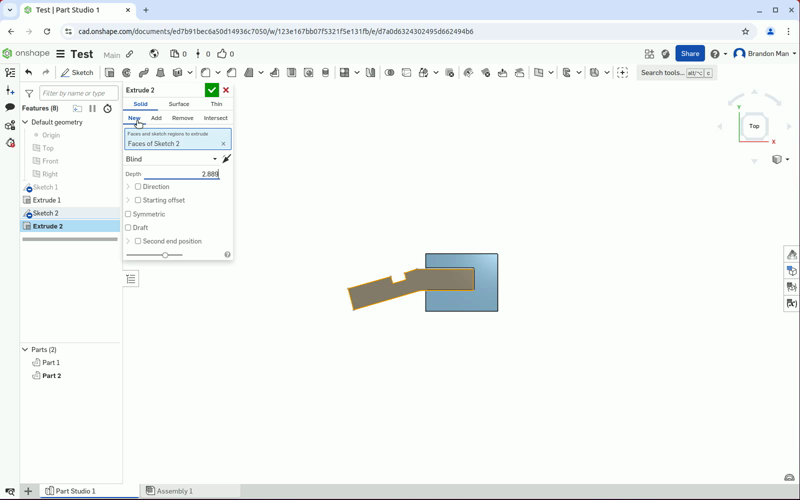
key(enter)
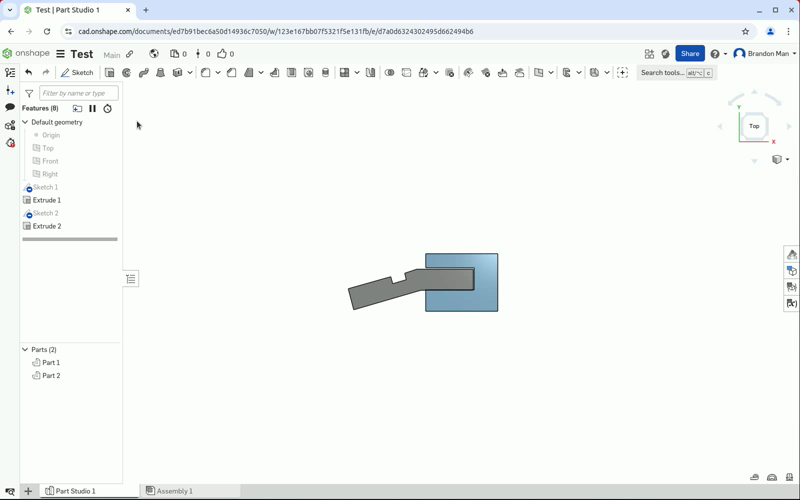
key(shift+h)
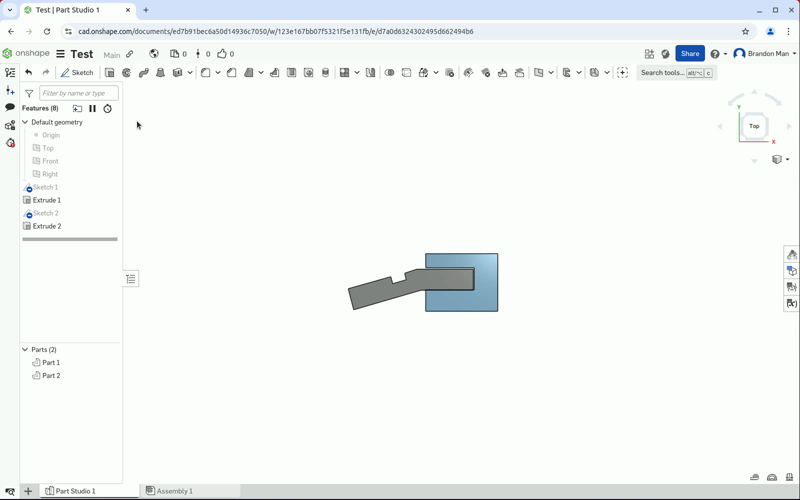
key(shift+h)
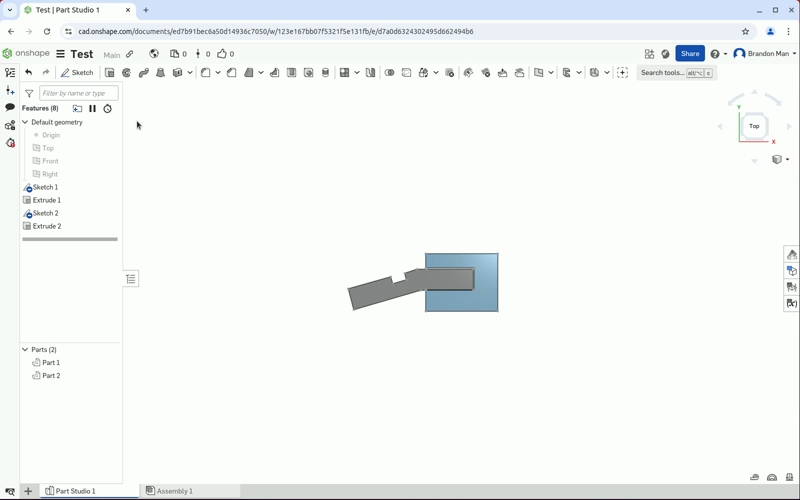
key(shift+7)
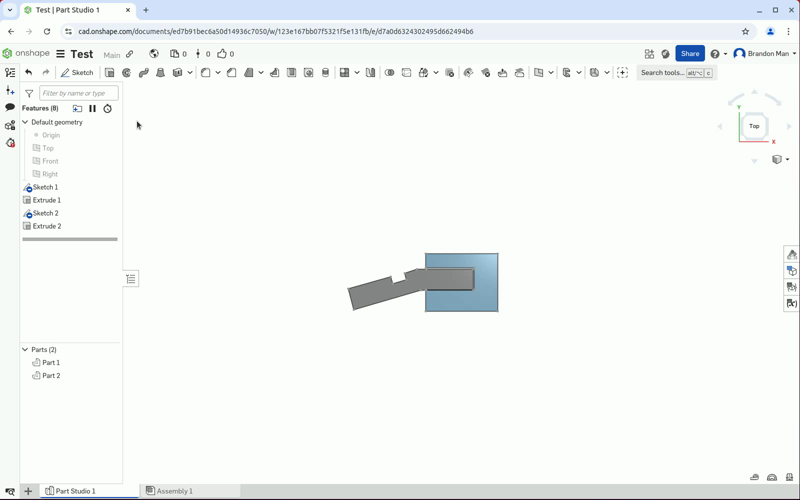
key(up, 3)
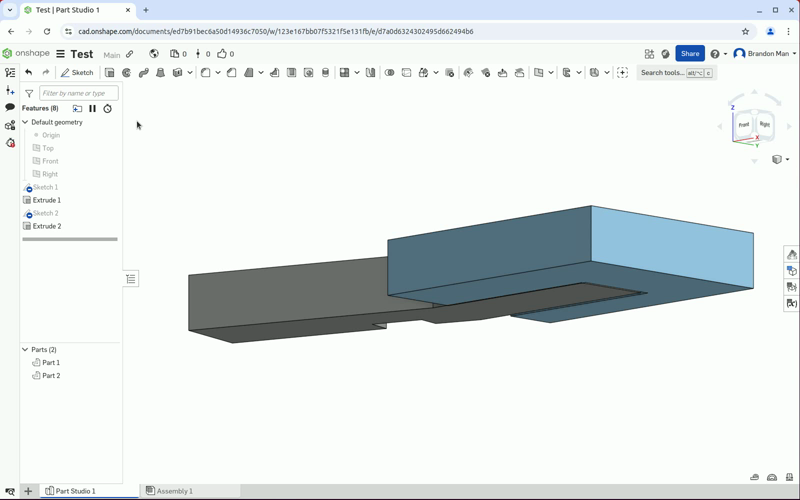
key(left, 3)
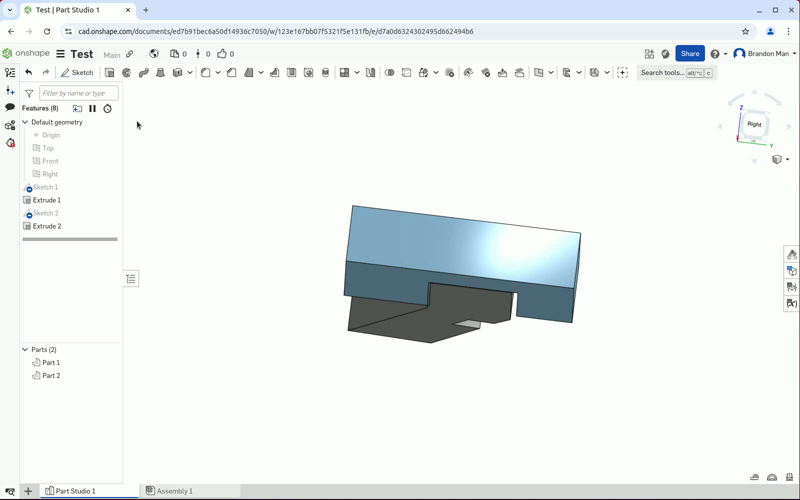
key(right, 3)
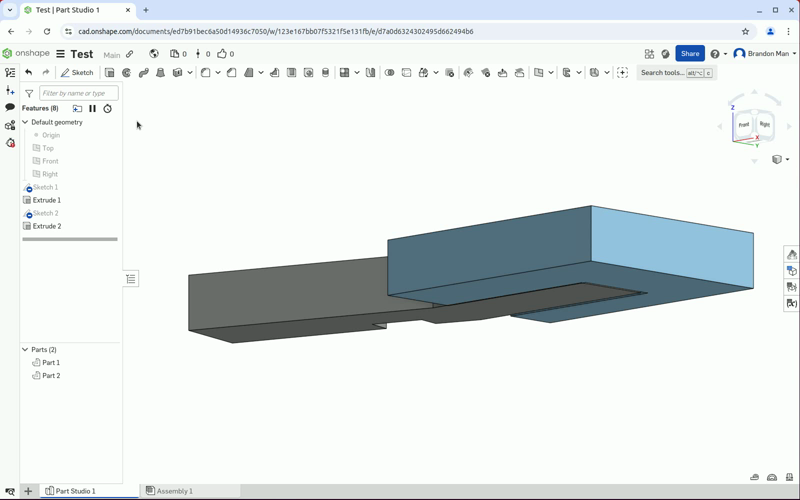
key(down, 3)
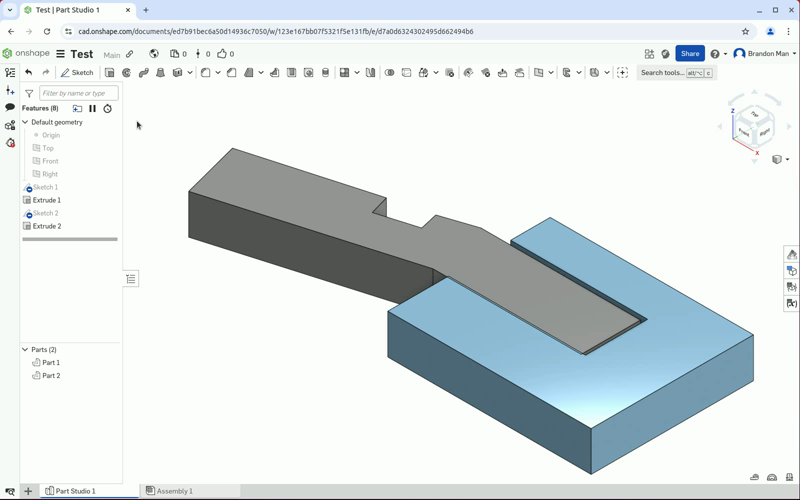
mouse_move(73, 189)
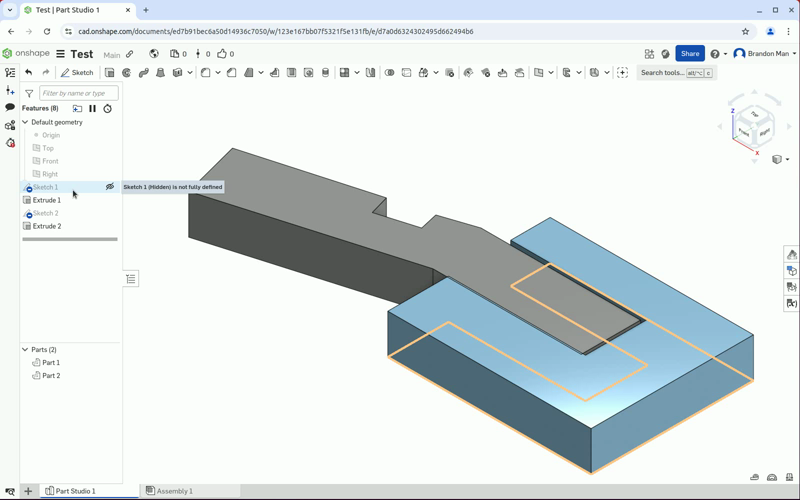
click(73, 189)